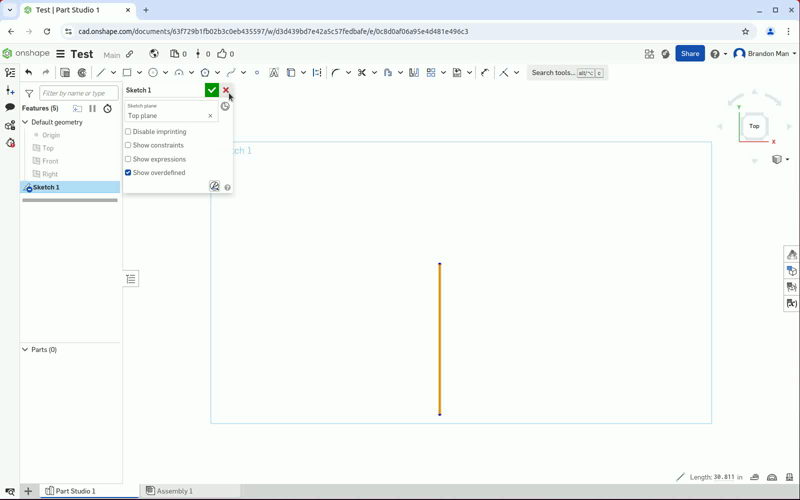
key(shift+h)
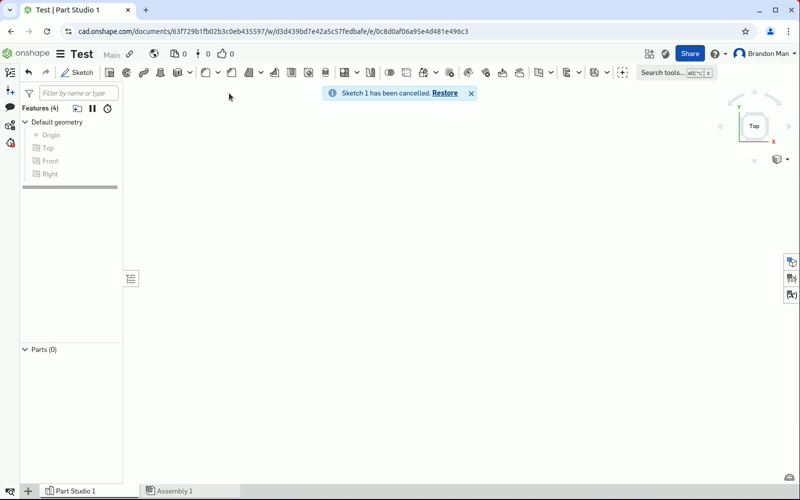
mouse_move(73, 352)
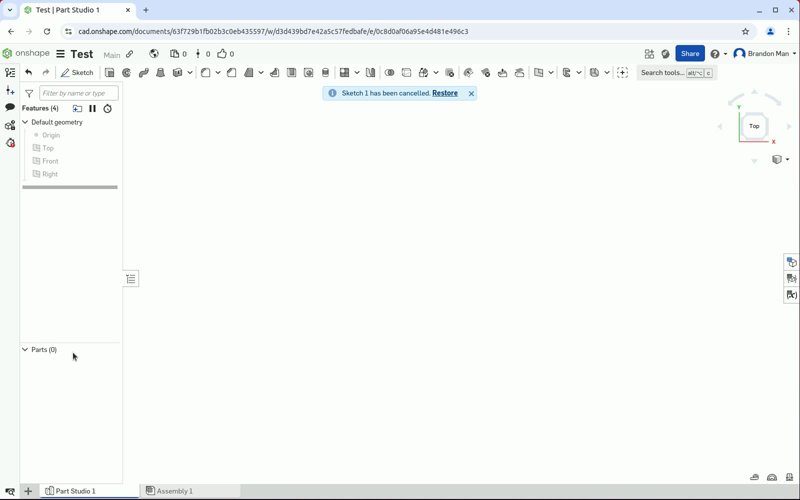
key(y)
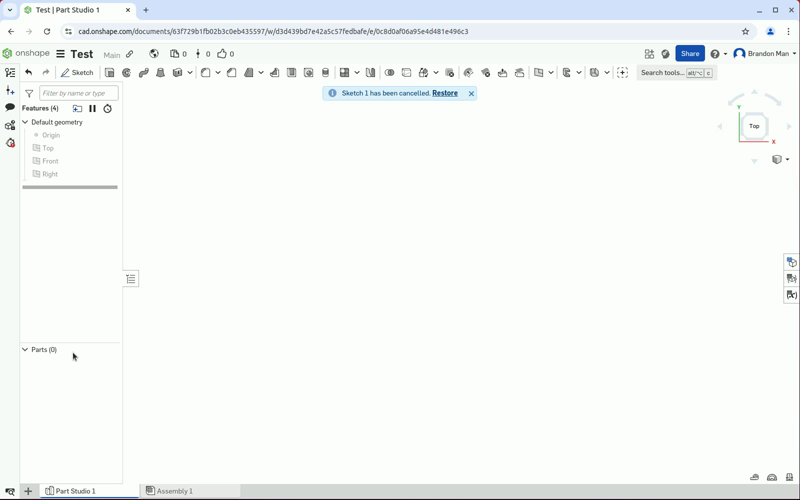
key(shift+p)
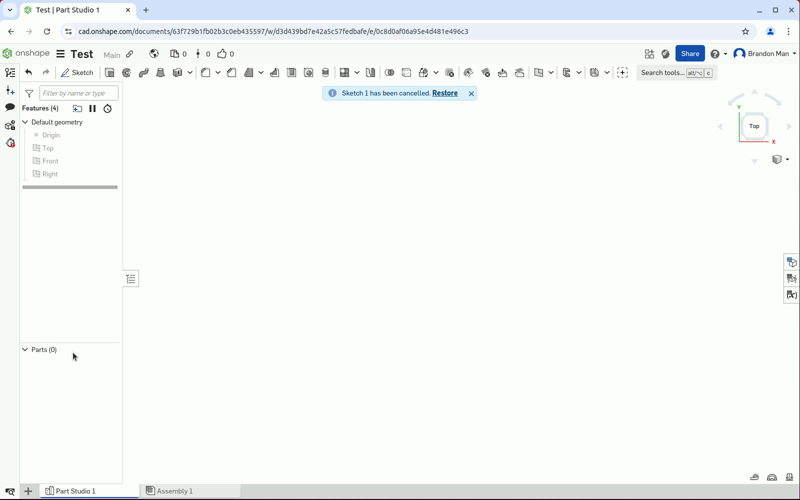
key(space)
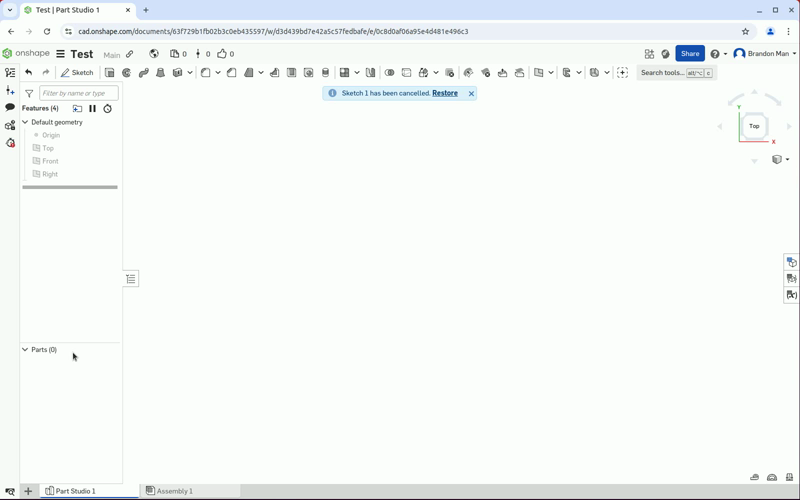
key_down(shift)
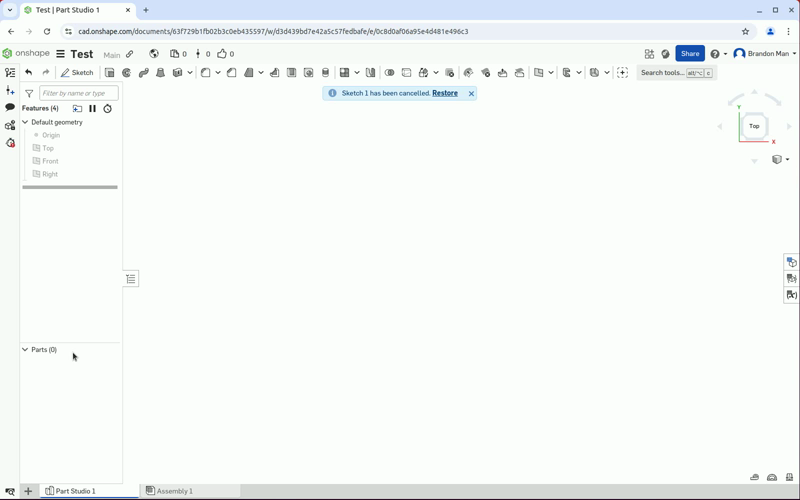
key(up)
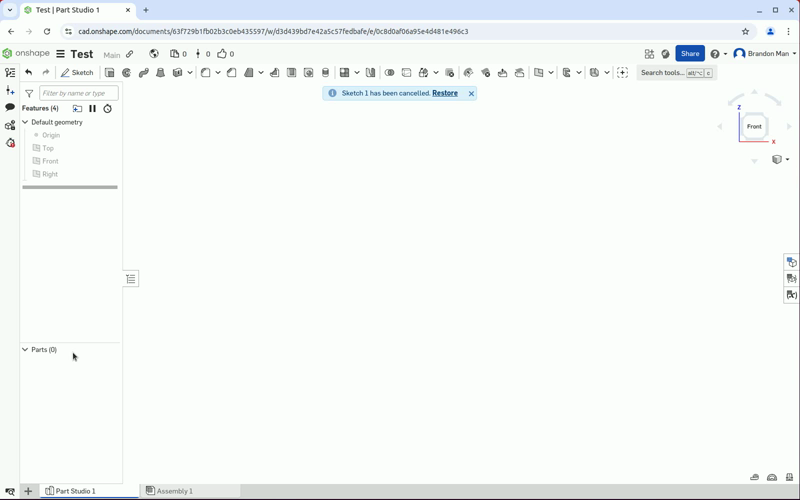
key_up(shift)
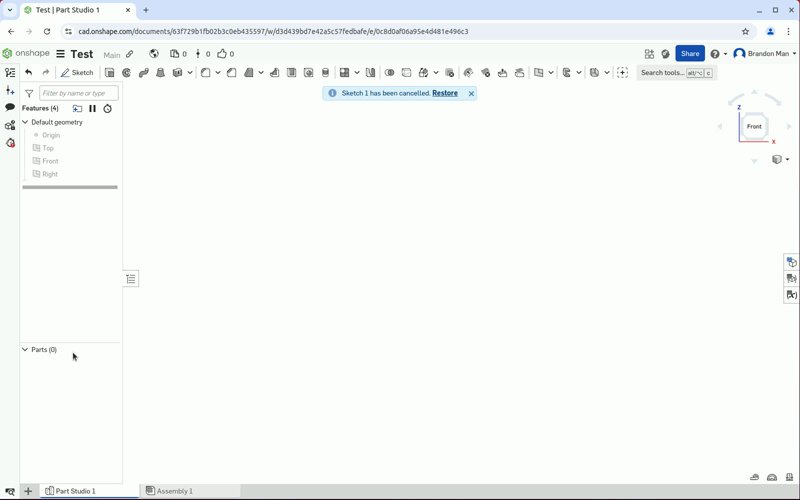
mouse_move(73, 352)
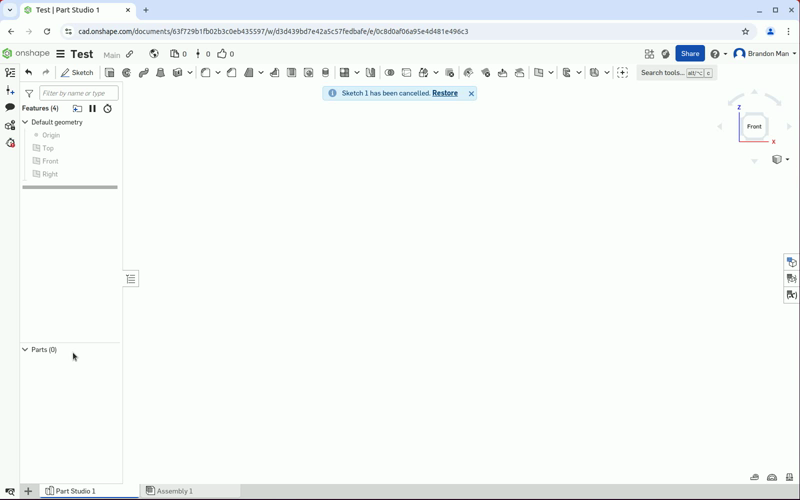
key(shift+y)
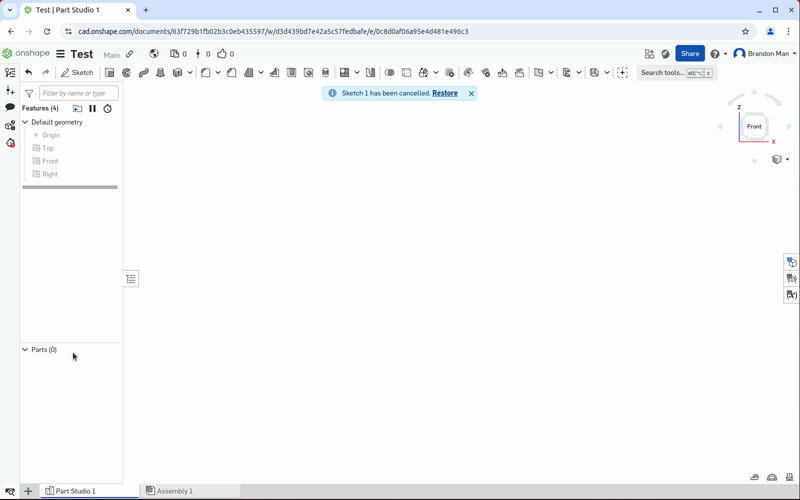
key(shift+s)
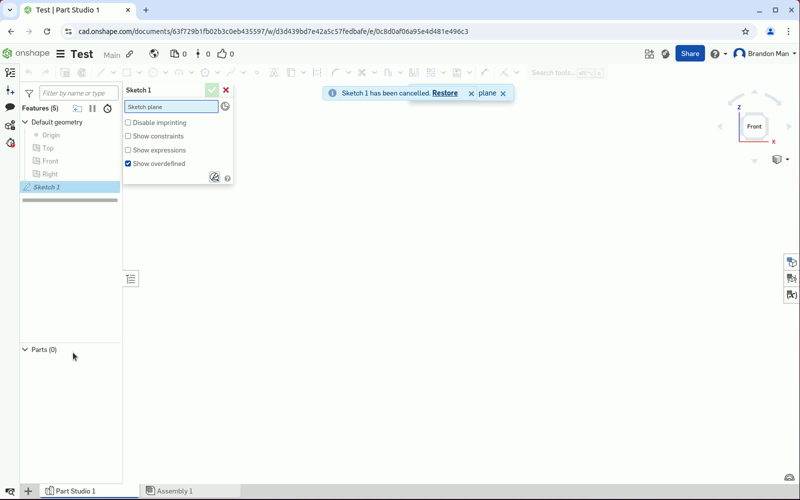
mouse_move(73, 163)
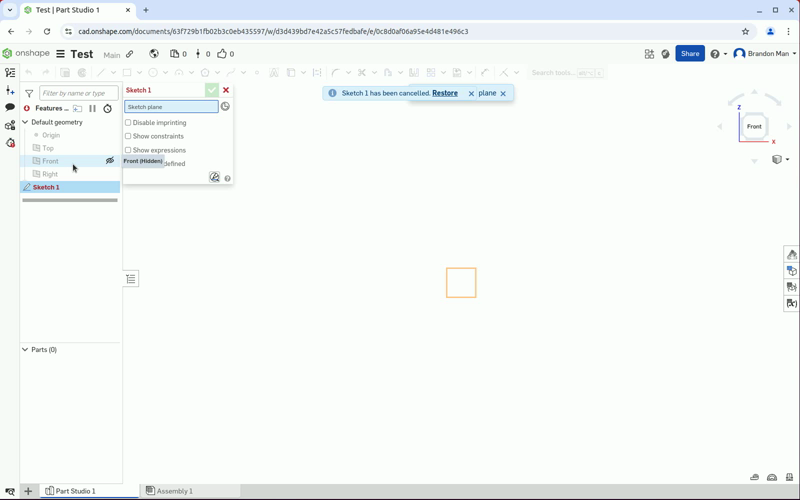
click(73, 163)
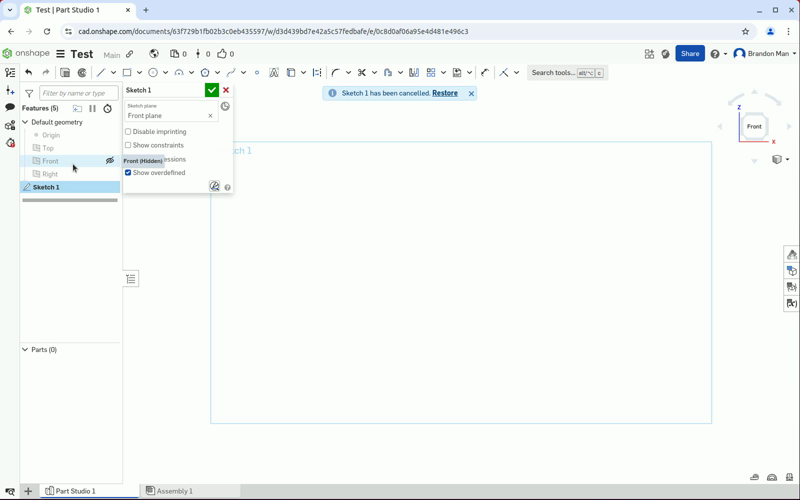
mouse_move(73, 352)
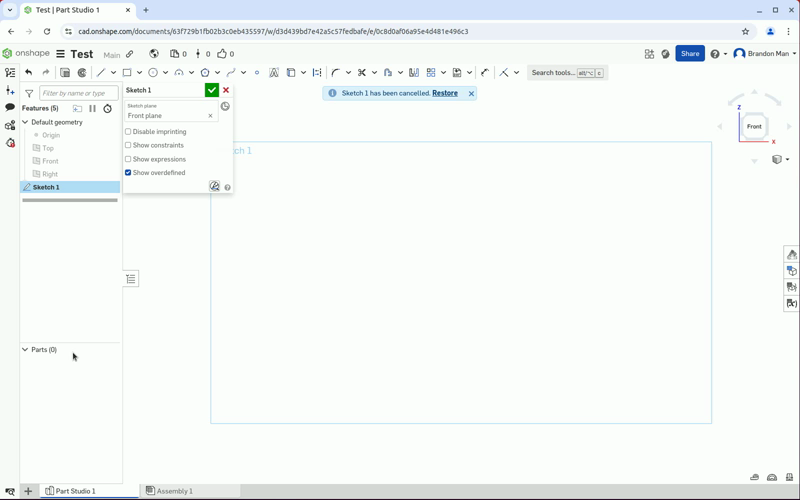
key(y)
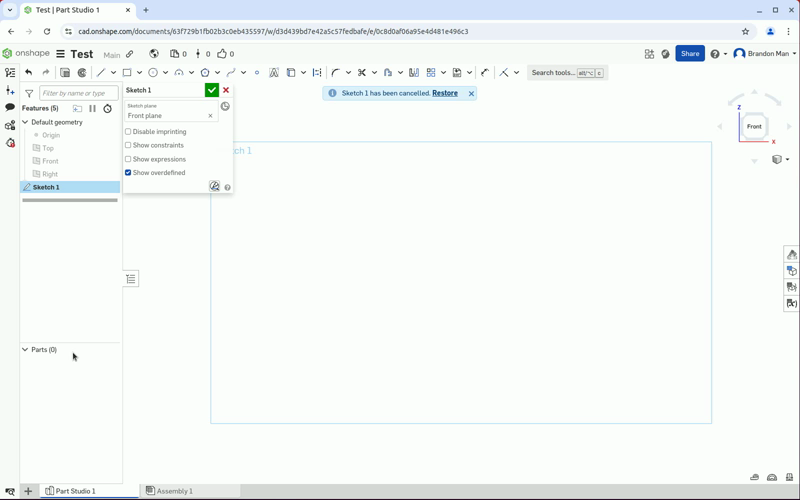
key(c)
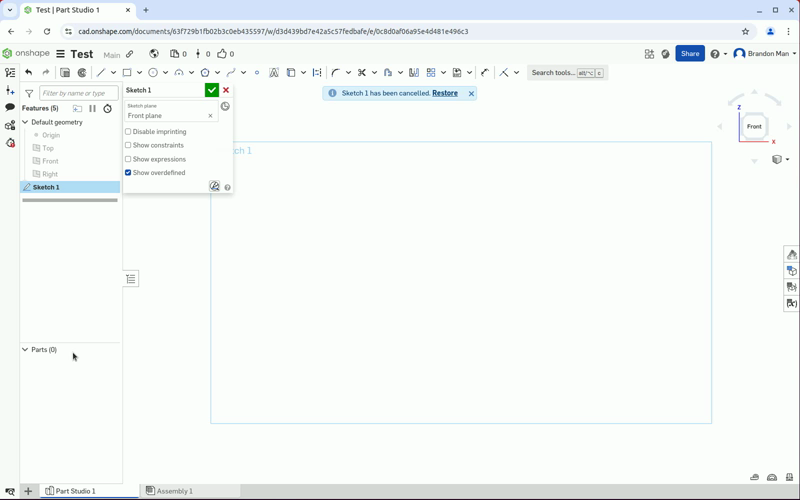
key_down(shift)
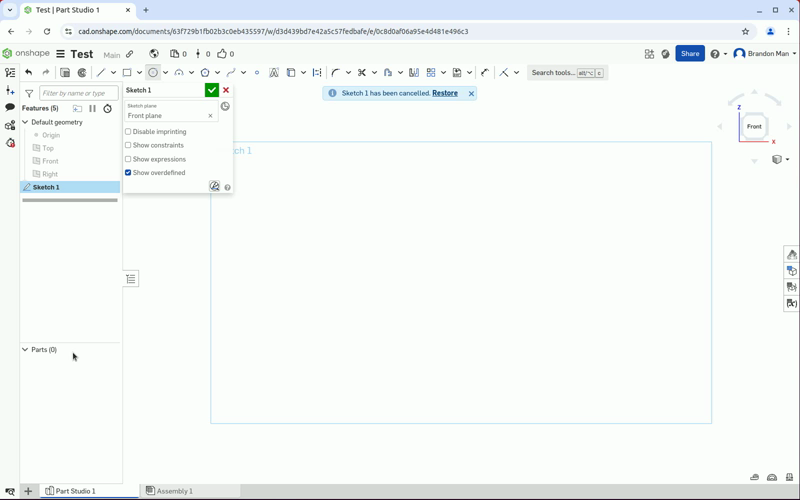
mouse_move(460, 282)
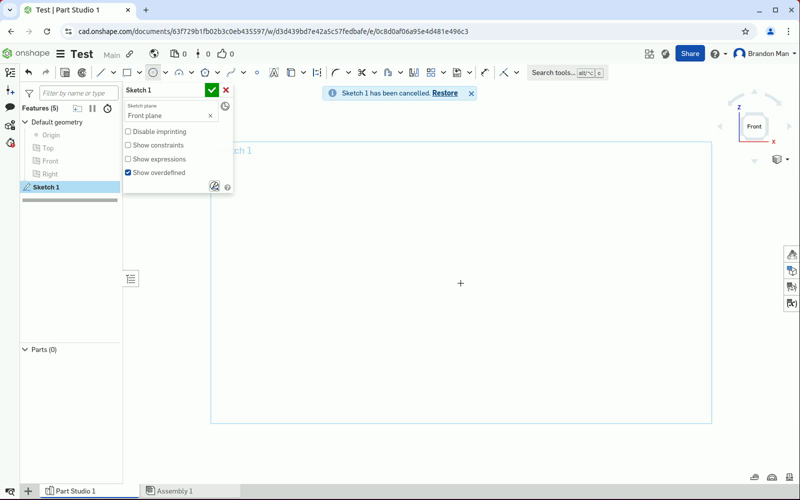
click(460, 282)
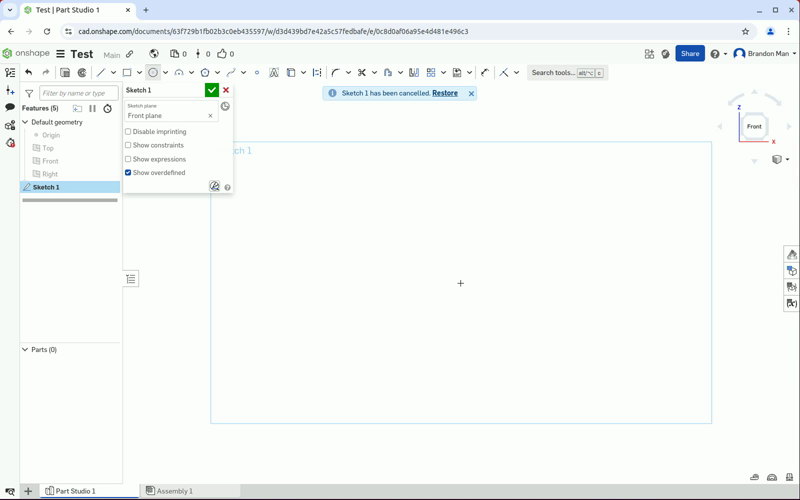
key_up(shift)
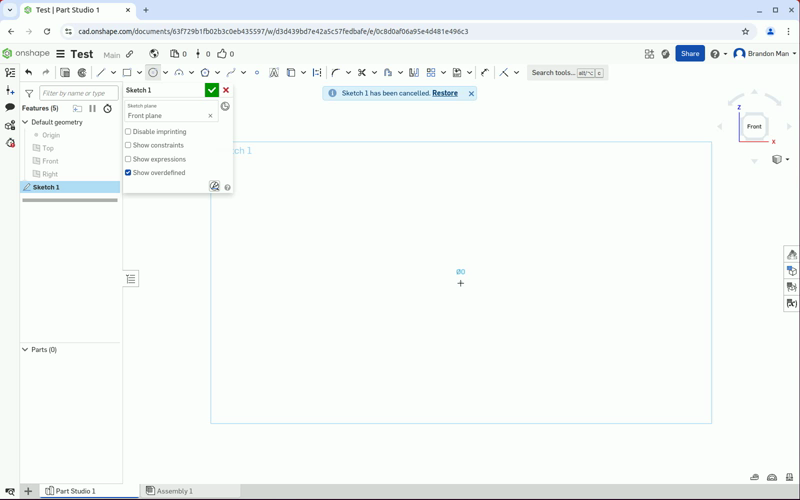
mouse_move(461, 282)
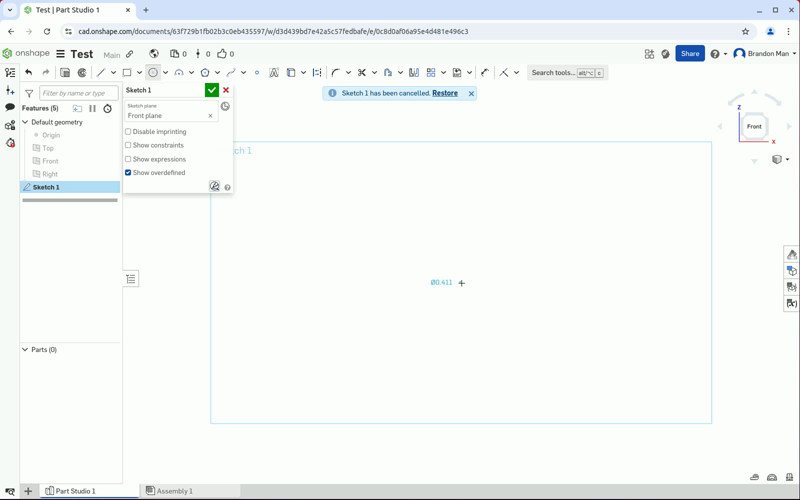
scroll(6)
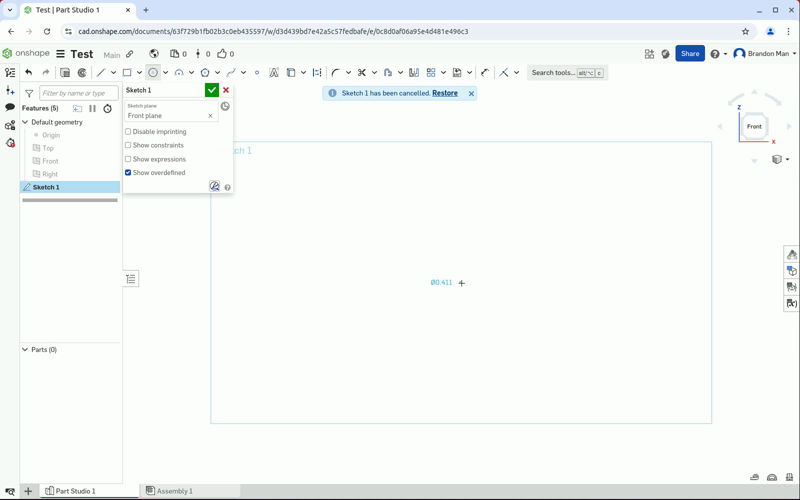
scroll(6)
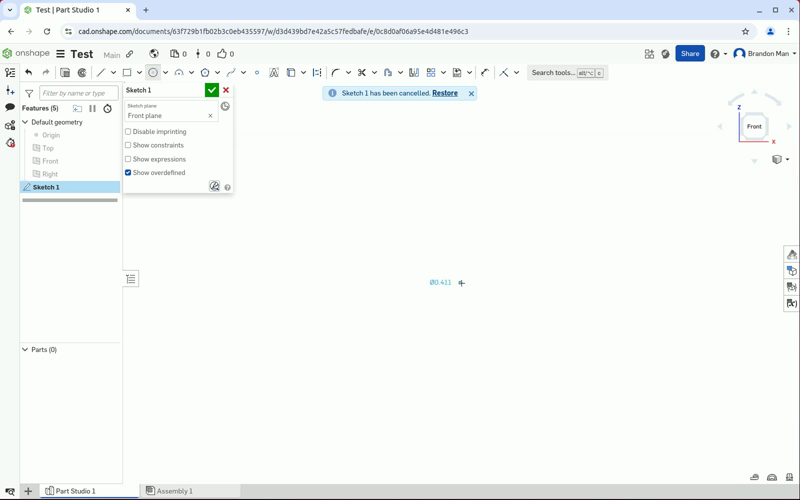
scroll(6)
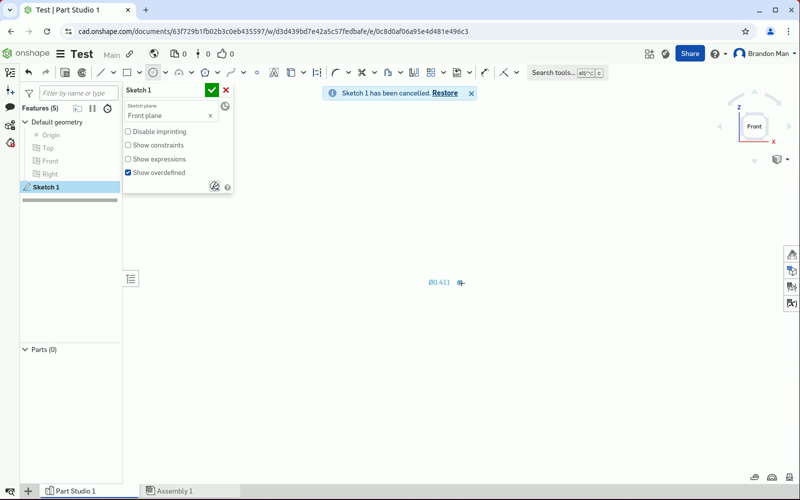
scroll(6)
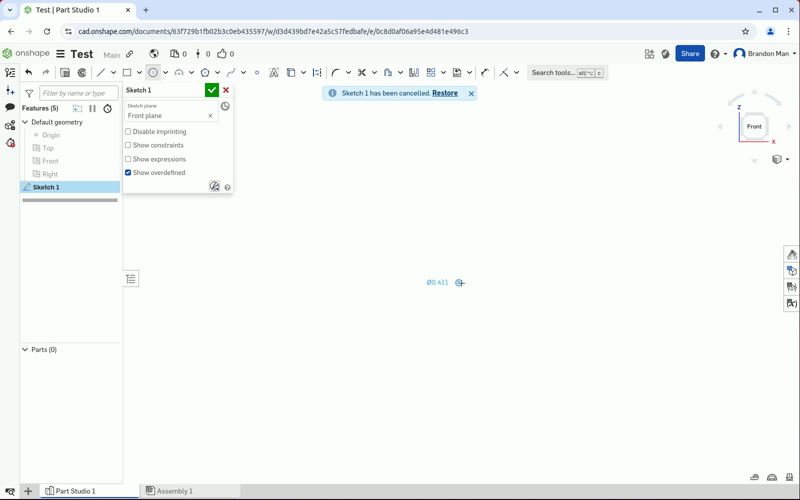
scroll(6)
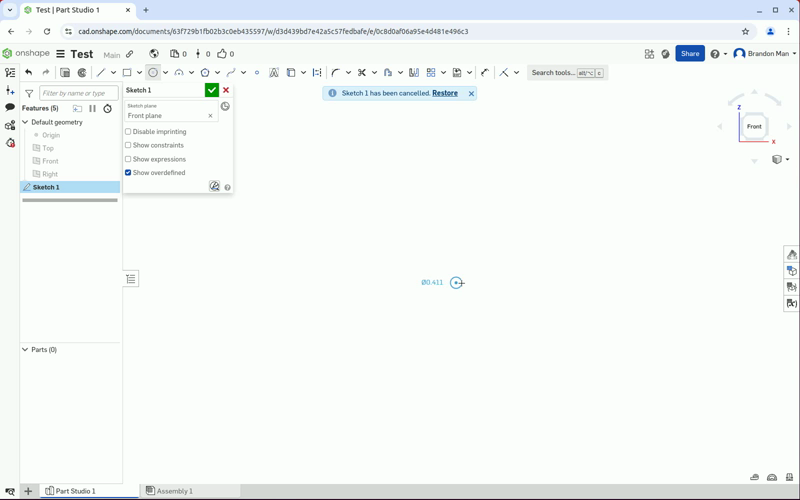
scroll(6)
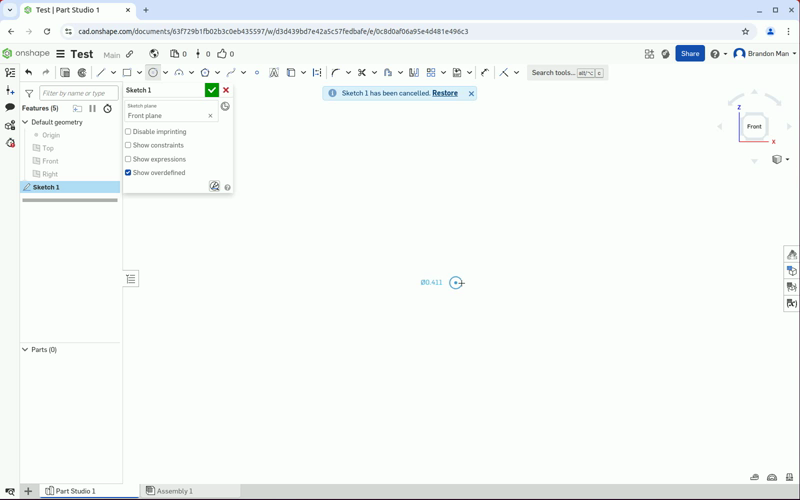
scroll(6)
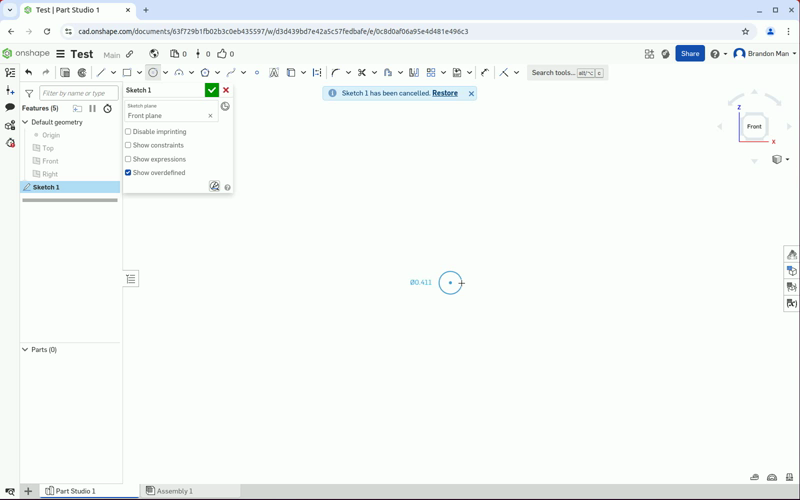
click(461, 282)
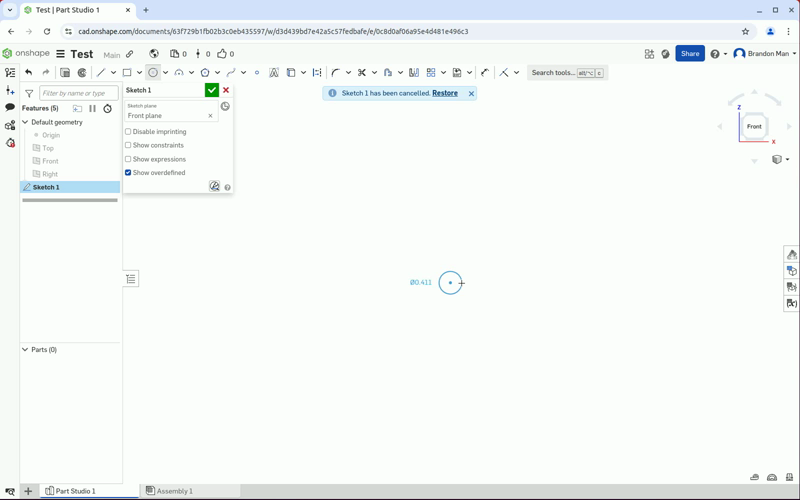
scroll(-6)
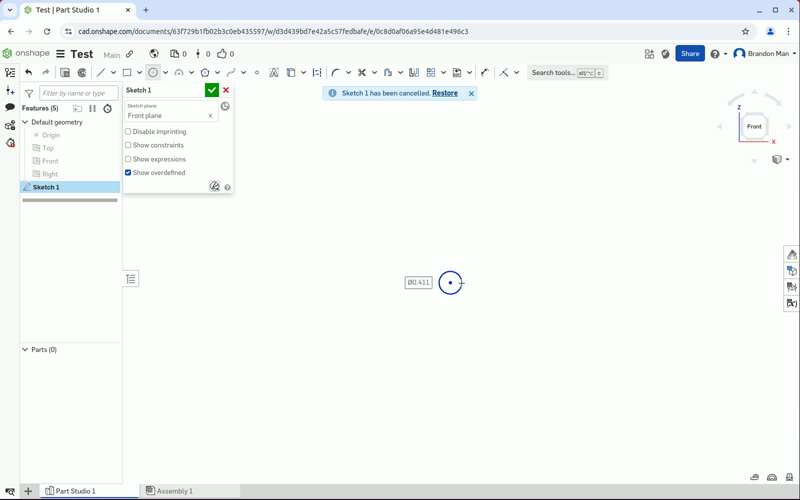
scroll(-6)
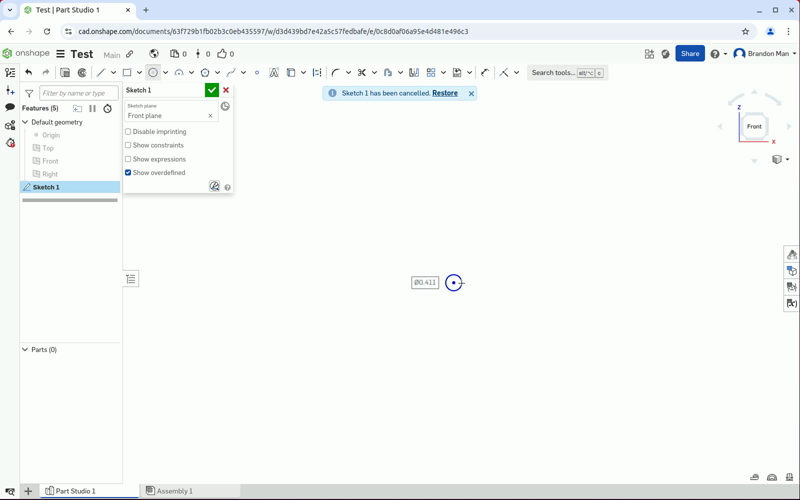
scroll(-6)
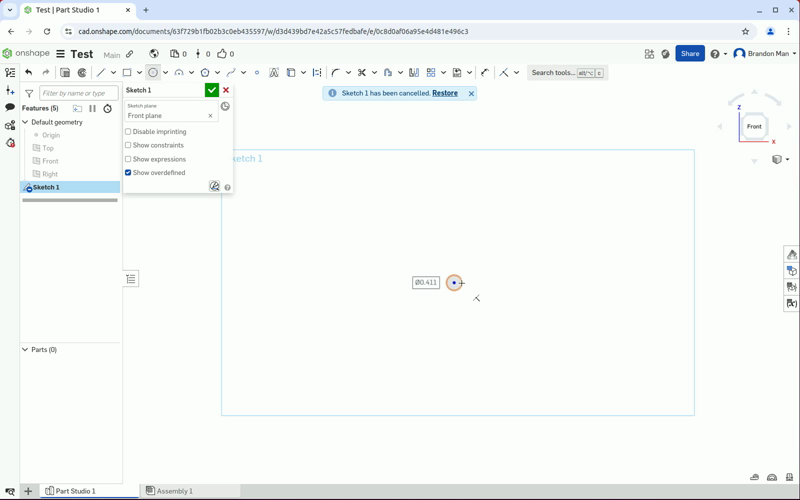
scroll(-6)
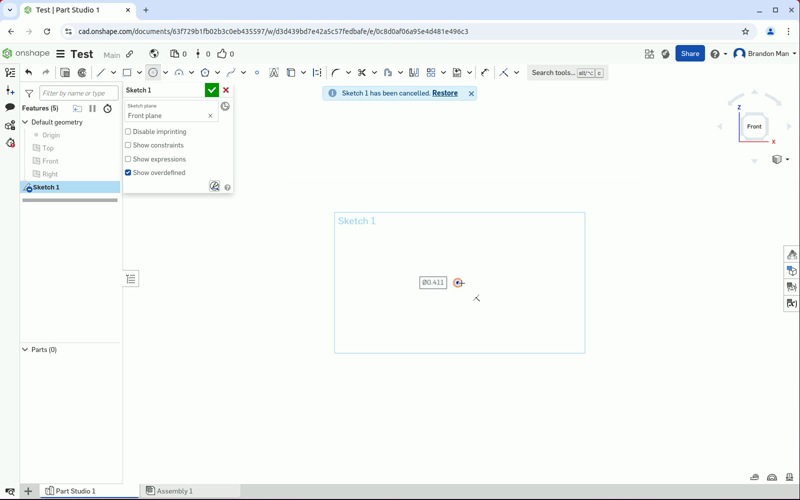
scroll(-6)
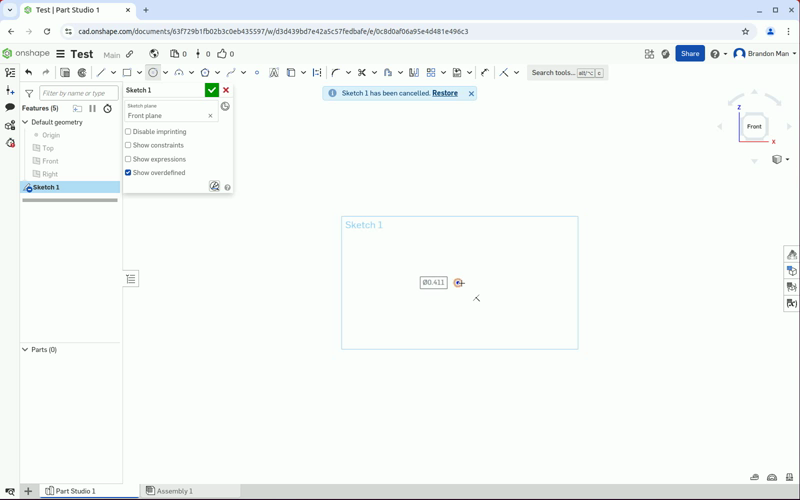
scroll(-6)
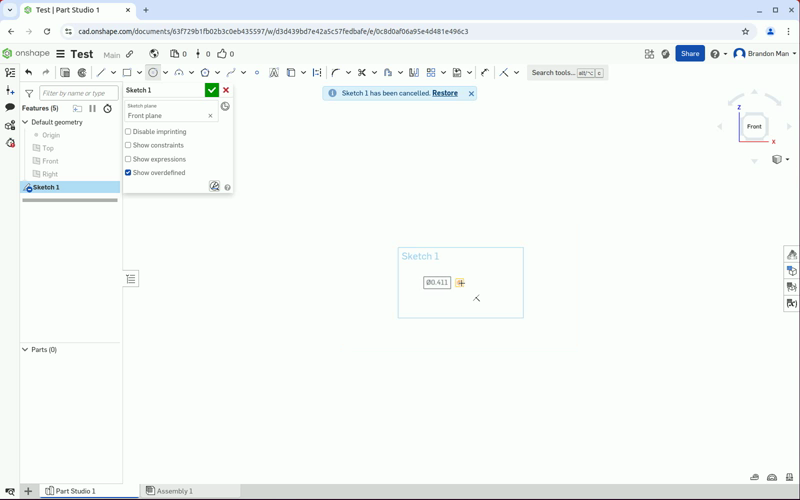
scroll(-6)
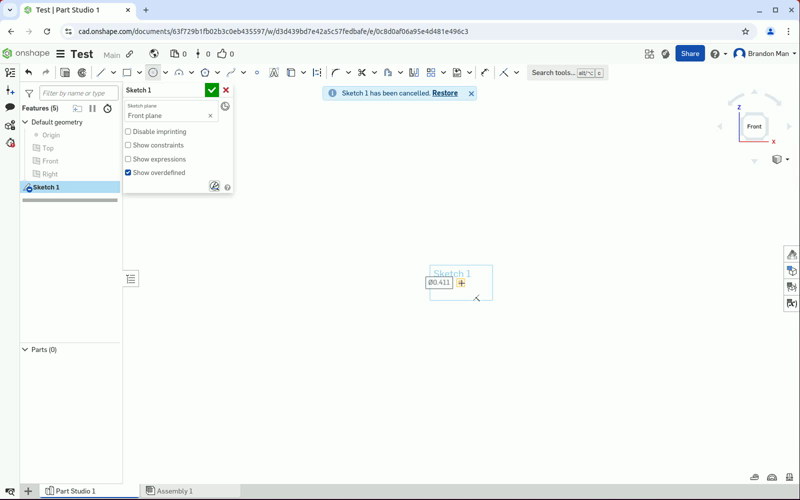
key(esc)
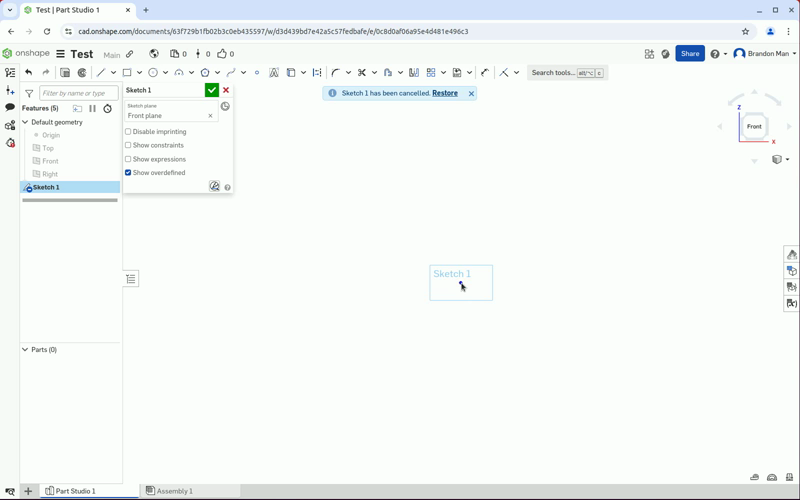
mouse_move(460, 282)
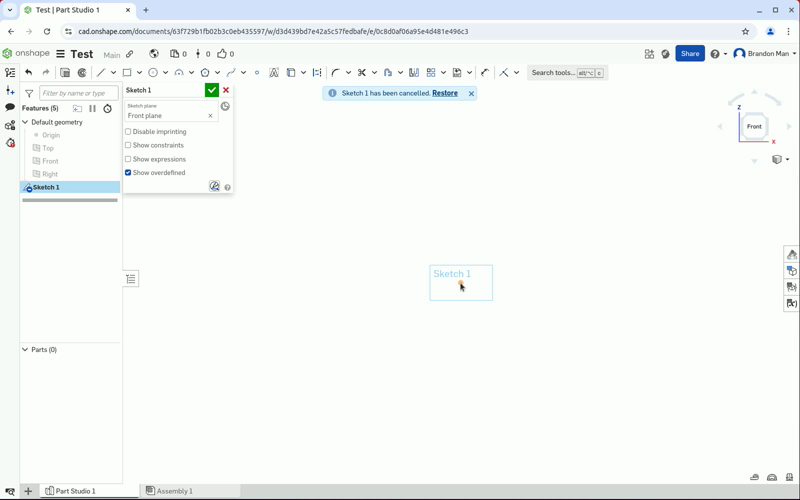
scroll(6)
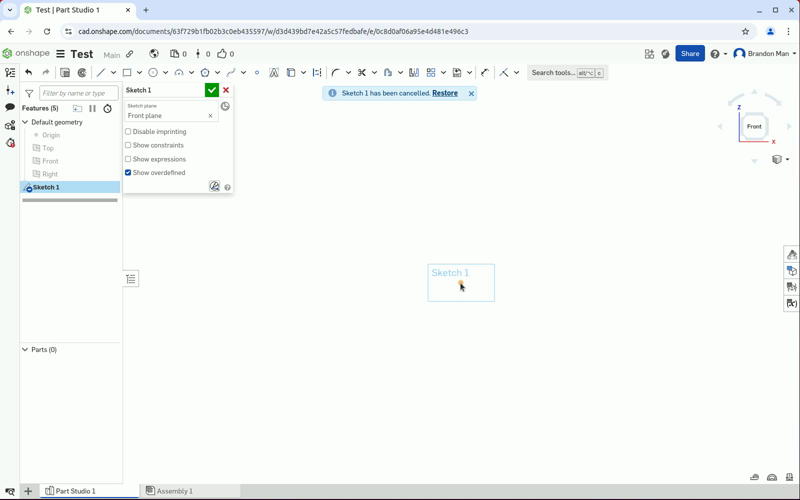
scroll(6)
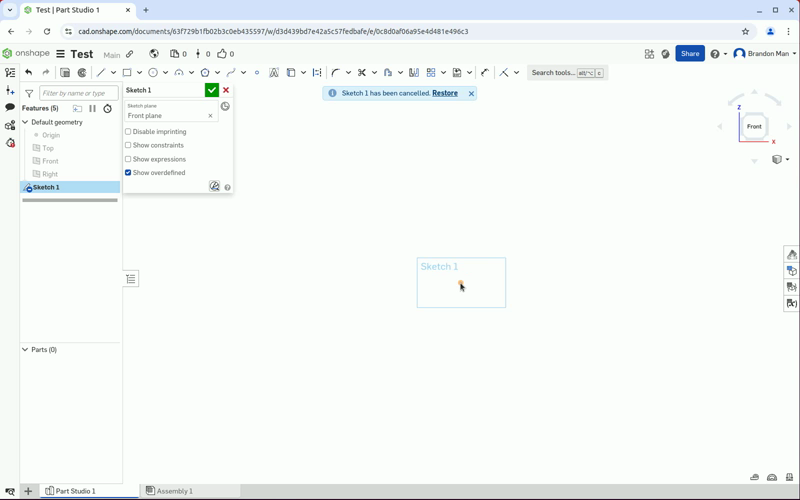
scroll(6)
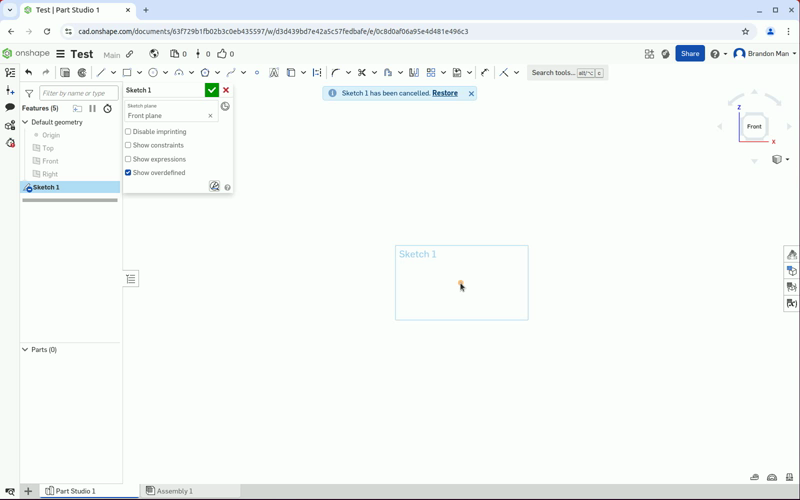
scroll(6)
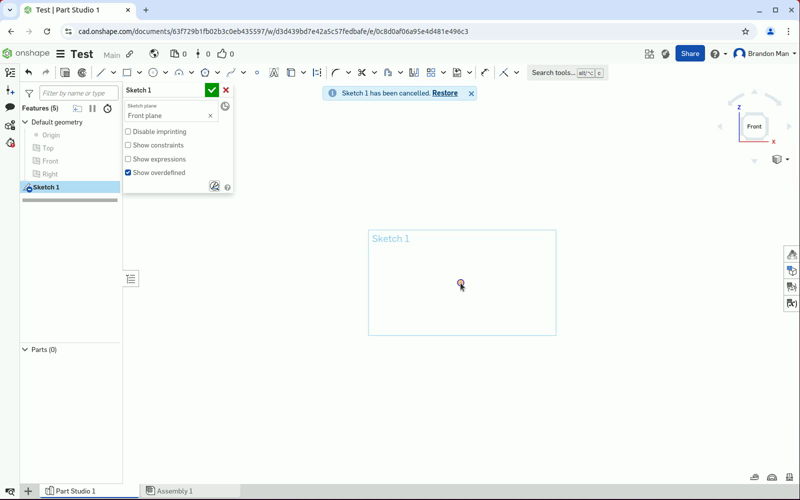
scroll(6)
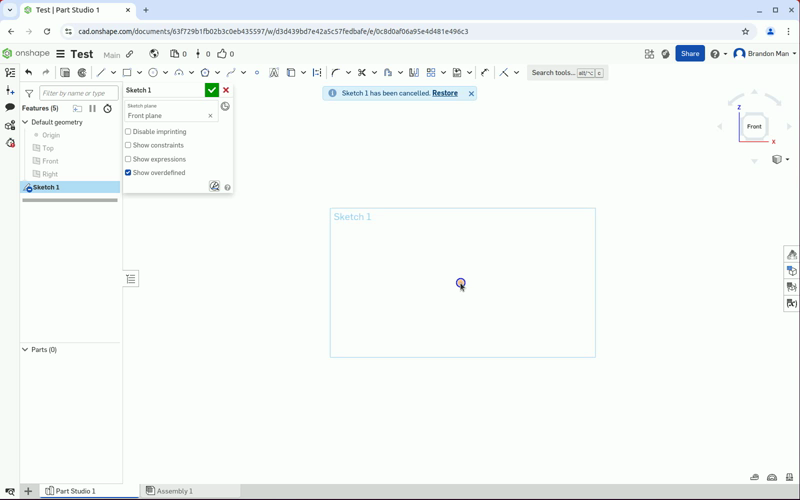
scroll(6)
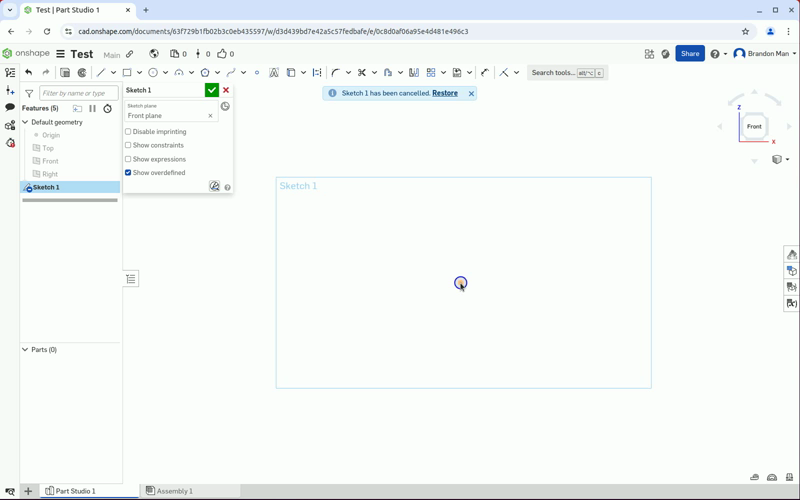
scroll(6)
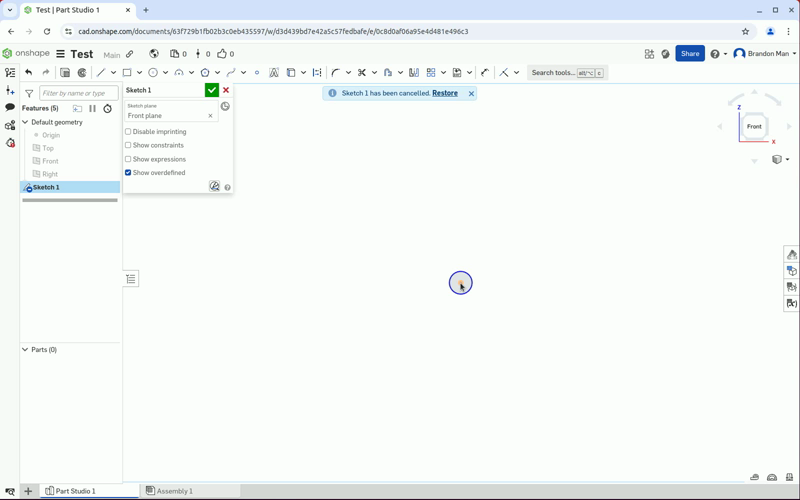
click(460, 282)
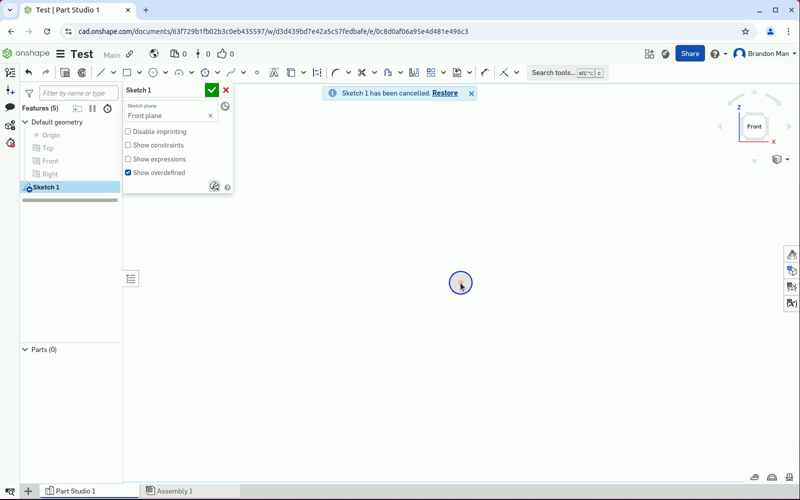
scroll(-6)
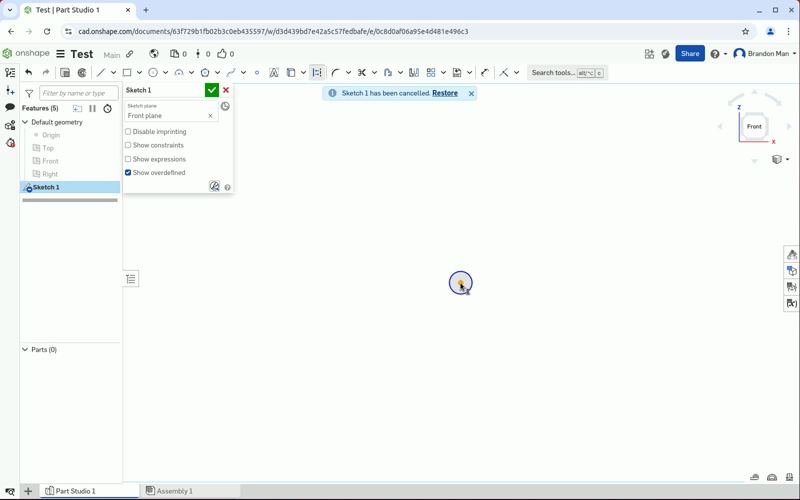
scroll(-6)
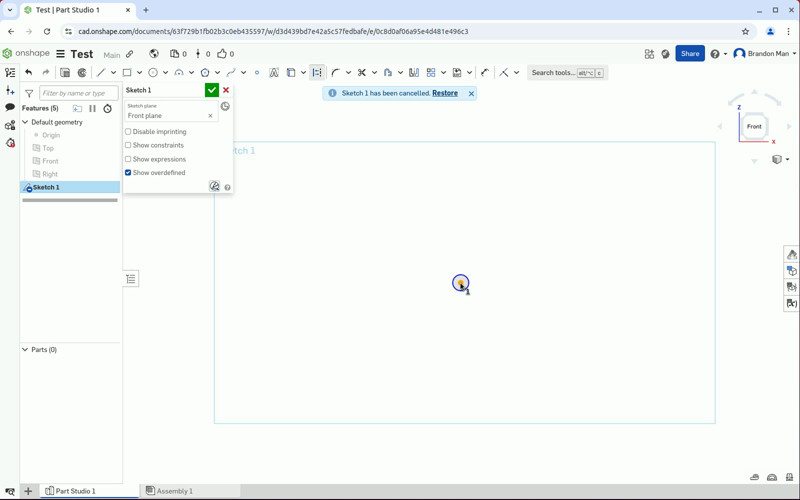
scroll(-6)
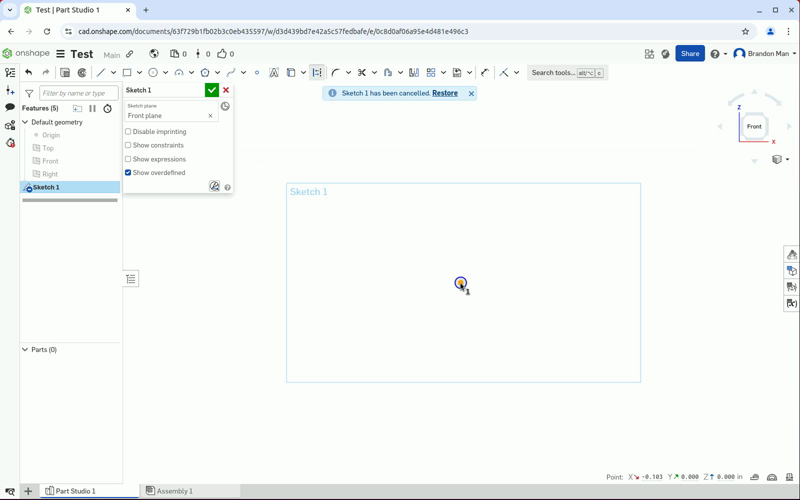
scroll(-6)
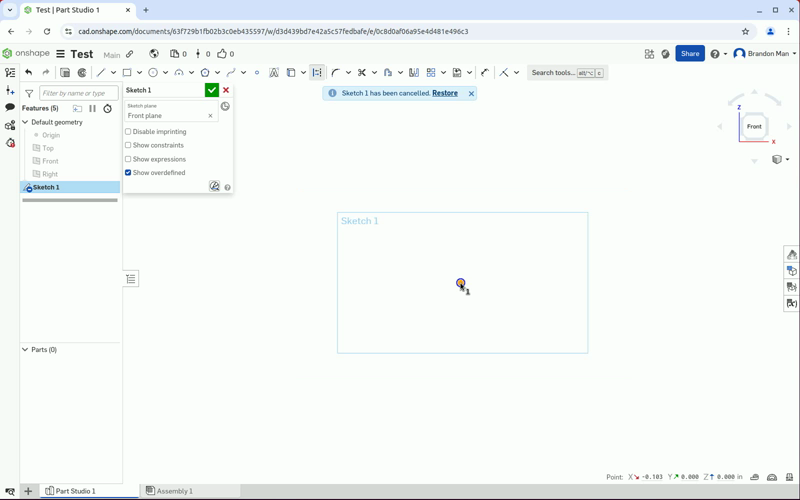
scroll(-6)
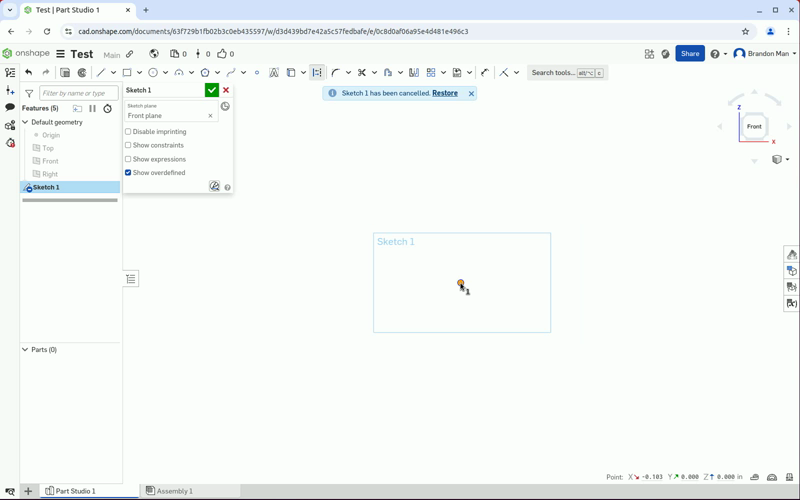
scroll(-6)
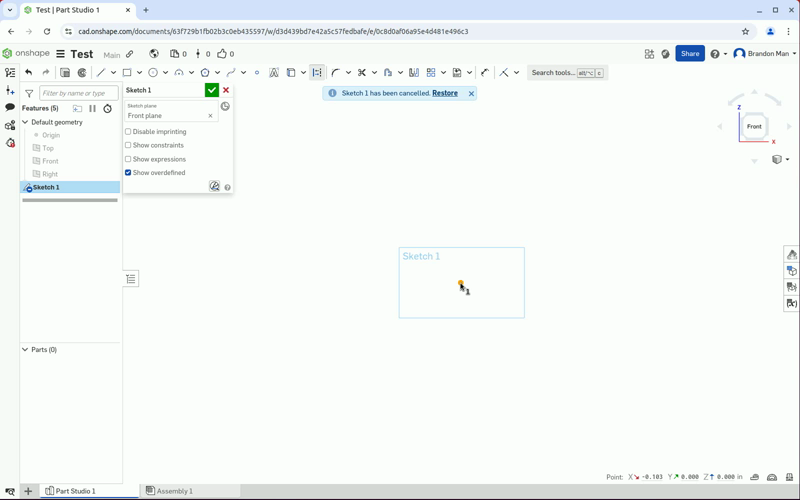
scroll(-6)
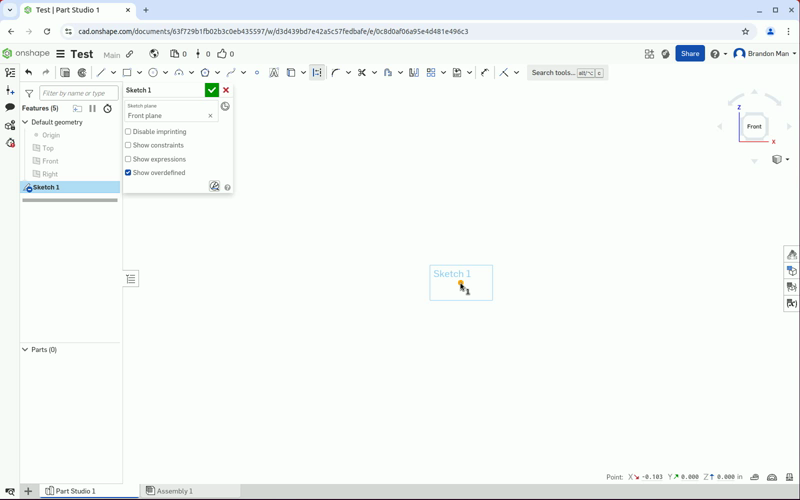
mouse_move(73, 352)
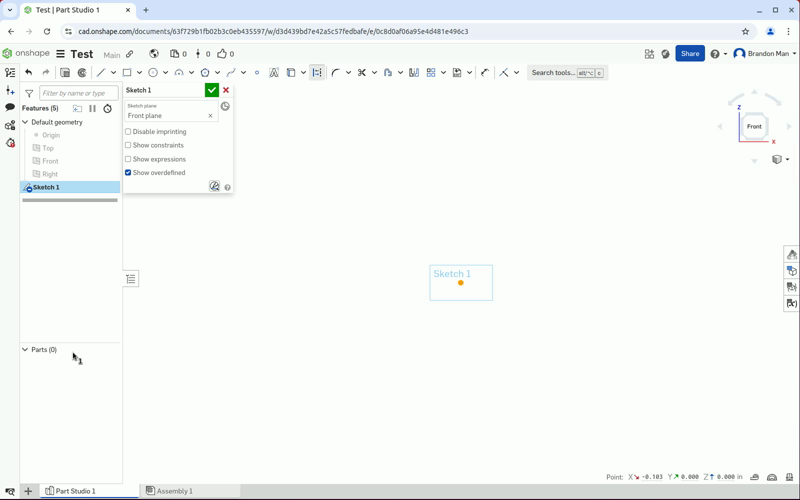
key(shift+y)
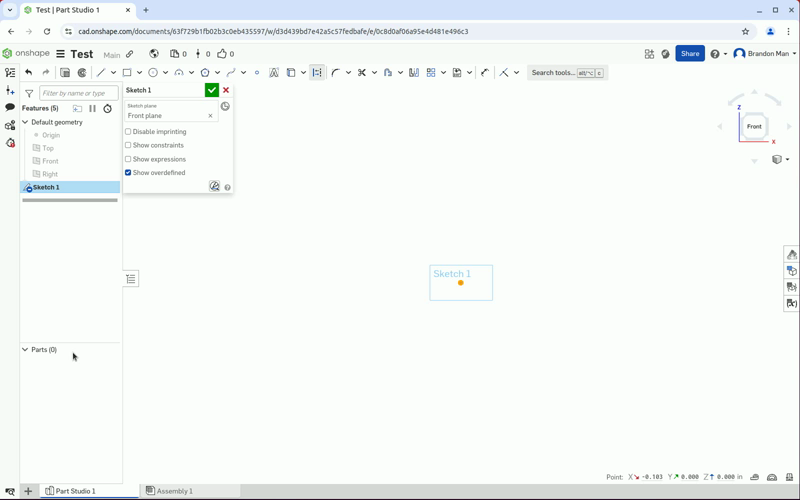
key(shift+e)
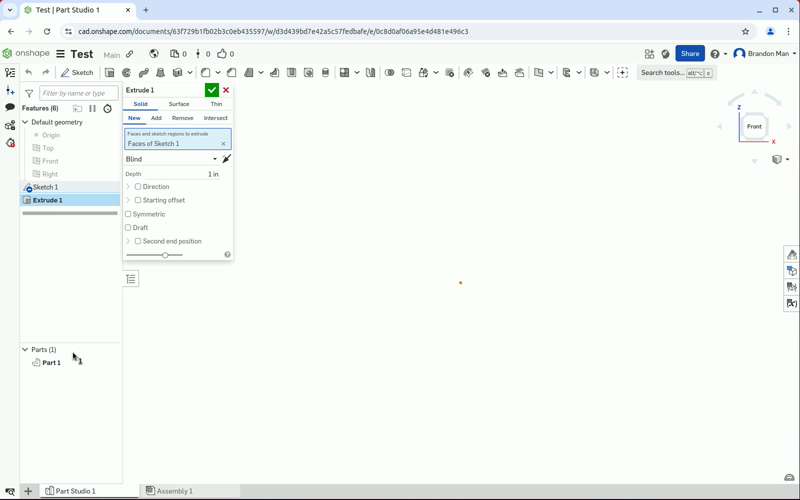
mouse_move(143, 106)
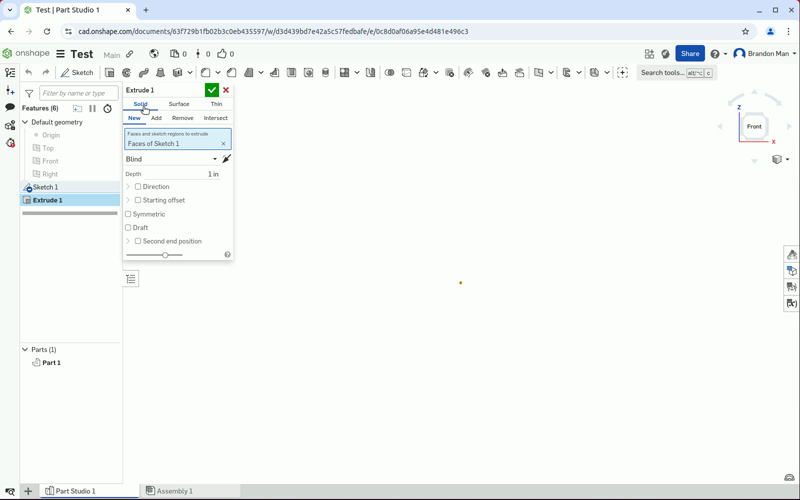
click(143, 106)
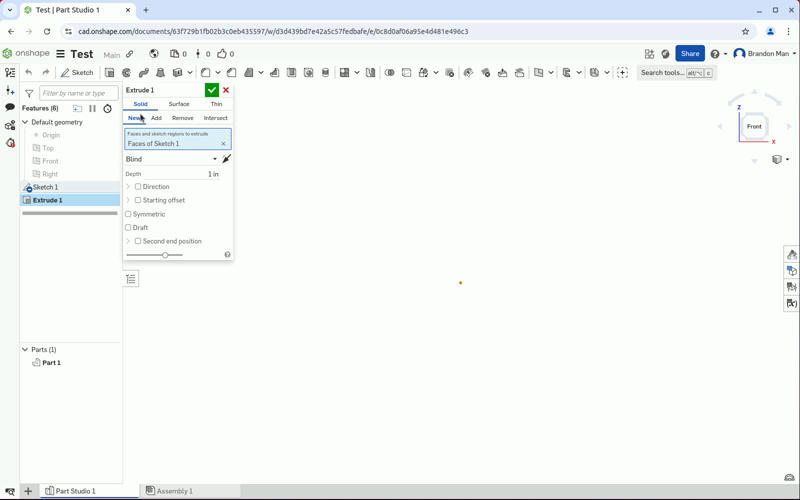
mouse_move(137, 120)
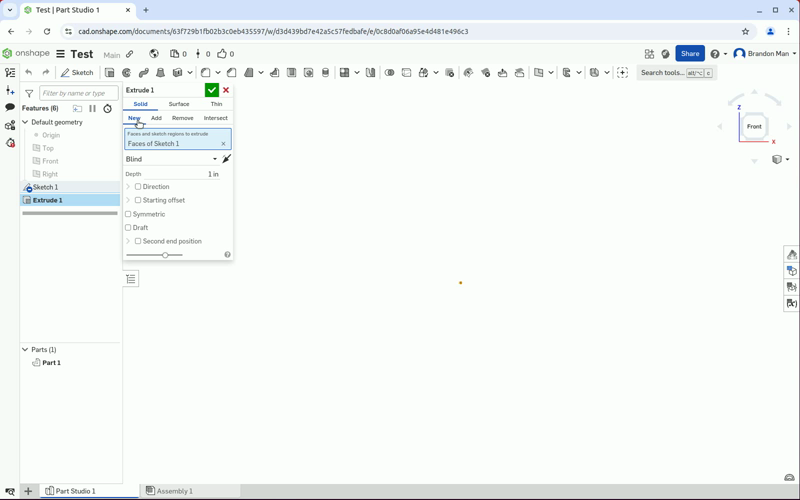
click(137, 120)
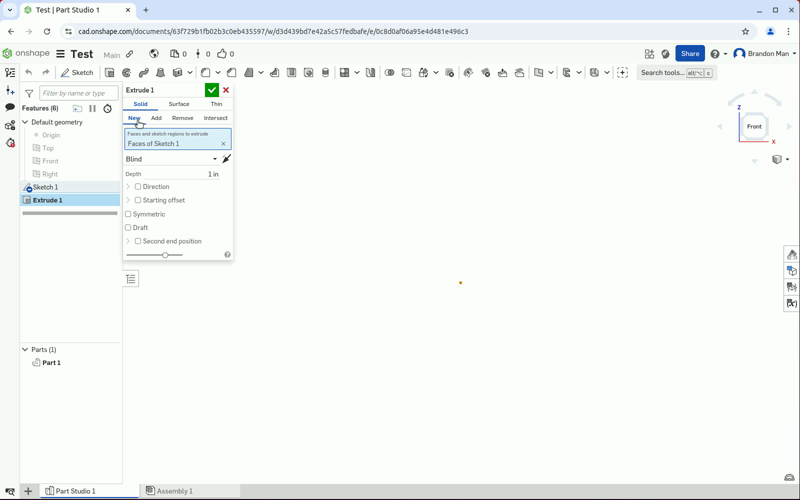
key(tab, 4)
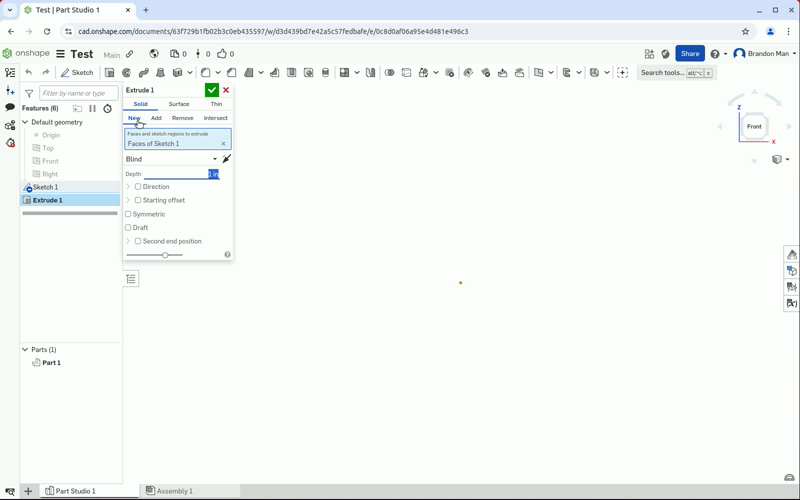
text(46.216)
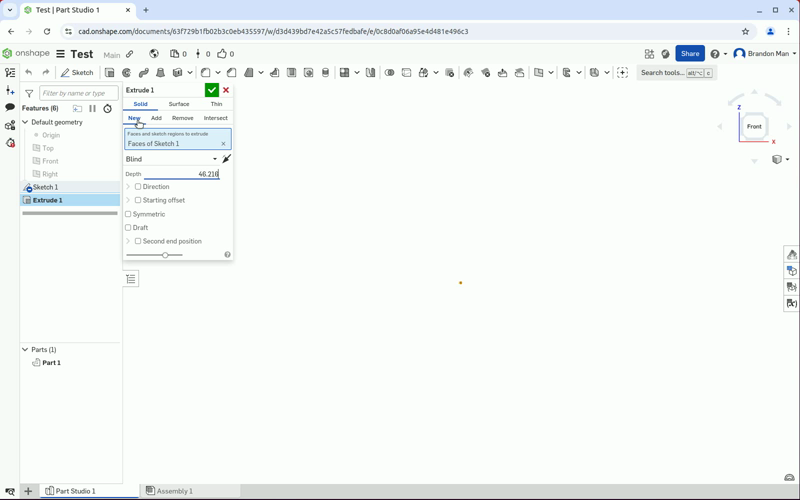
key(tab, 3)
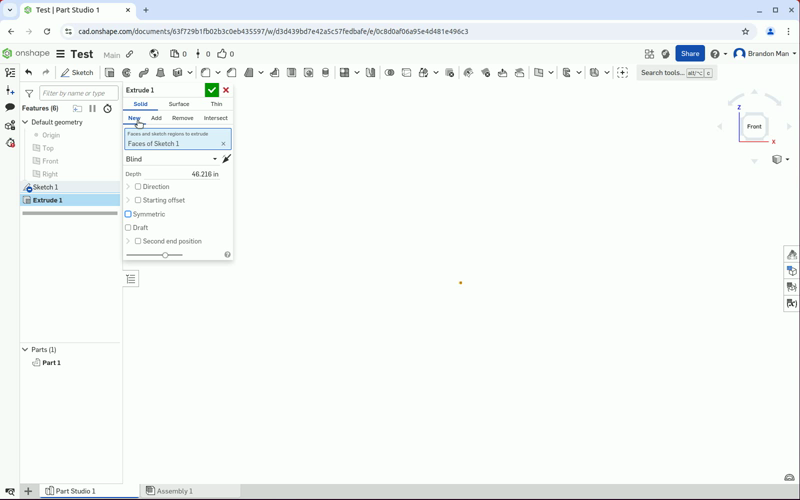
key(space)
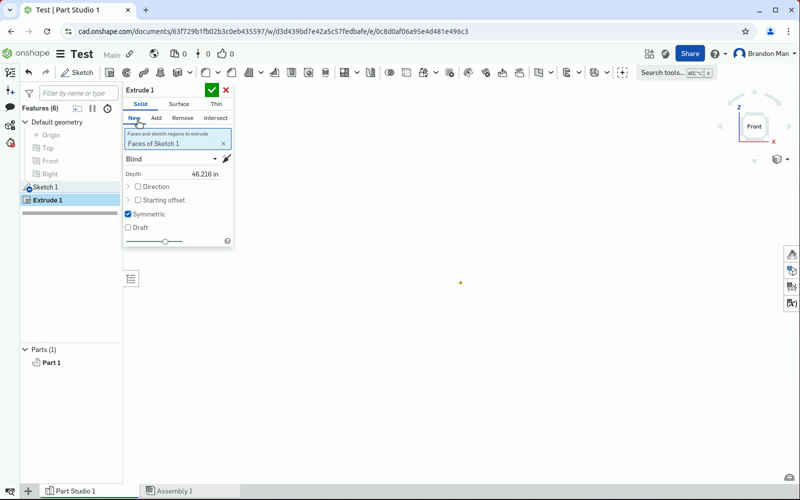
key(enter)
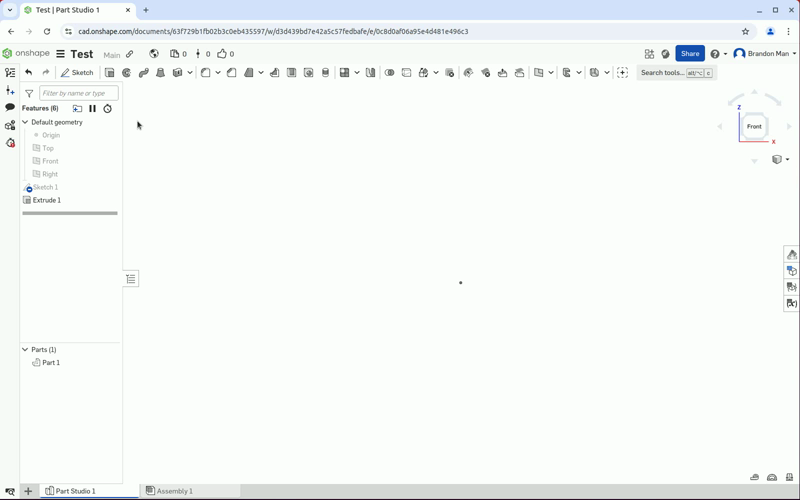
key(shift+h)
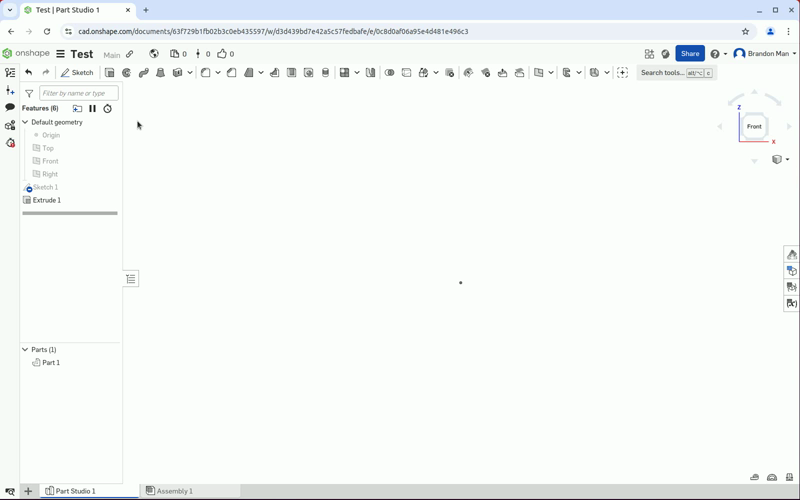
key(shift+h)
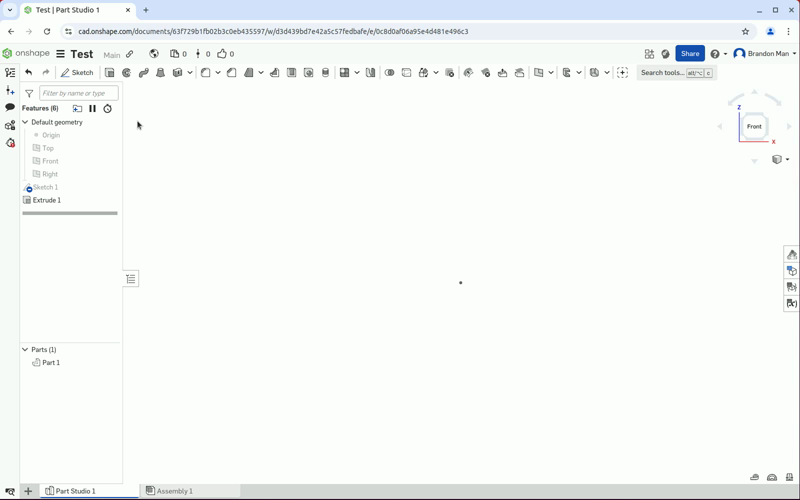
mouse_move(73, 189)
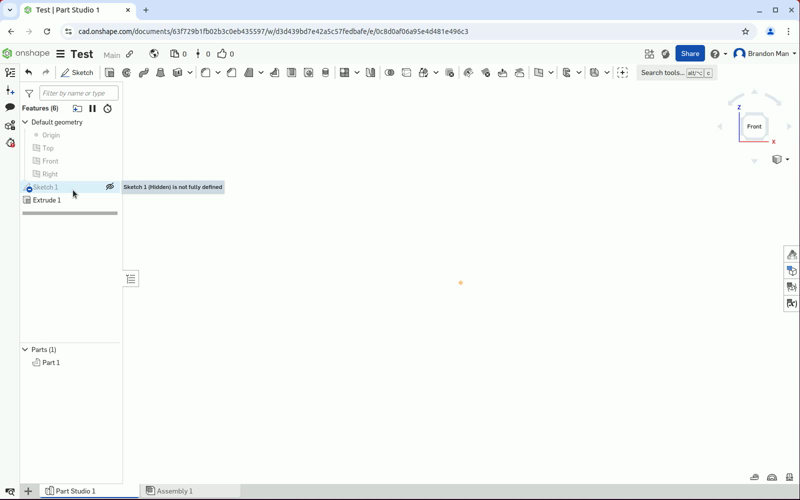
click(73, 189)
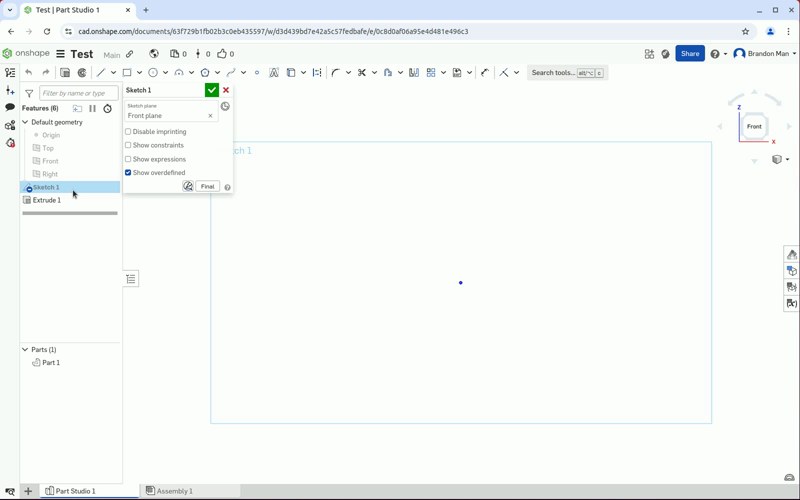
mouse_move(229, 92)
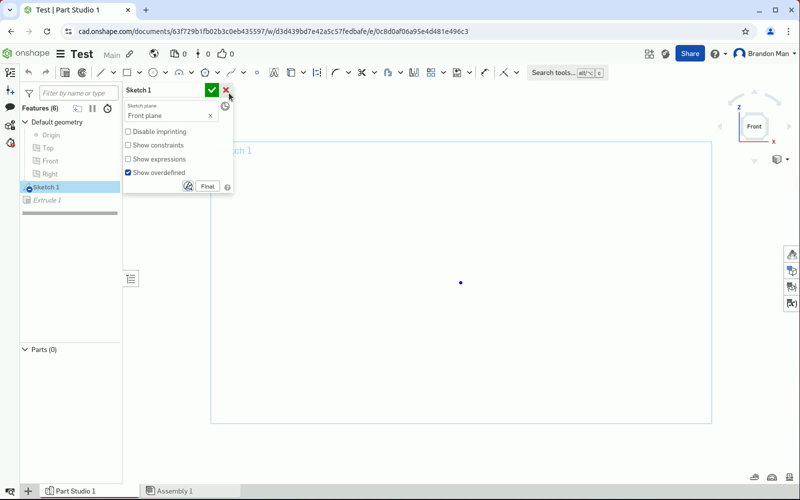
click(229, 92)
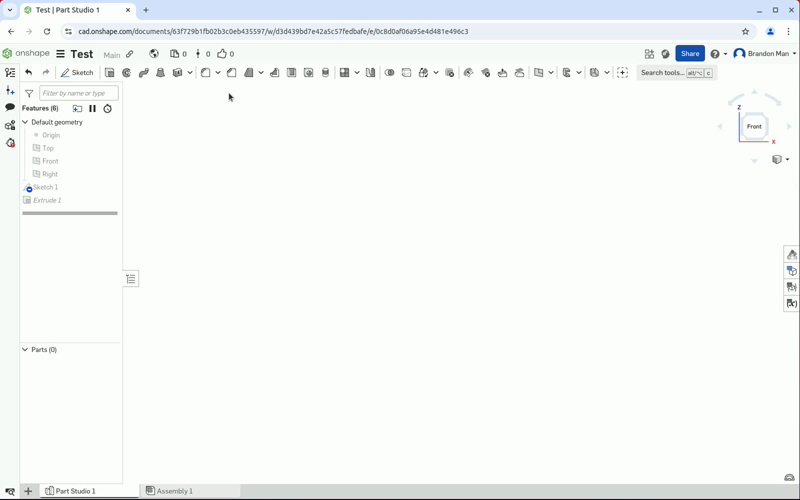
mouse_move(73, 352)
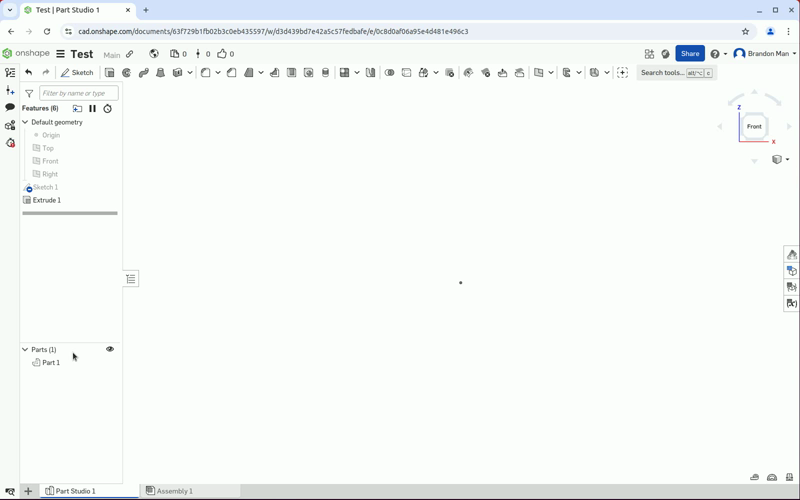
key(y)
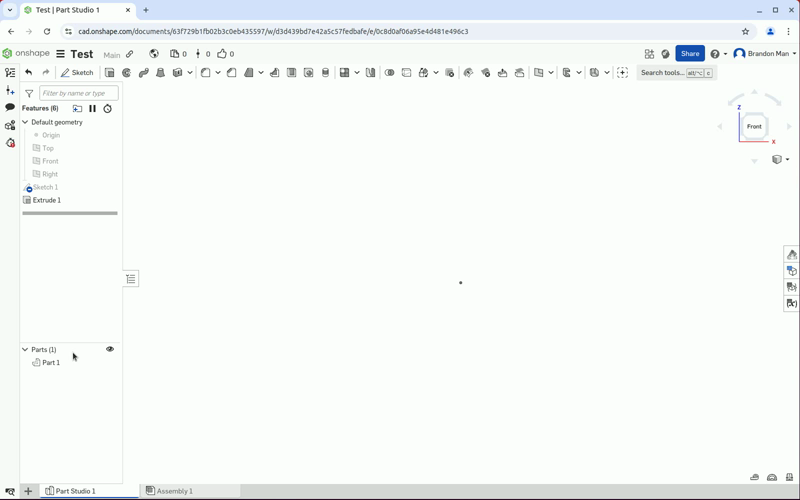
key(shift+p)
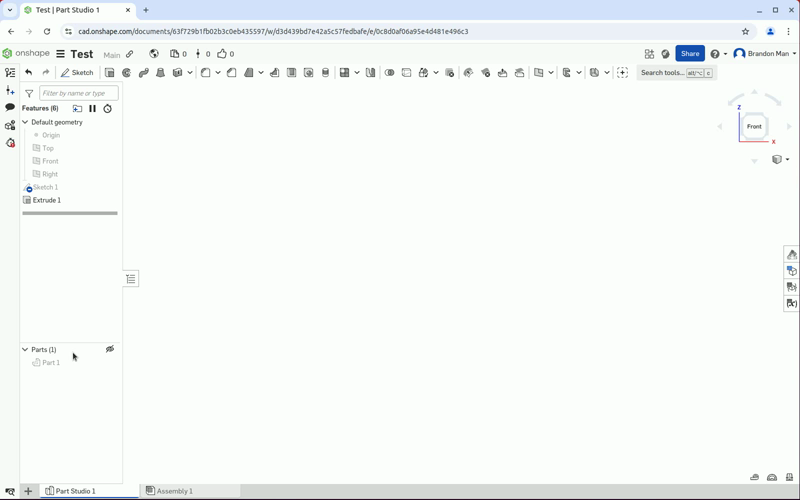
key(space)
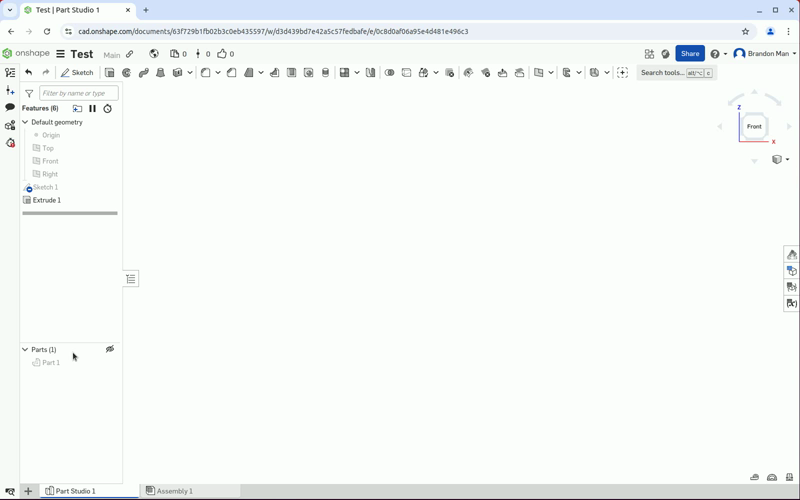
key_down(shift)
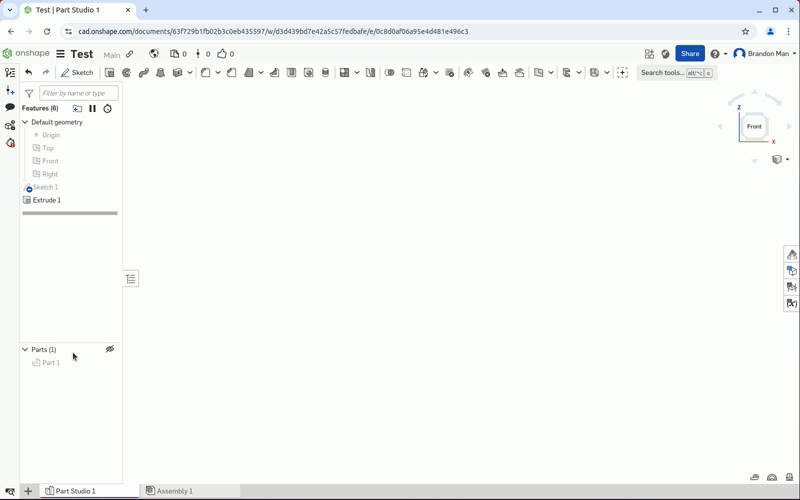
key(left)
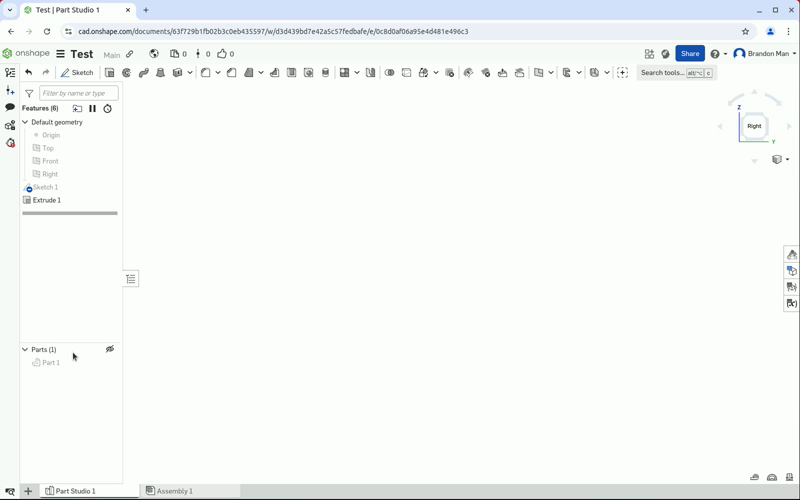
key_up(shift)
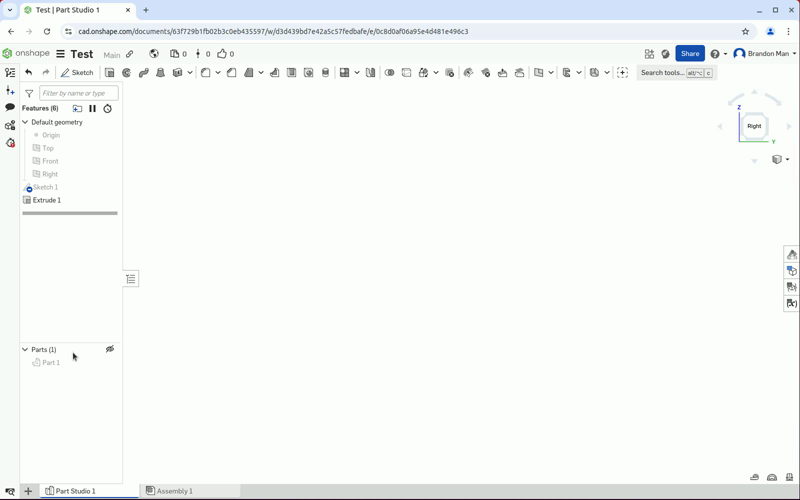
mouse_move(73, 352)
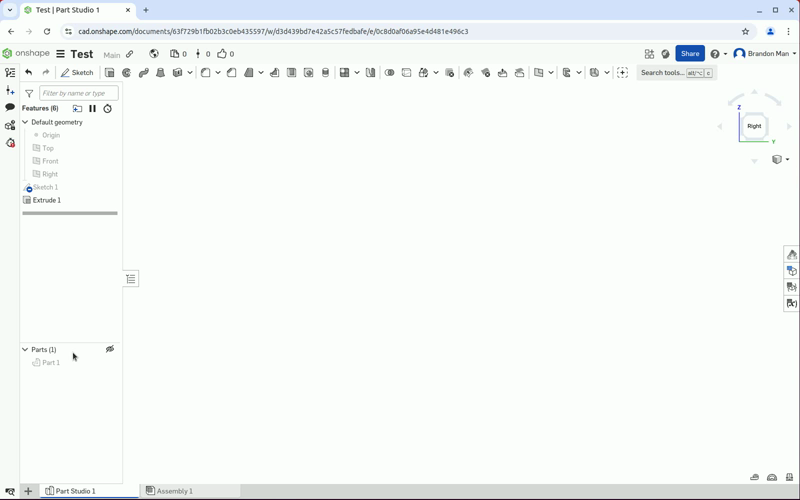
key(shift+y)
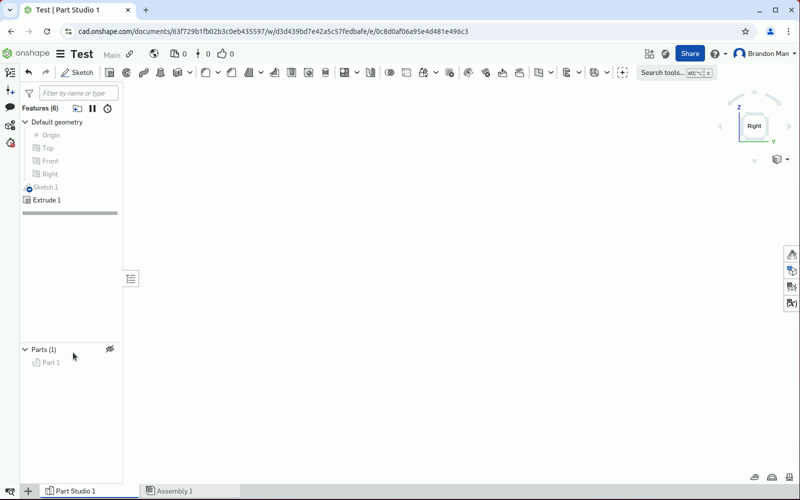
key(shift+s)
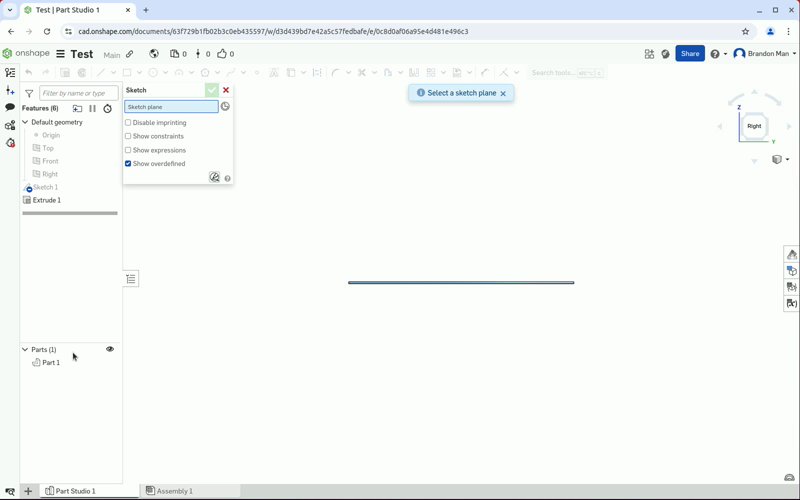
mouse_move(73, 176)
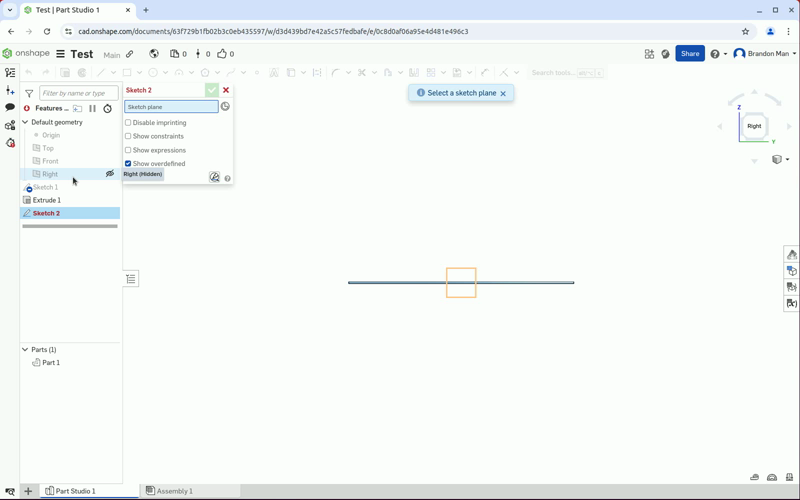
click(73, 176)
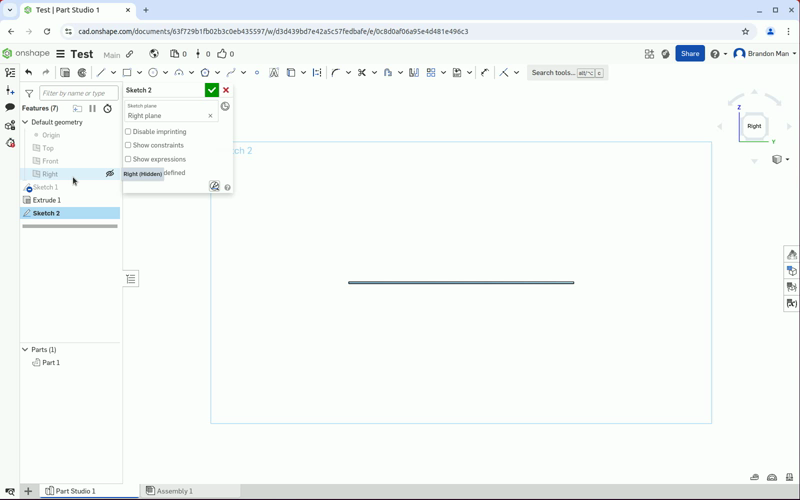
mouse_move(73, 352)
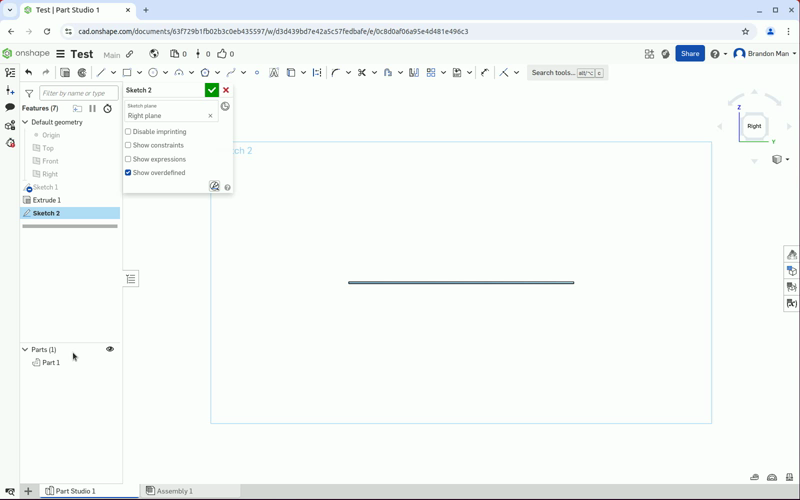
key(y)
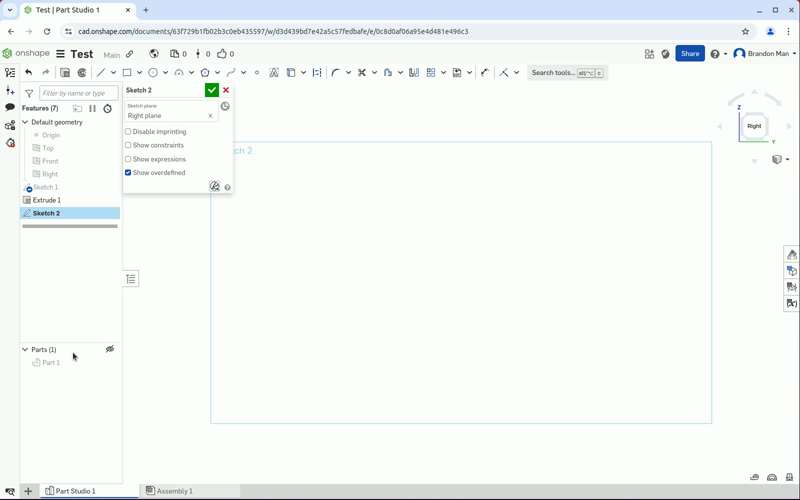
key(l)
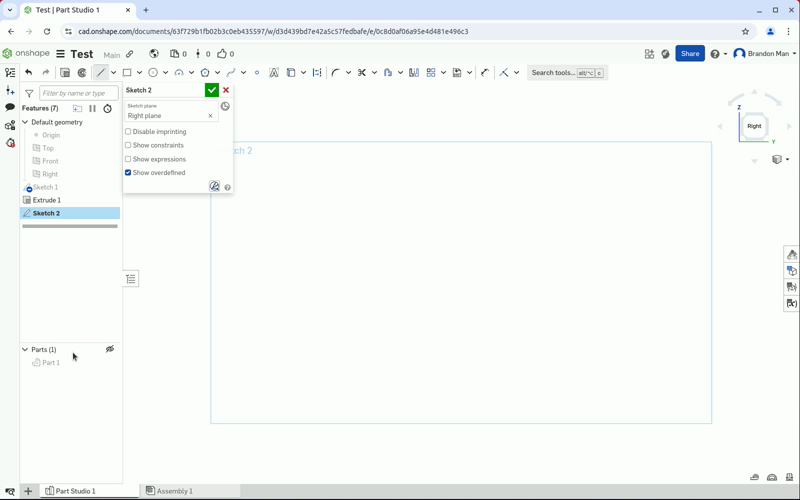
key_down(shift)
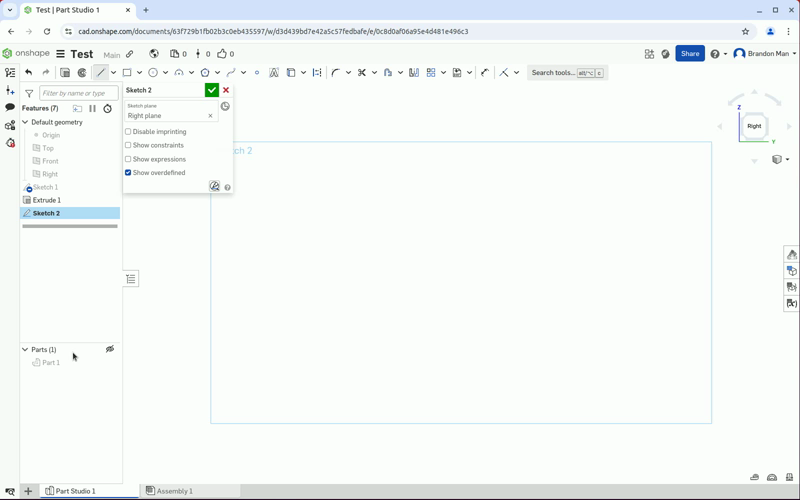
mouse_move(348, 282)
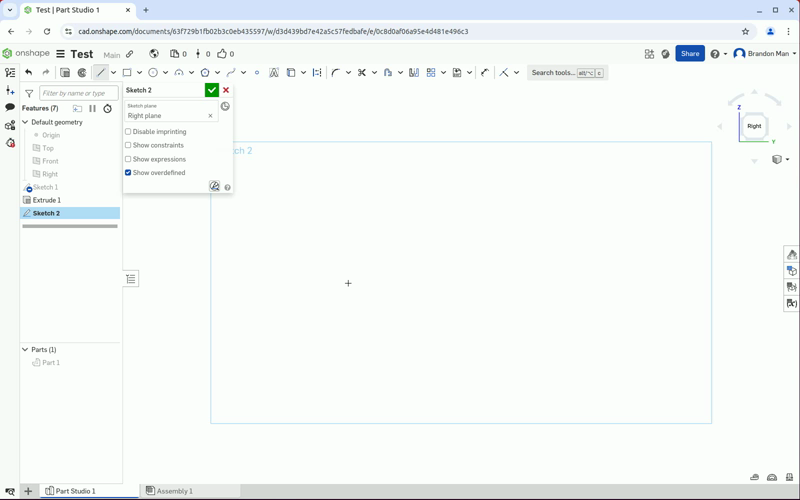
click(348, 282)
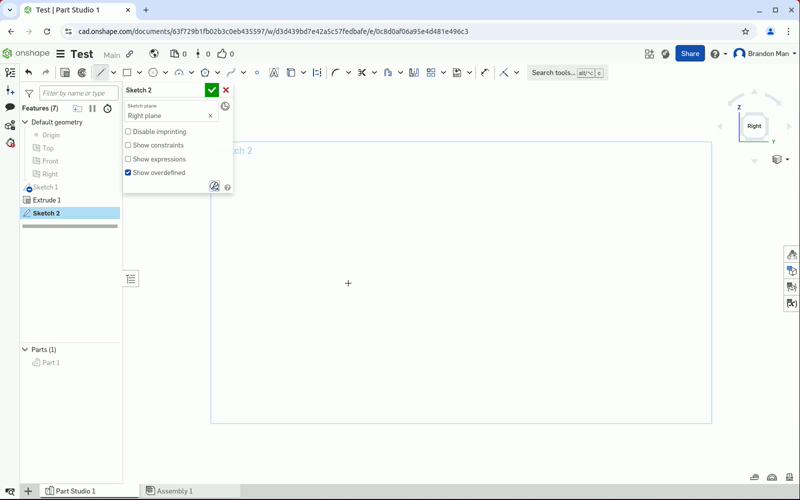
key_up(shift)
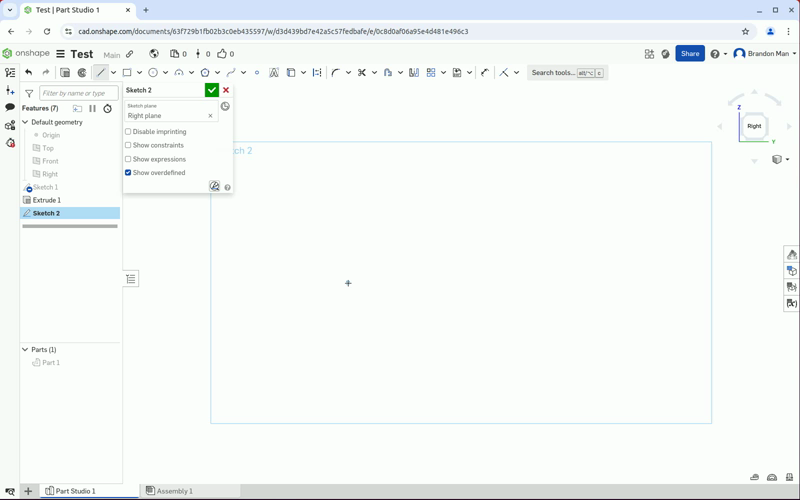
key_down(shift)
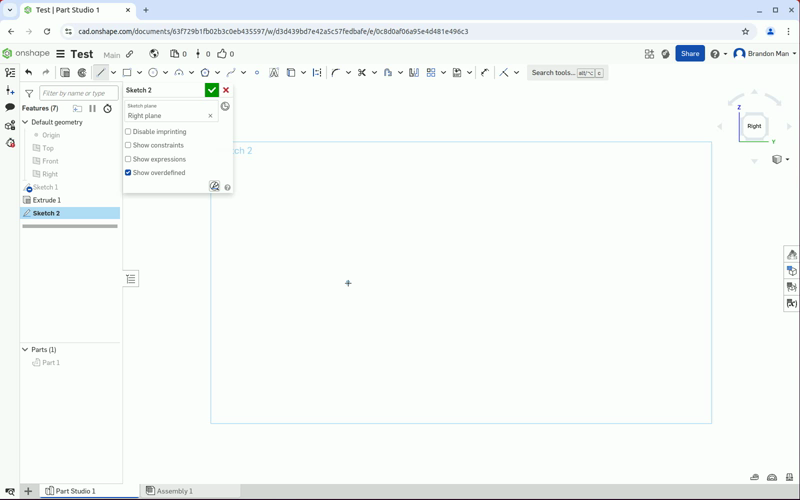
mouse_move(378, 282)
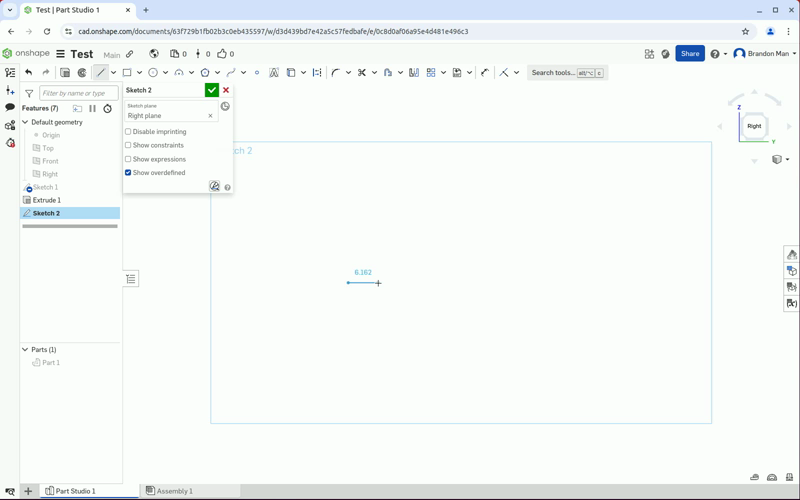
mouse_move(350, 282)
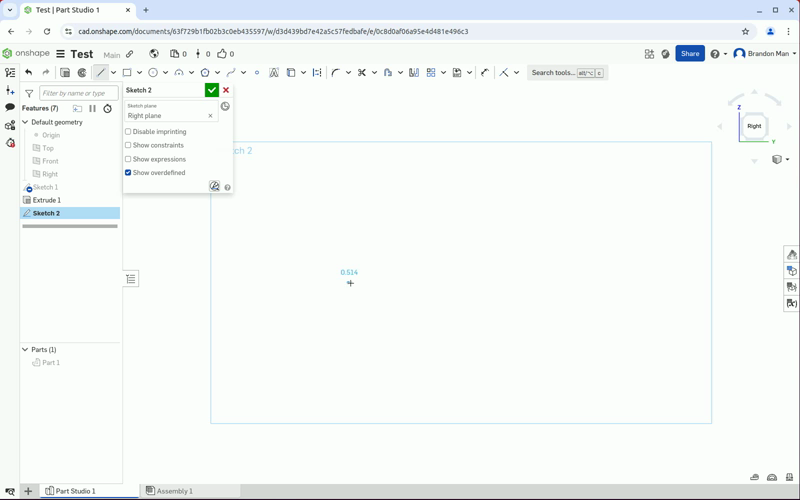
scroll(6)
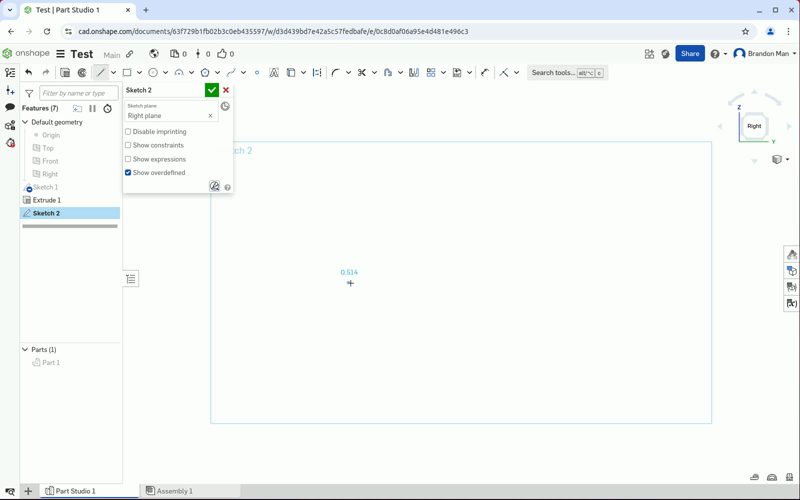
scroll(6)
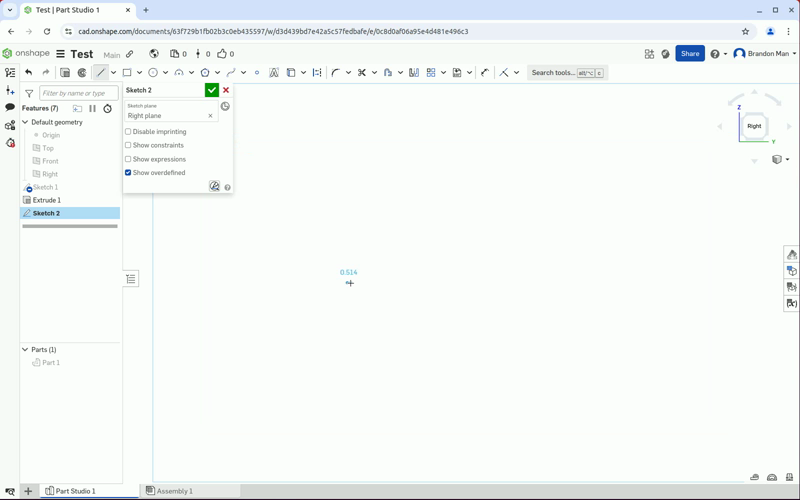
scroll(6)
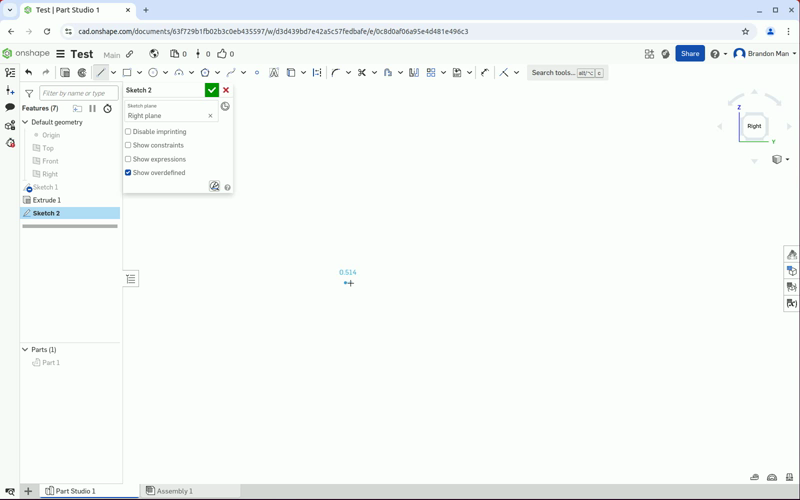
scroll(6)
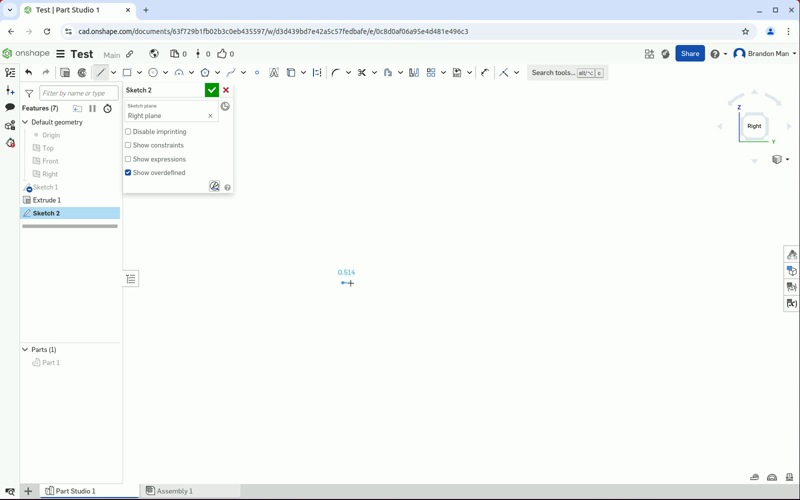
scroll(6)
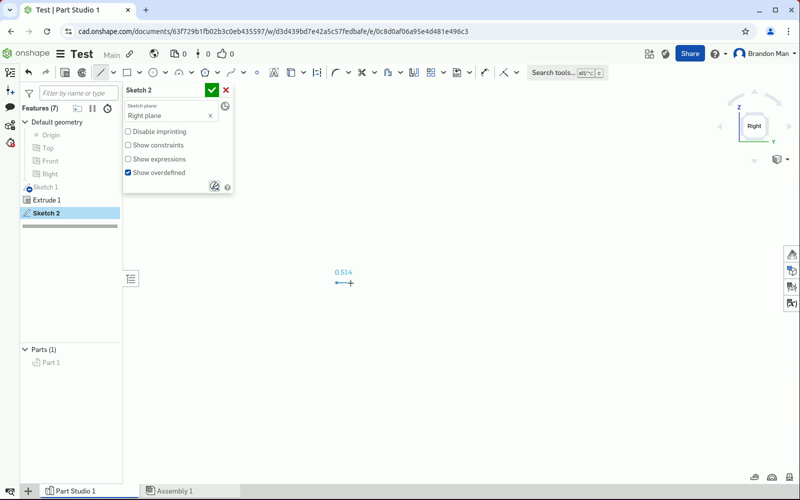
scroll(6)
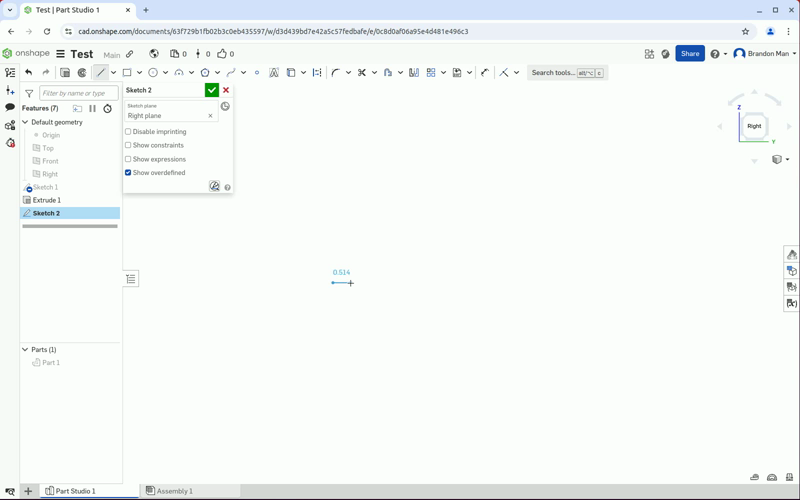
scroll(6)
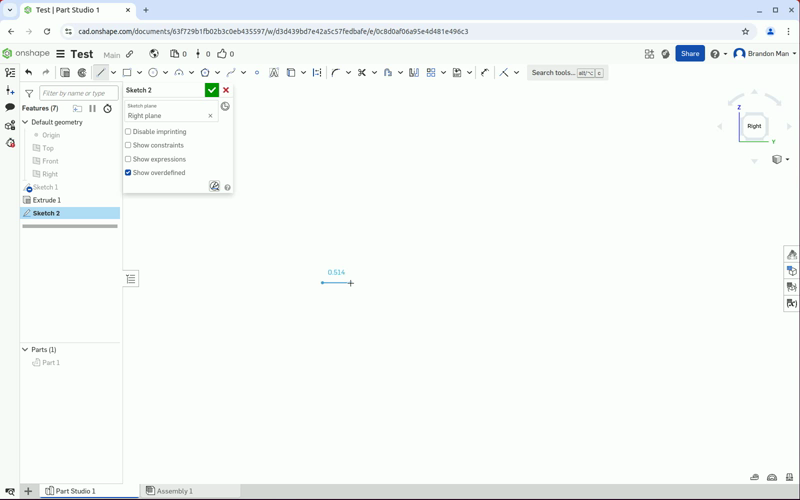
click(350, 282)
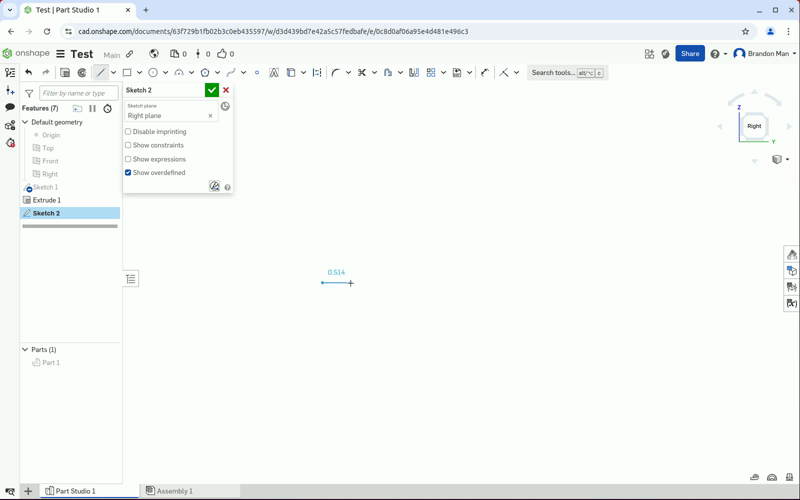
scroll(-6)
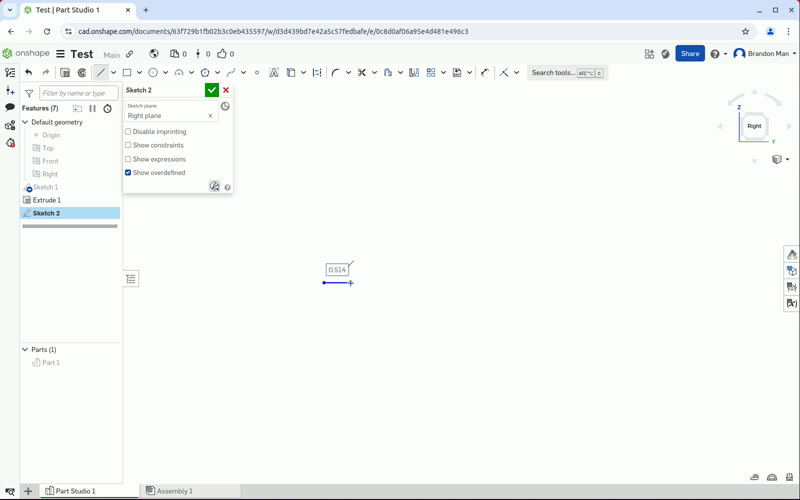
scroll(-6)
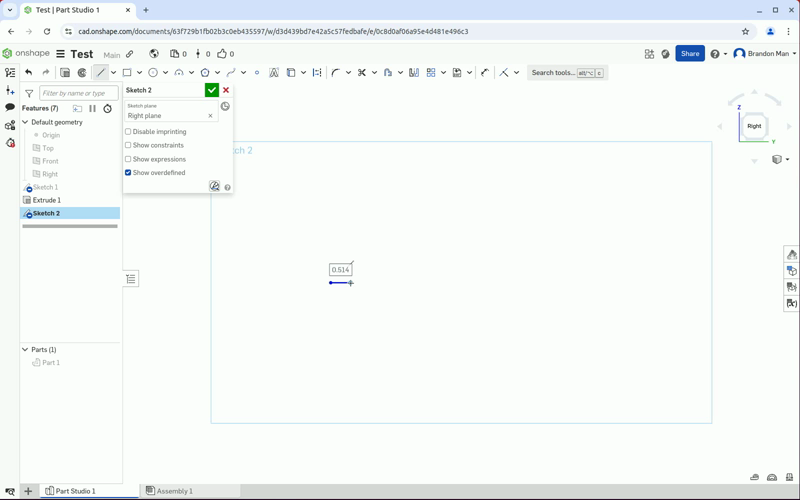
scroll(-6)
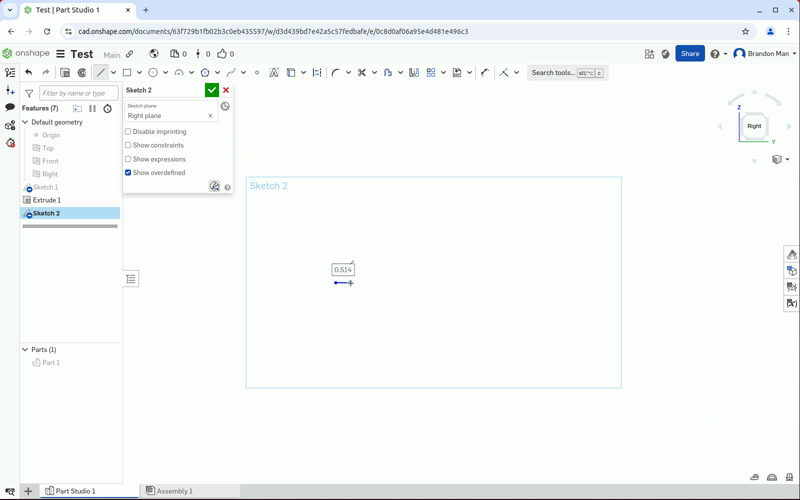
scroll(-6)
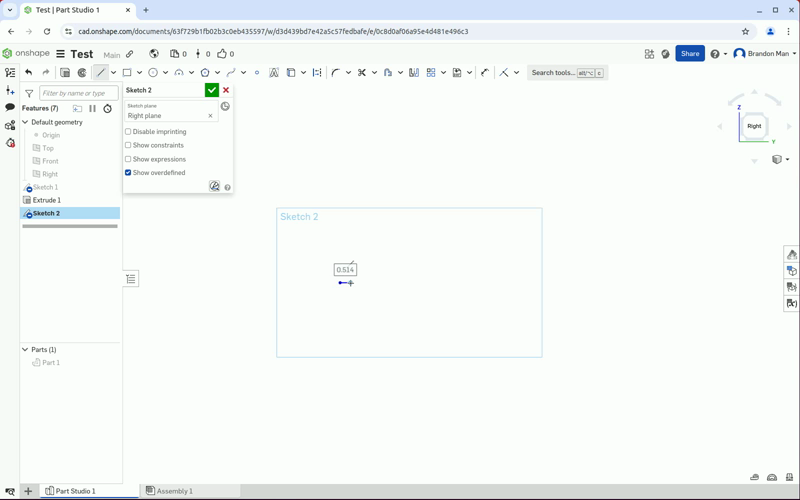
scroll(-6)
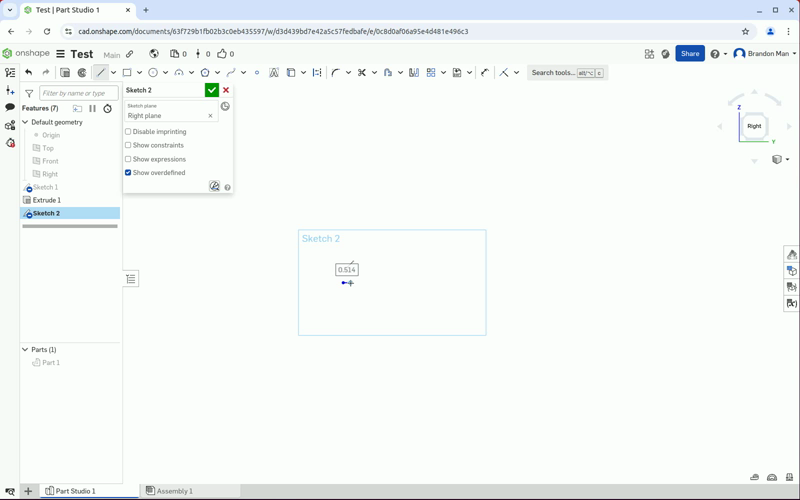
scroll(-6)
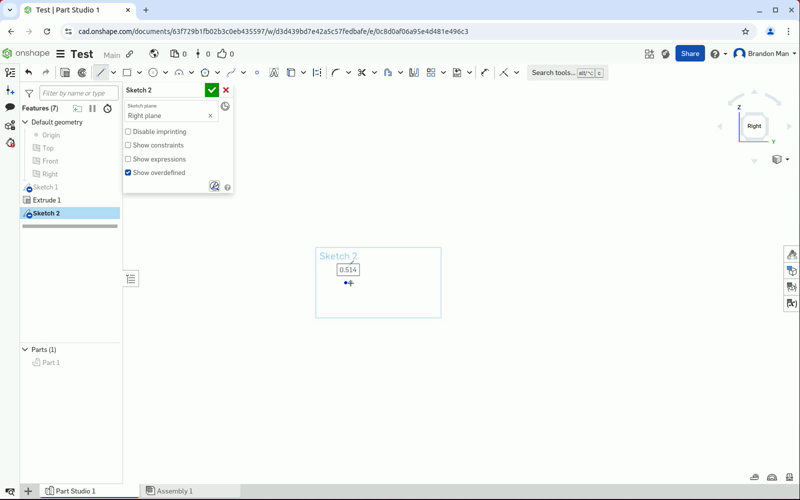
scroll(-6)
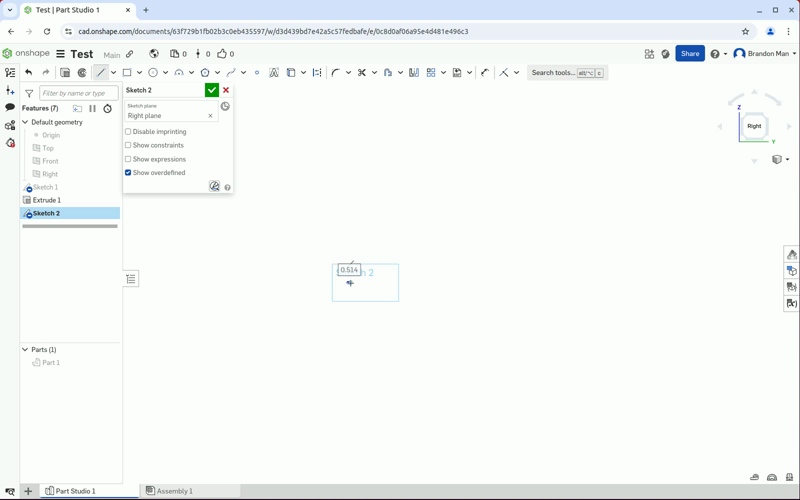
key_up(shift)
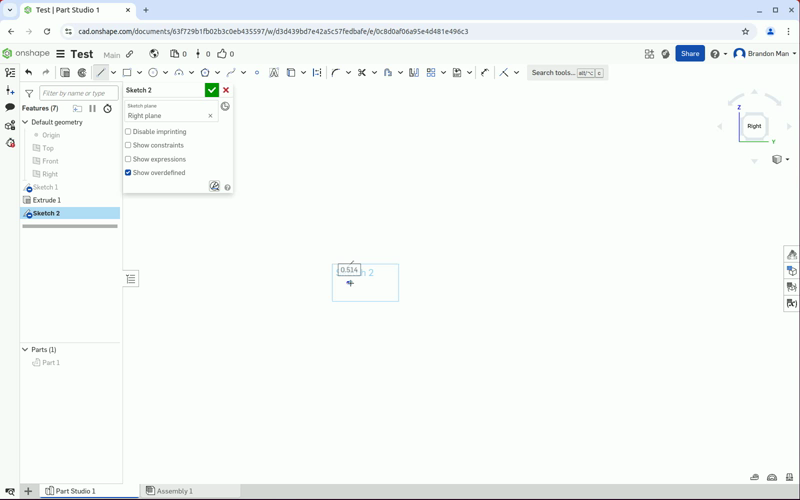
key_down(shift)
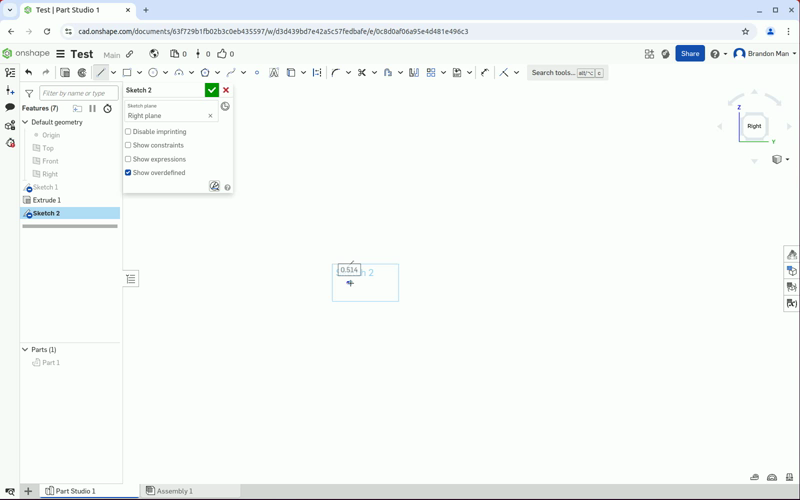
mouse_move(380, 282)
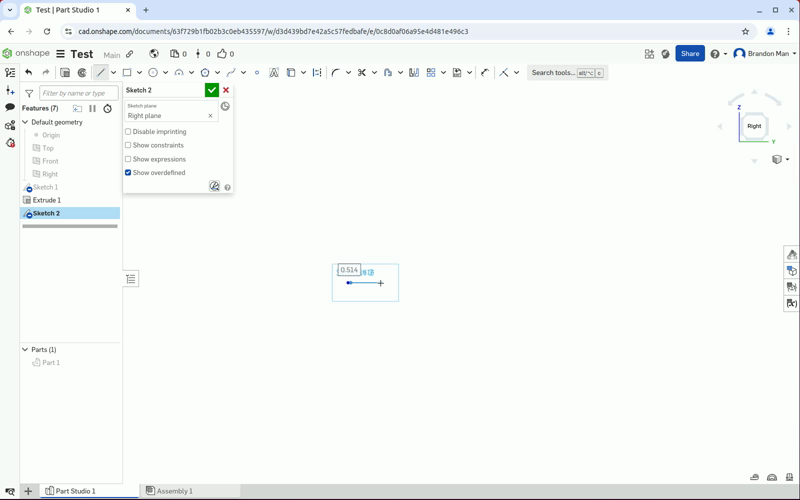
mouse_move(350, 280)
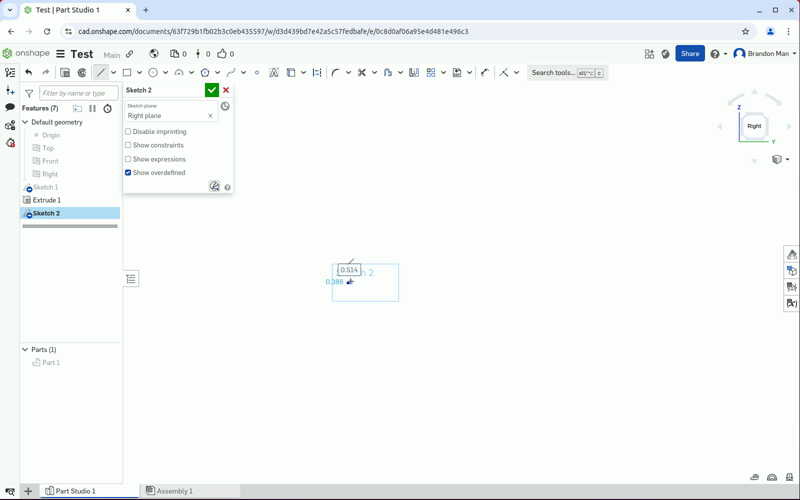
scroll(6)
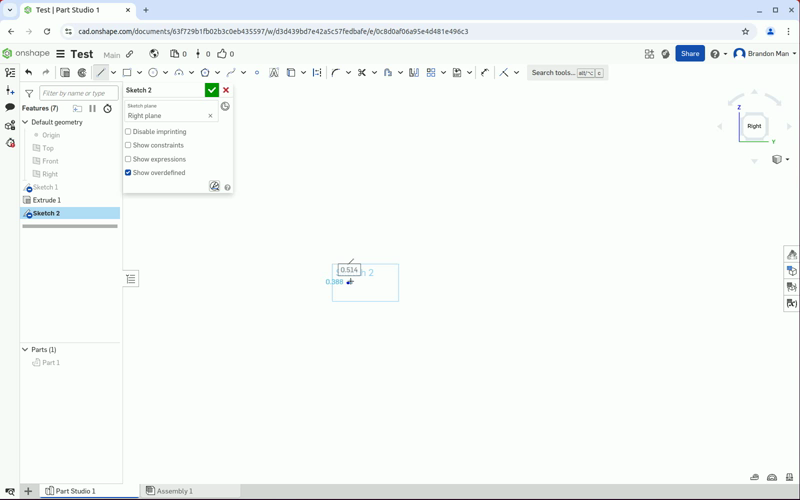
scroll(6)
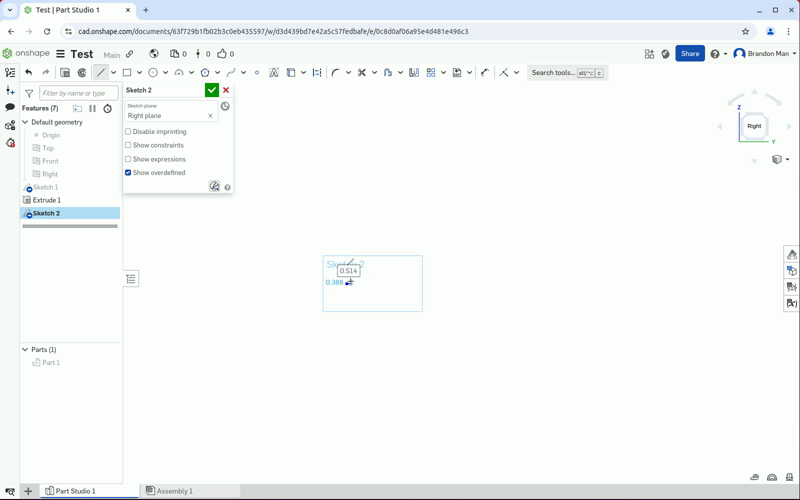
scroll(6)
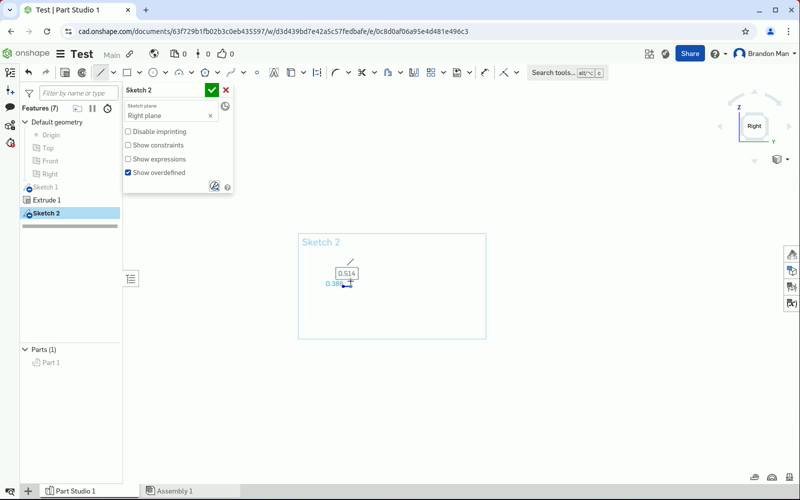
scroll(6)
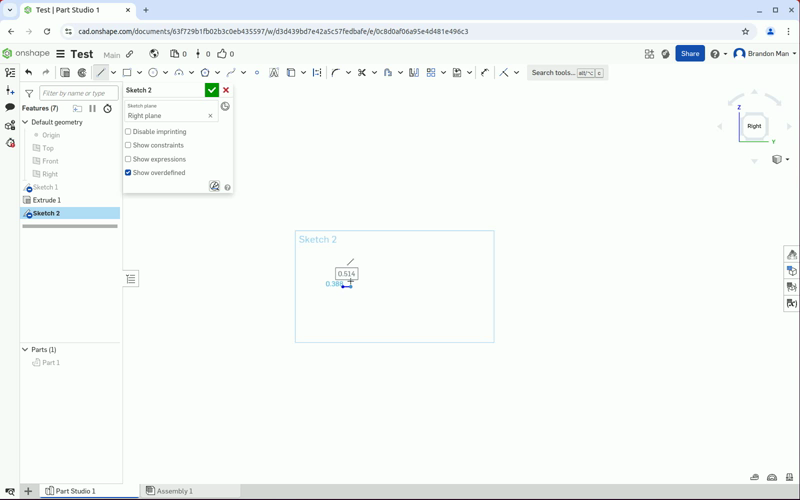
scroll(6)
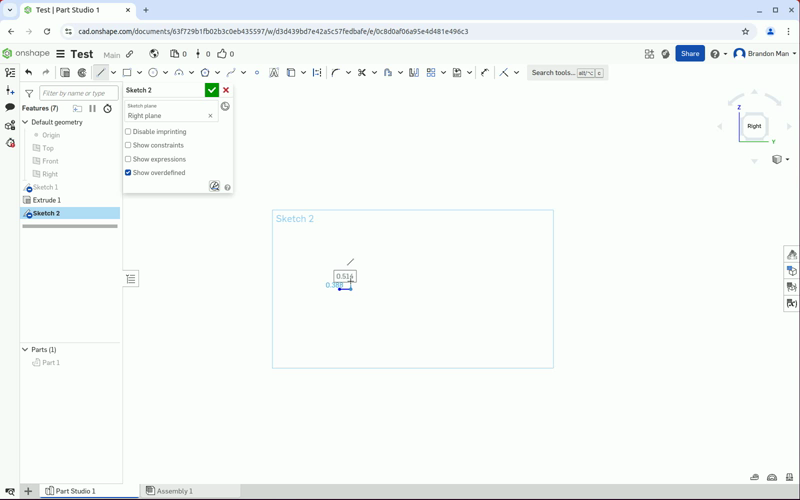
scroll(6)
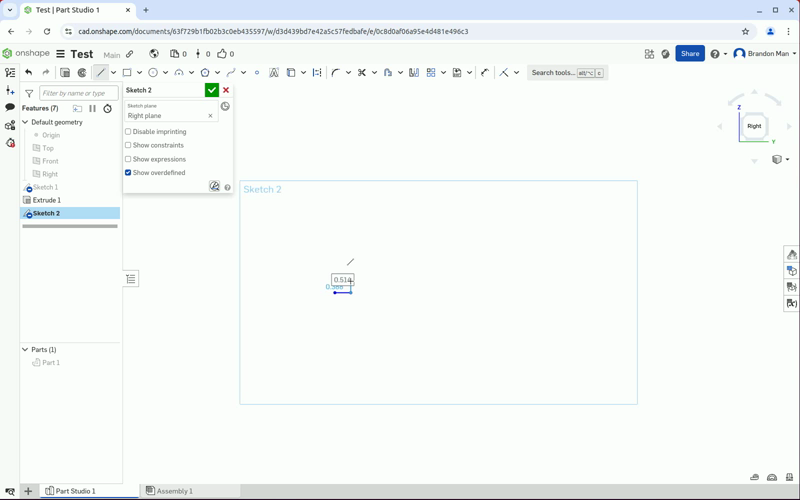
scroll(6)
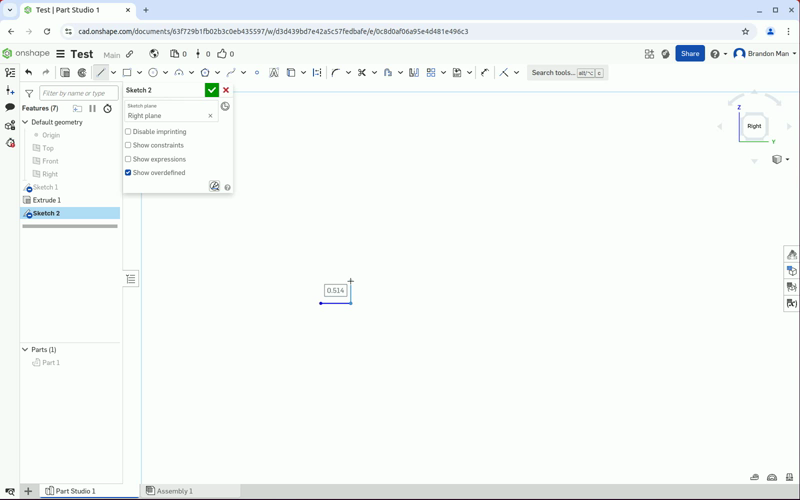
click(350, 280)
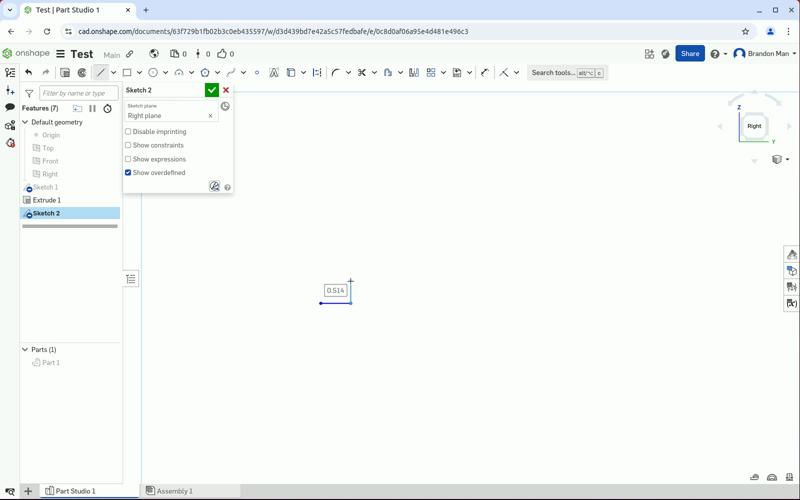
scroll(-6)
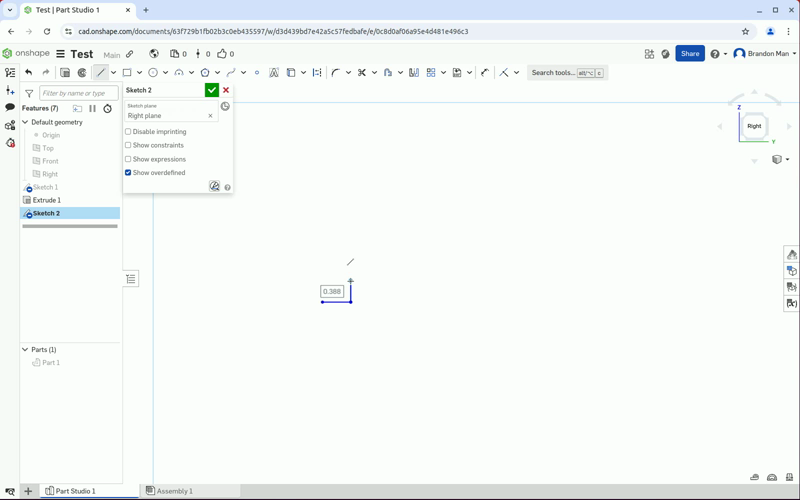
scroll(-6)
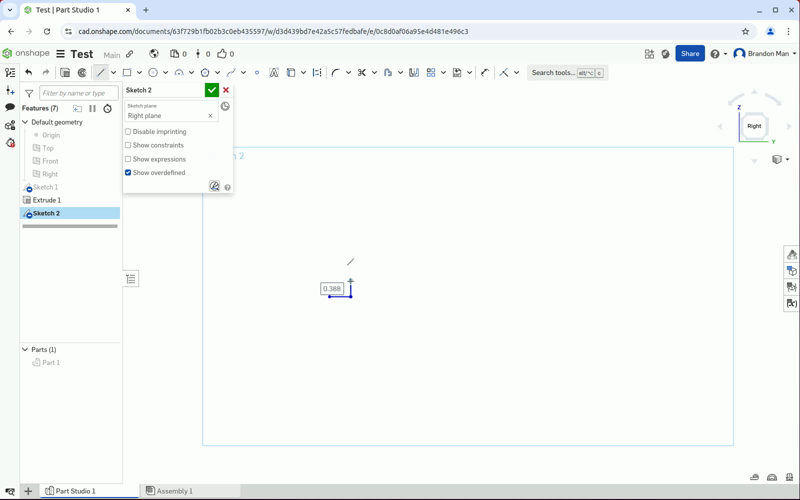
scroll(-6)
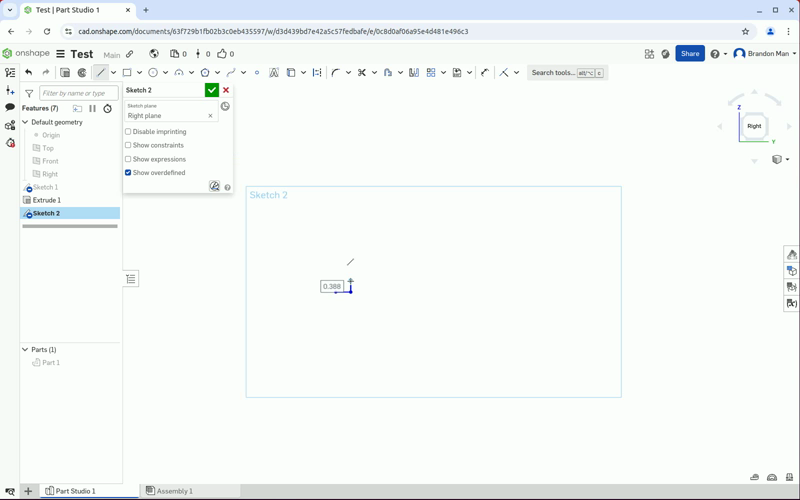
scroll(-6)
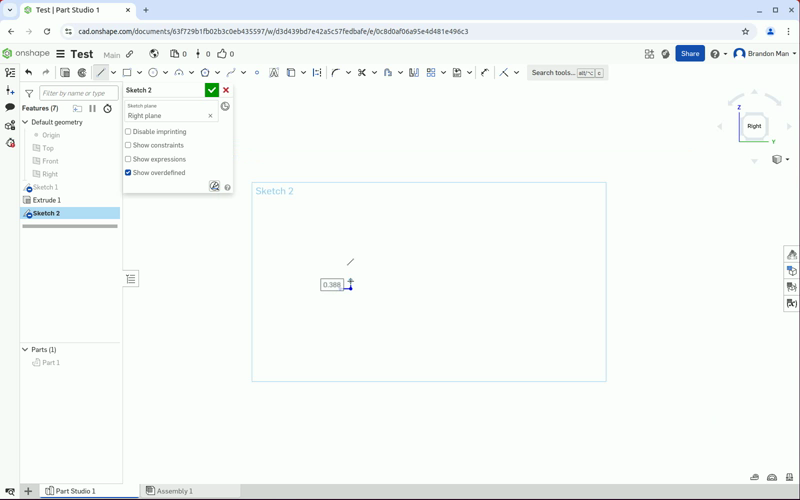
scroll(-6)
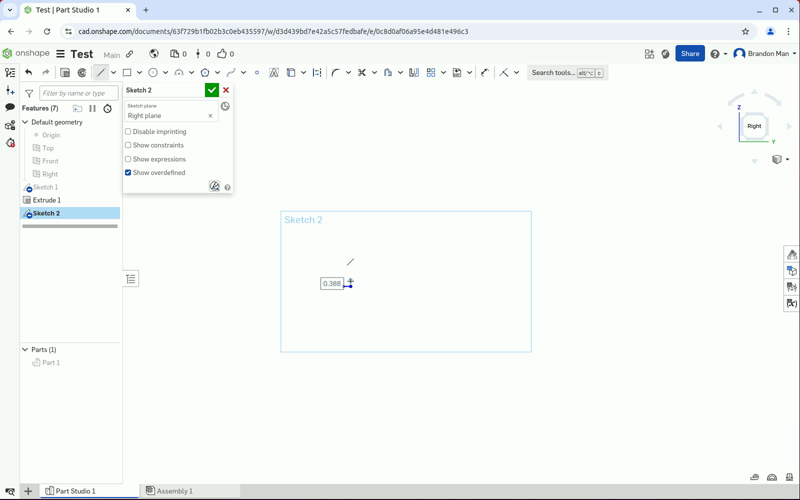
scroll(-6)
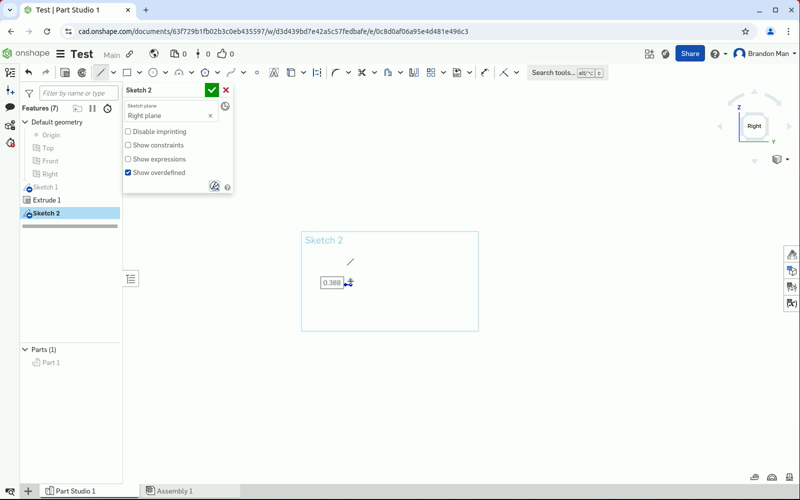
scroll(-6)
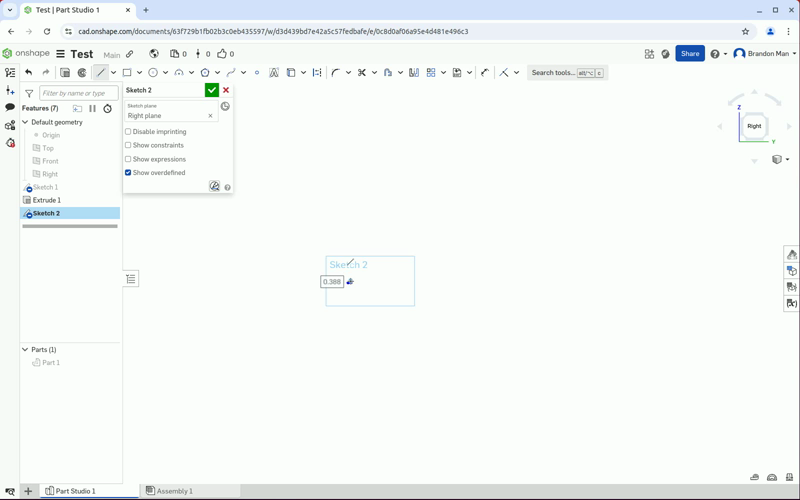
key_up(shift)
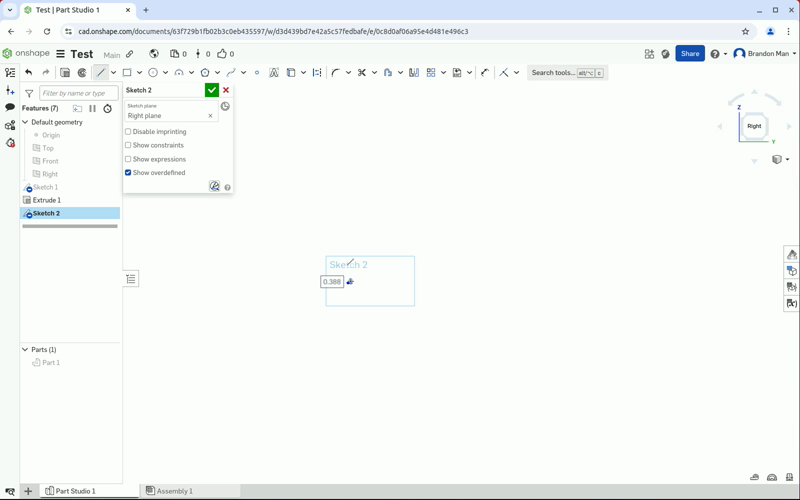
key_down(shift)
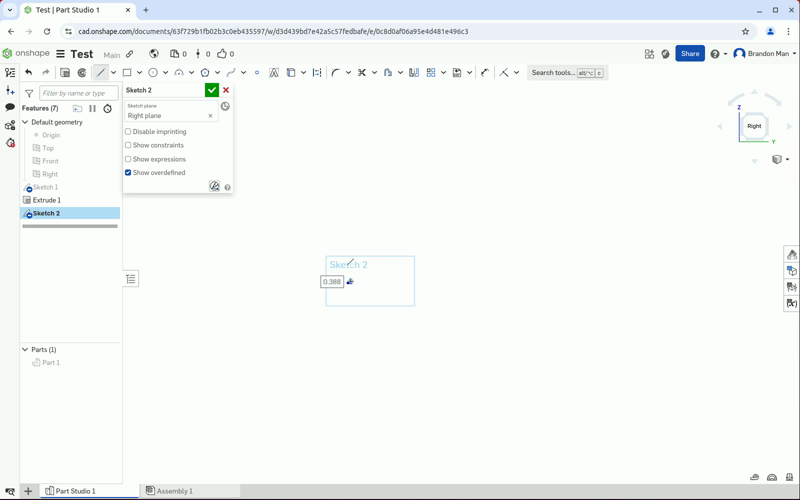
mouse_move(380, 280)
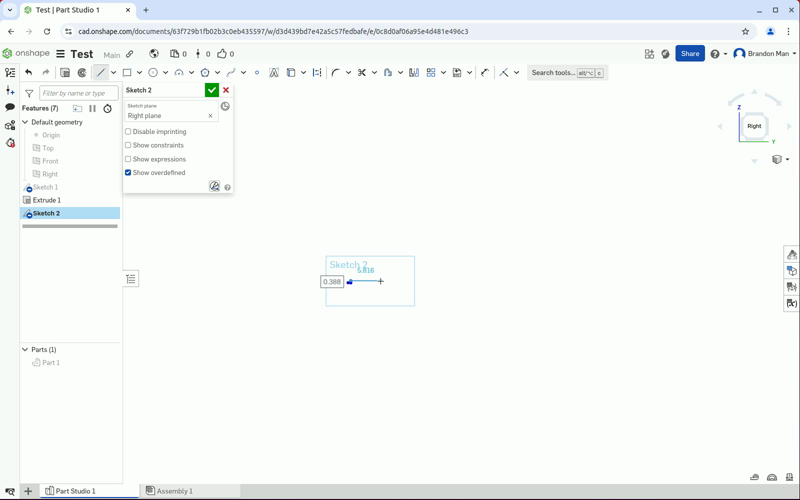
mouse_move(348, 280)
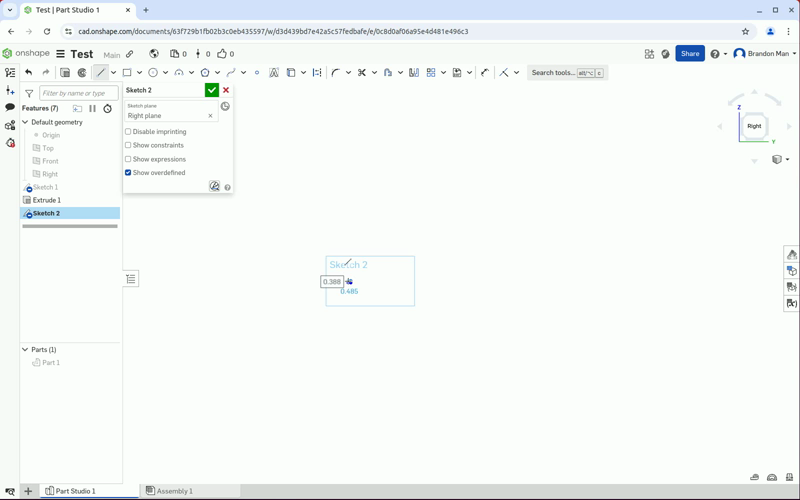
scroll(6)
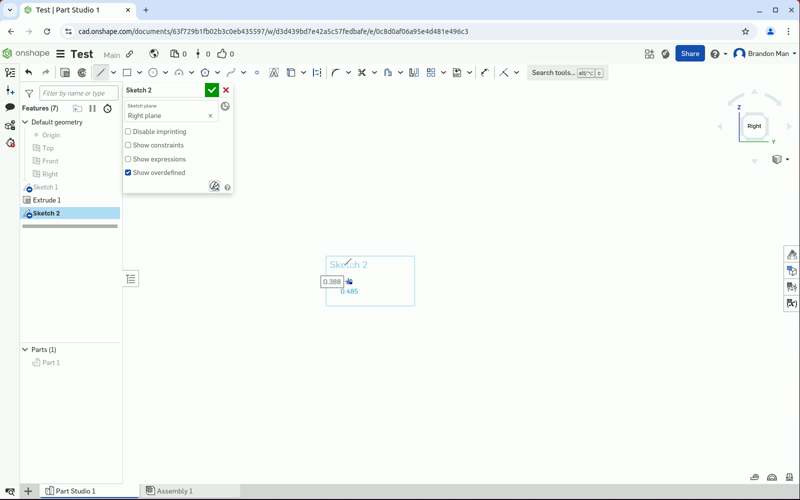
scroll(6)
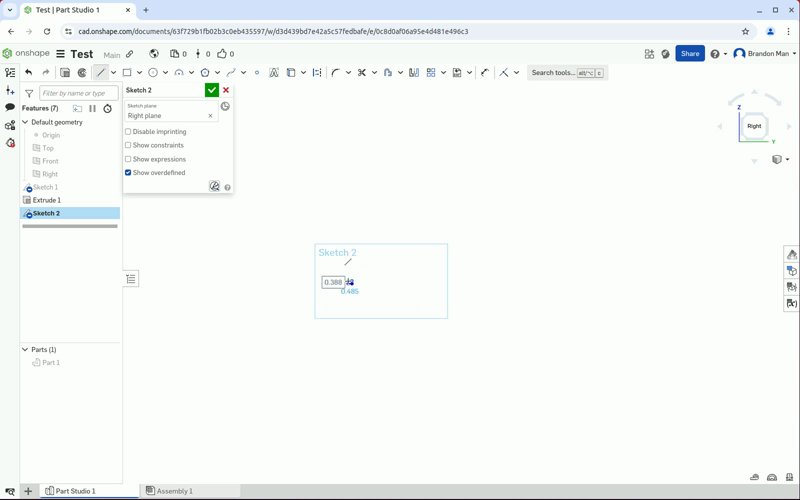
scroll(6)
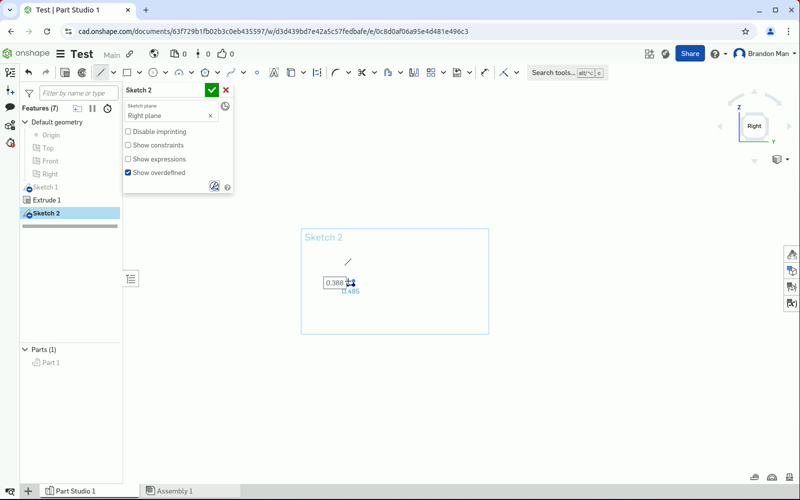
scroll(6)
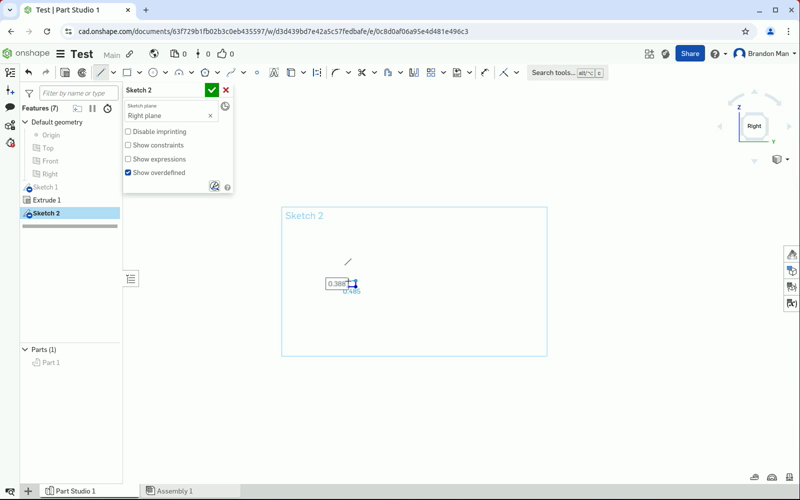
scroll(6)
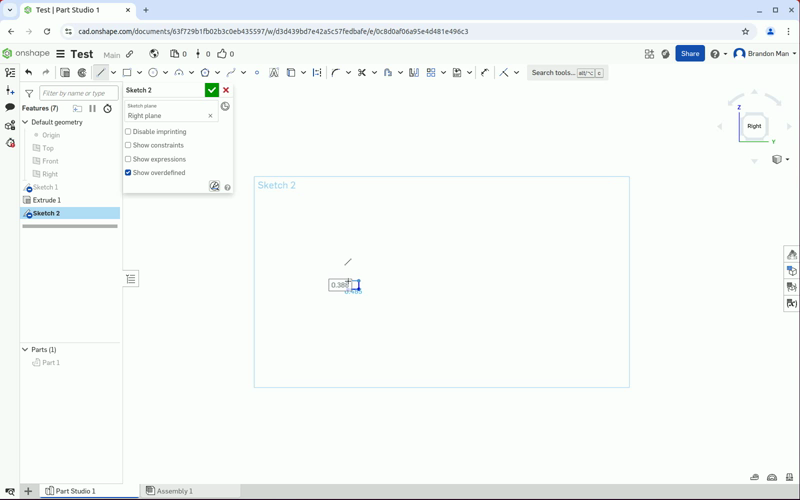
scroll(6)
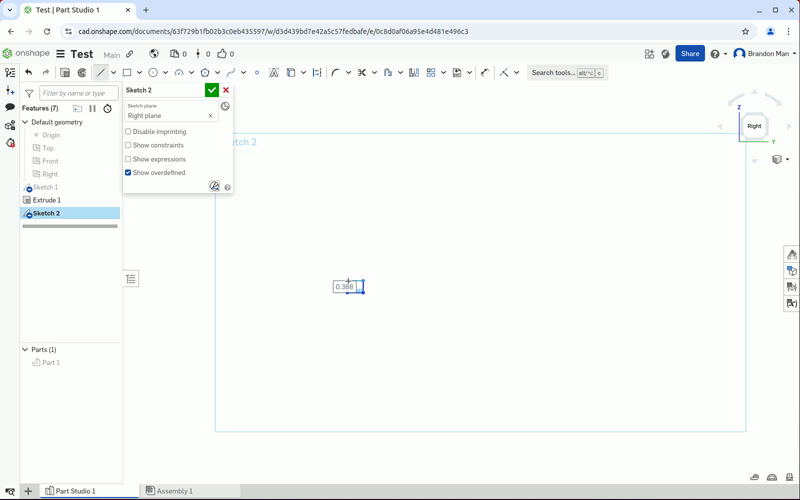
scroll(6)
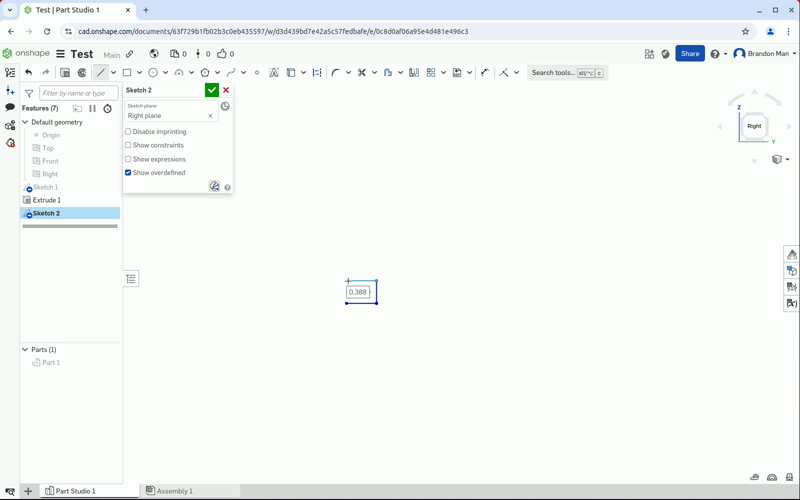
click(348, 280)
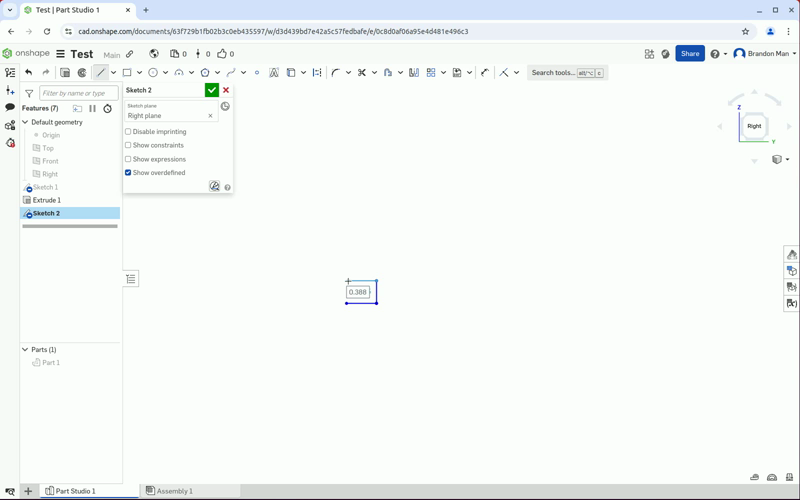
scroll(-6)
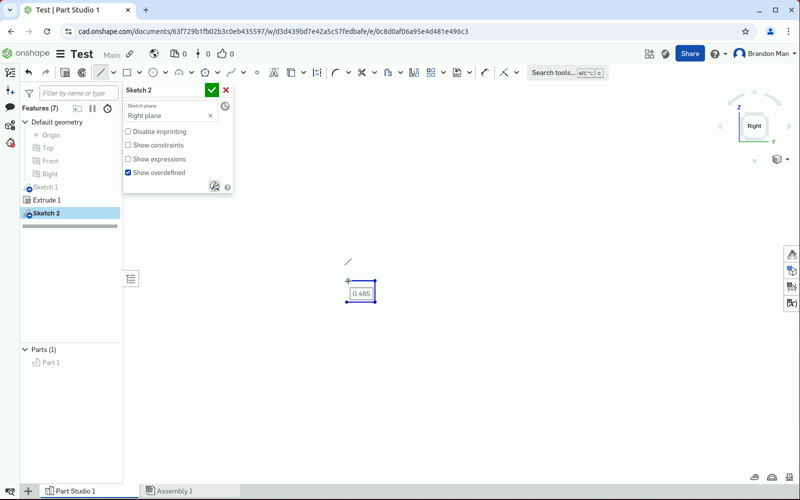
scroll(-6)
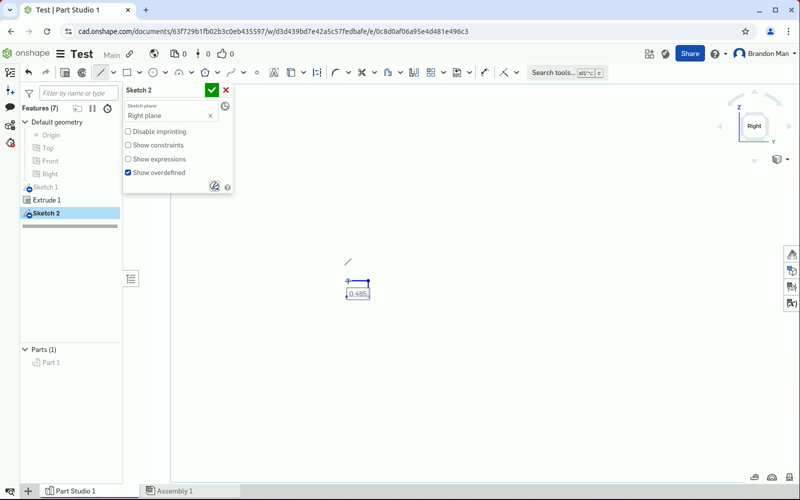
scroll(-6)
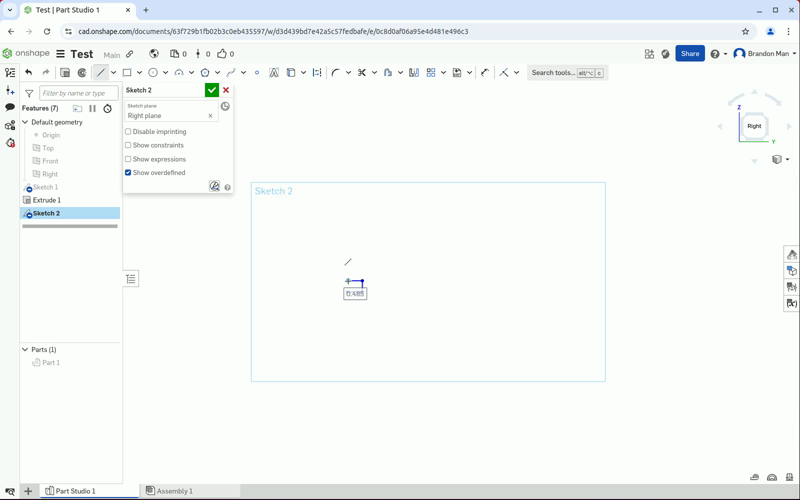
scroll(-6)
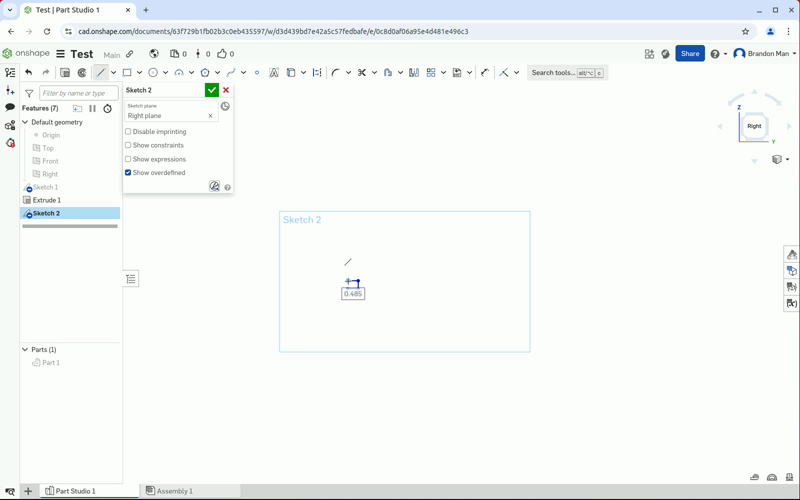
scroll(-6)
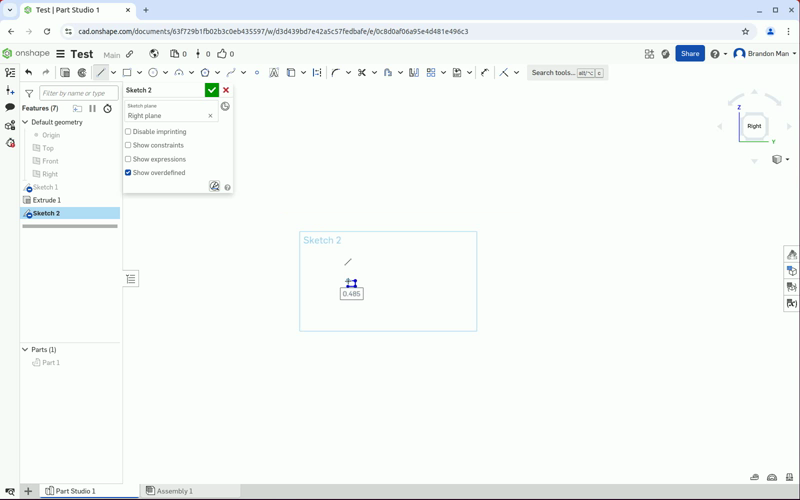
scroll(-6)
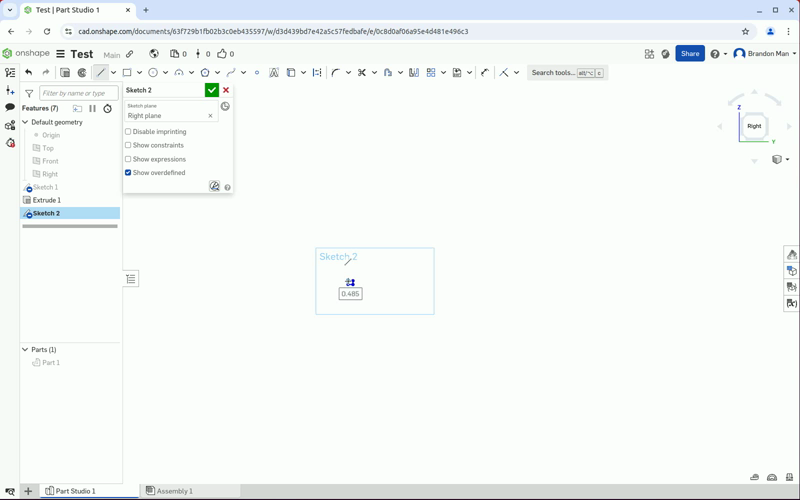
scroll(-6)
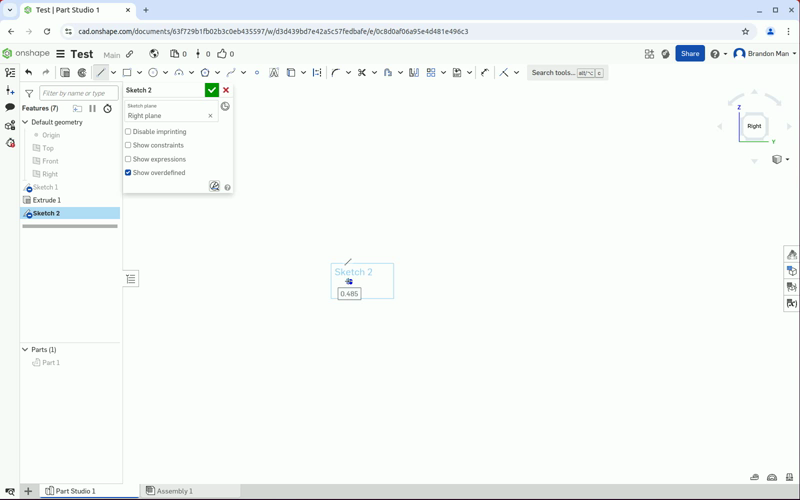
key_up(shift)
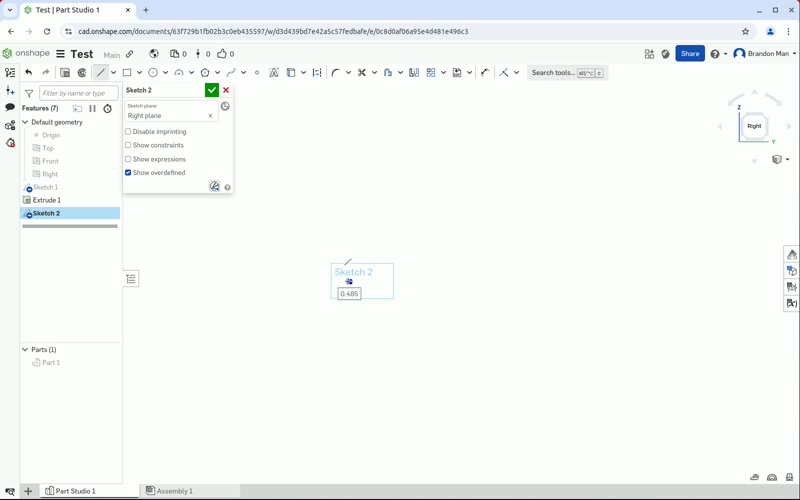
mouse_move(378, 280)
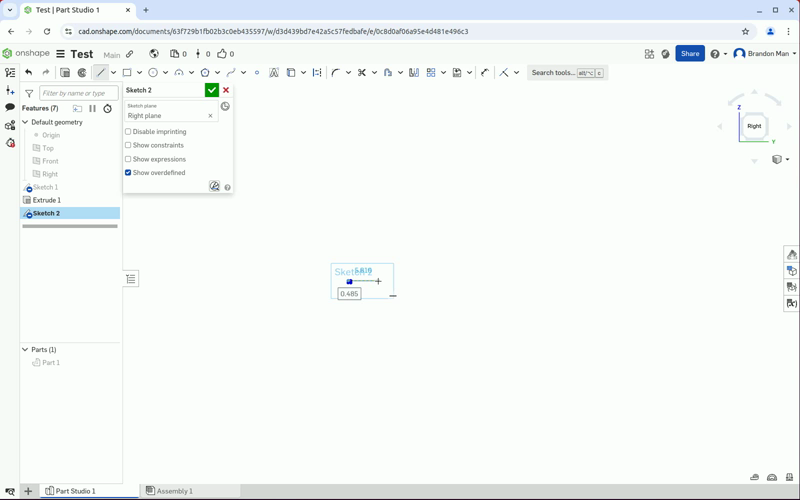
key_down(shift)
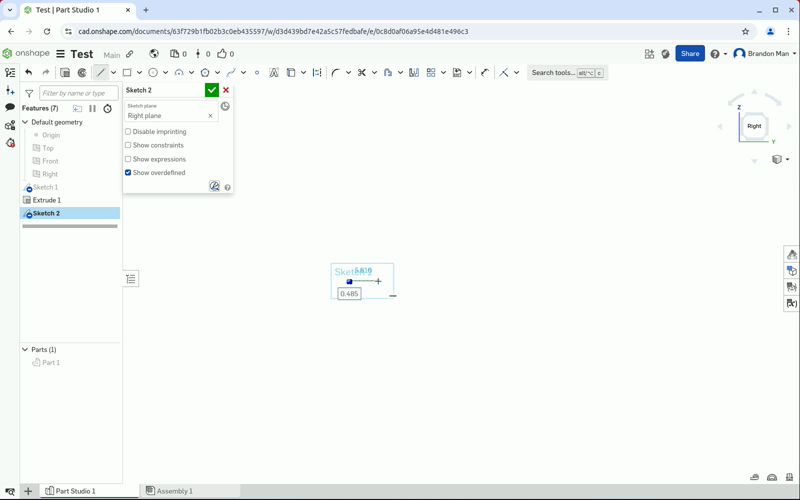
mouse_move(348, 282)
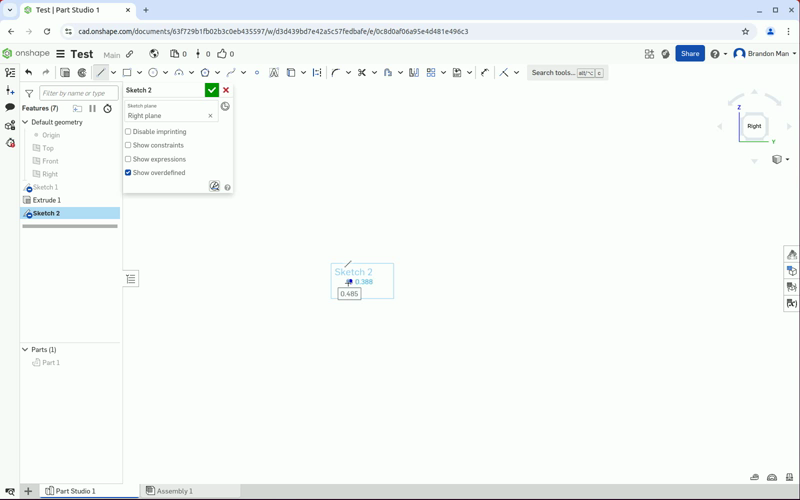
scroll(6)
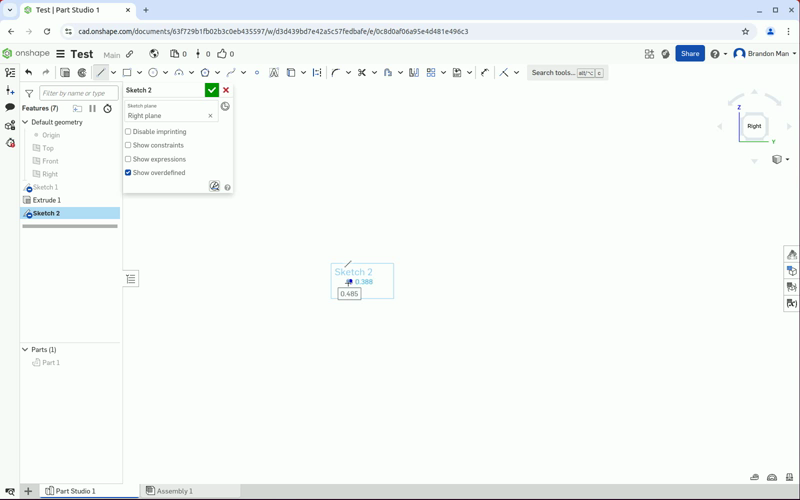
scroll(6)
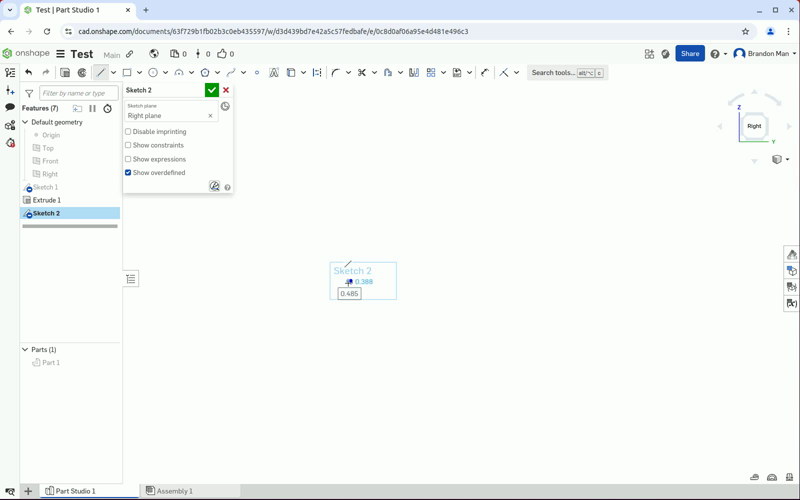
scroll(6)
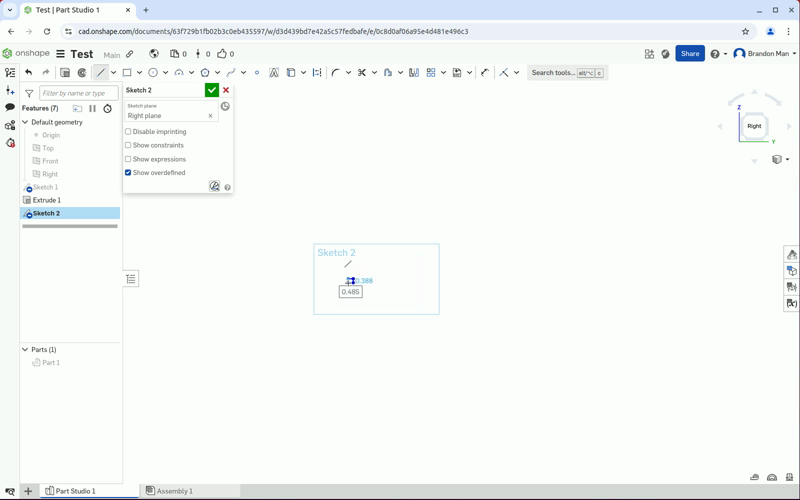
scroll(6)
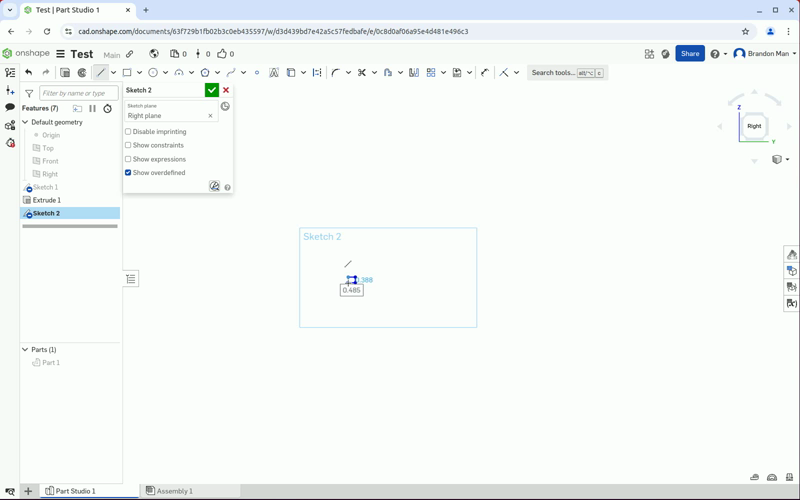
scroll(6)
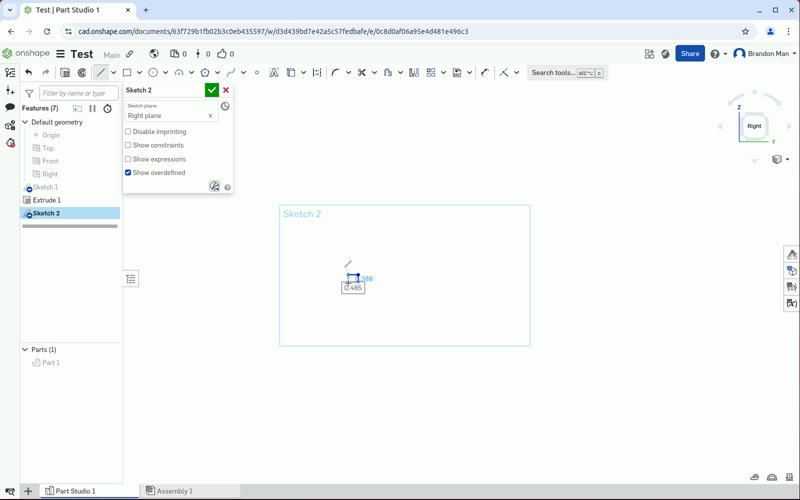
scroll(6)
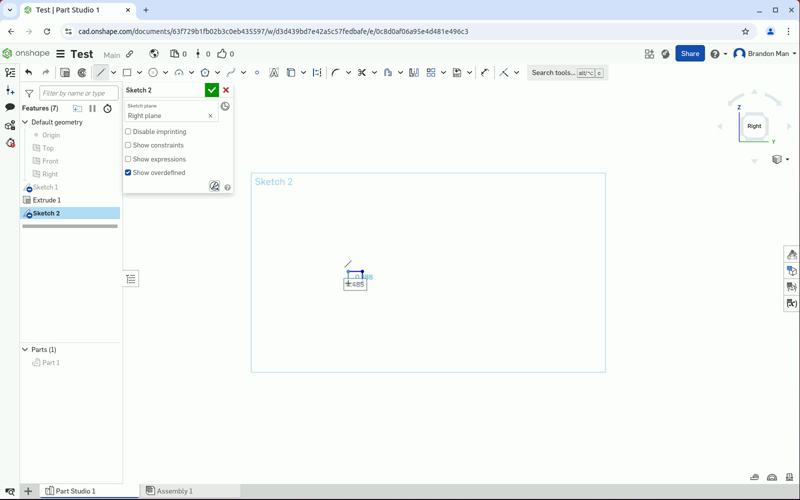
scroll(6)
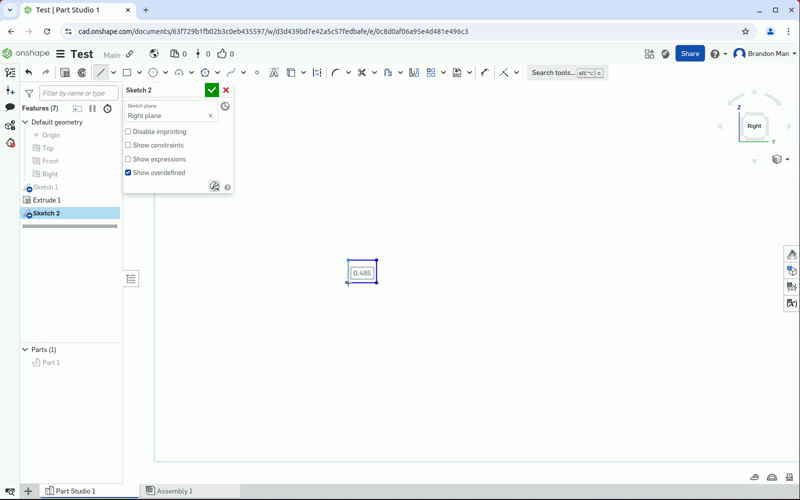
key_up(shift)
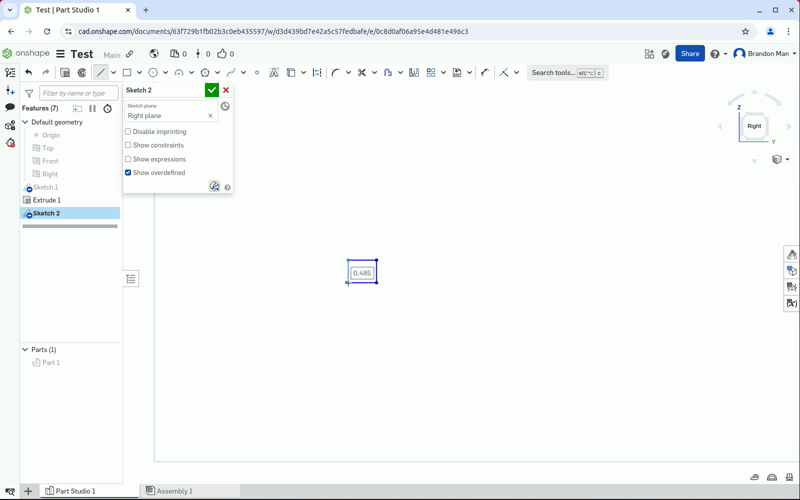
click(348, 282)
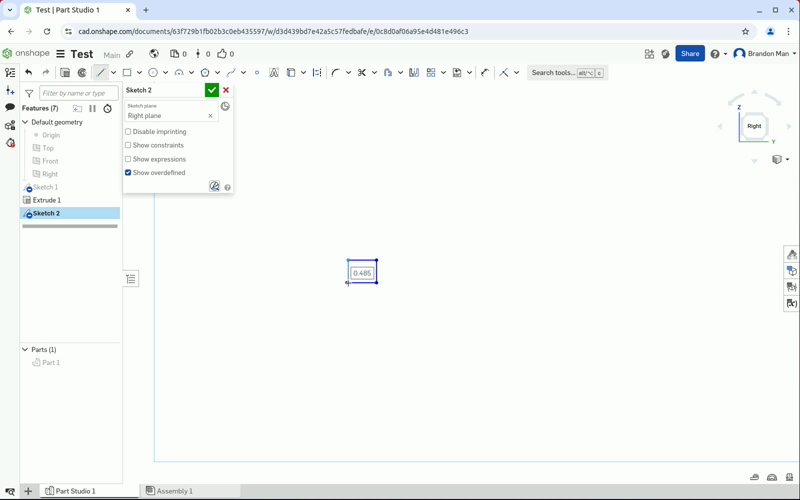
scroll(-6)
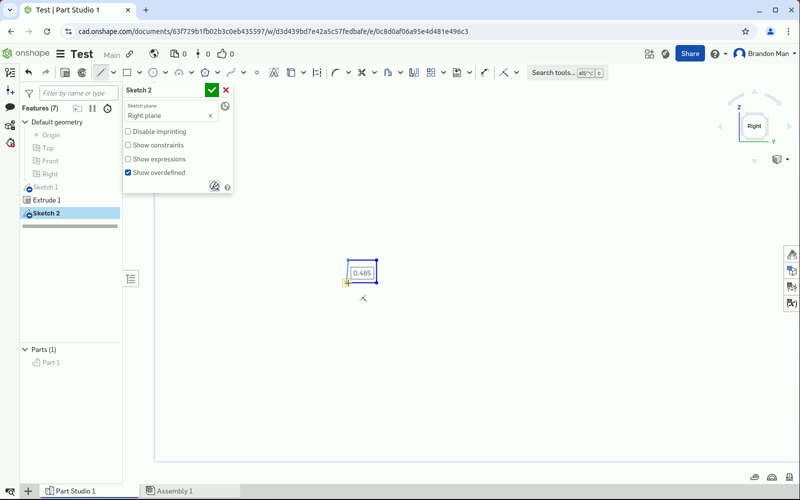
scroll(-6)
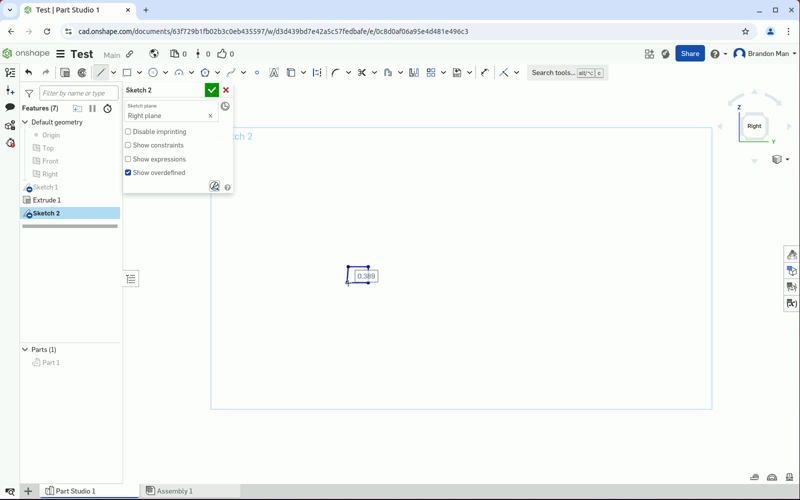
scroll(-6)
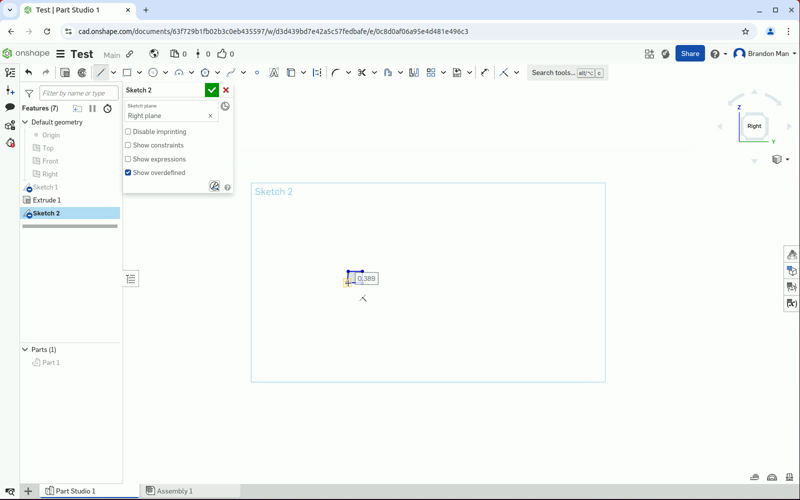
scroll(-6)
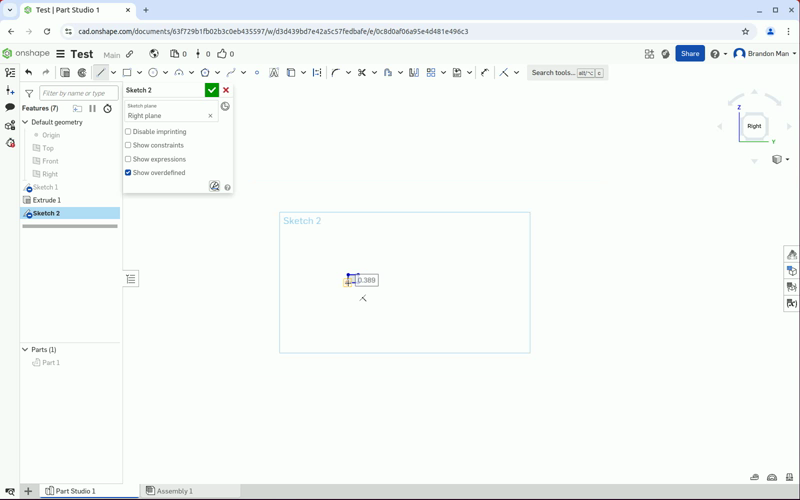
scroll(-6)
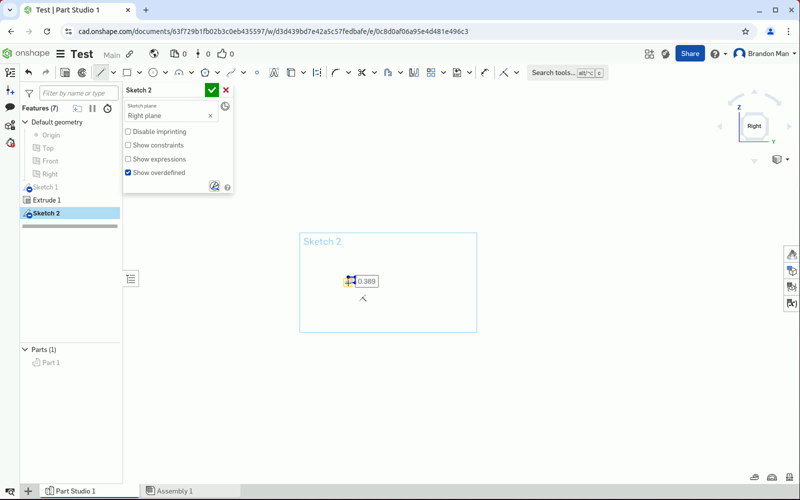
scroll(-6)
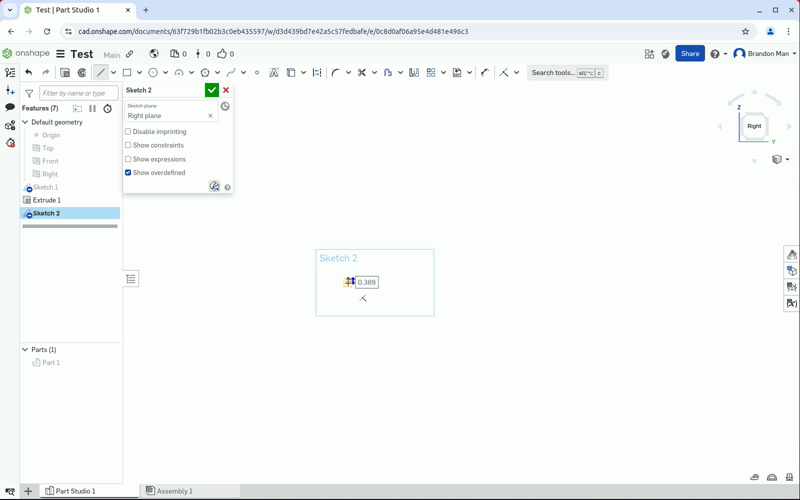
scroll(-6)
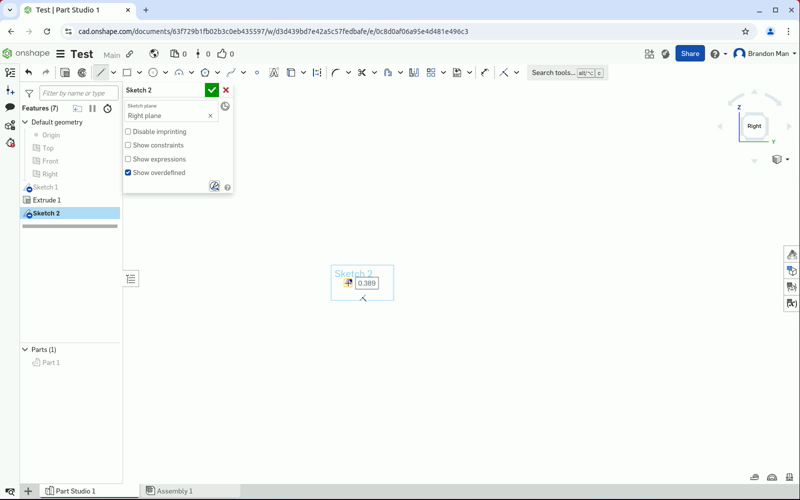
key(esc)
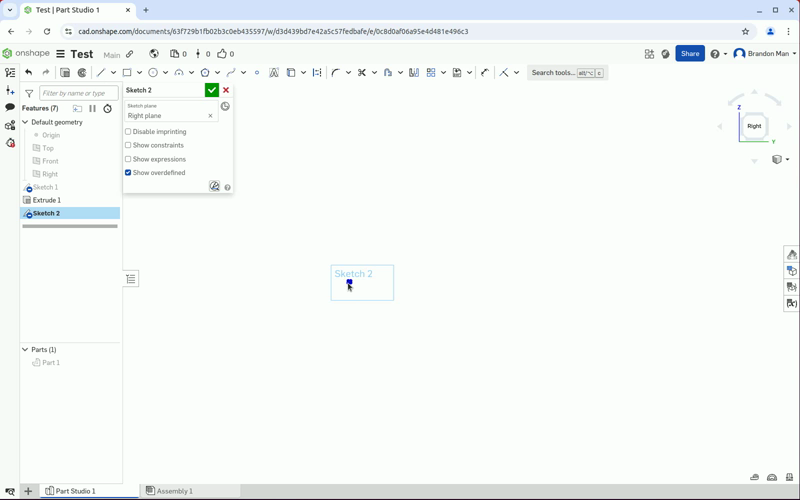
mouse_move(350, 282)
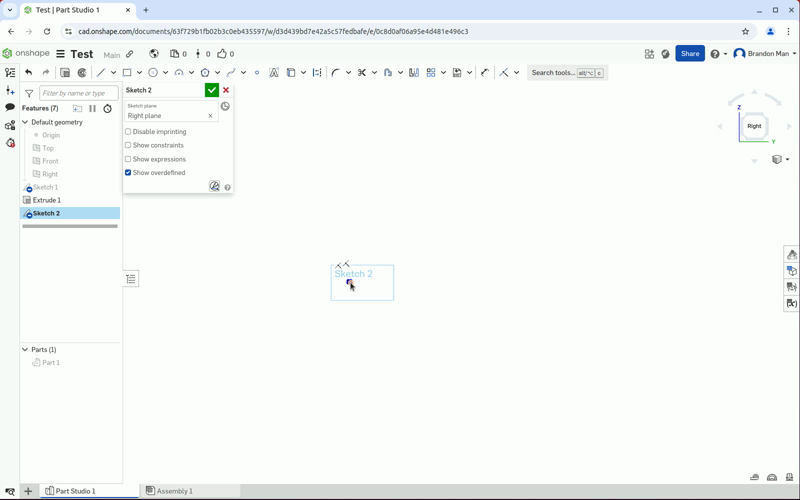
scroll(6)
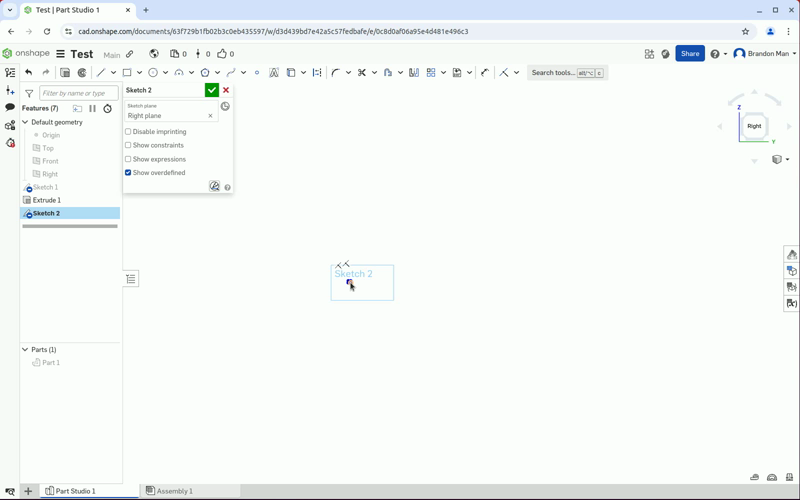
scroll(6)
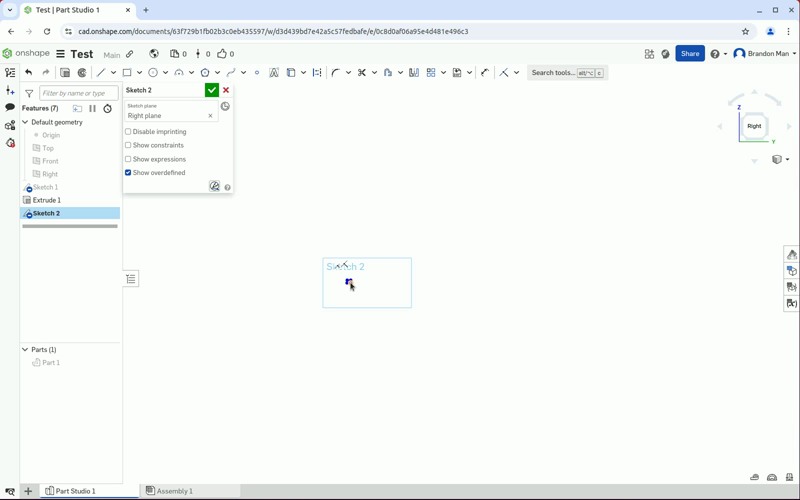
scroll(6)
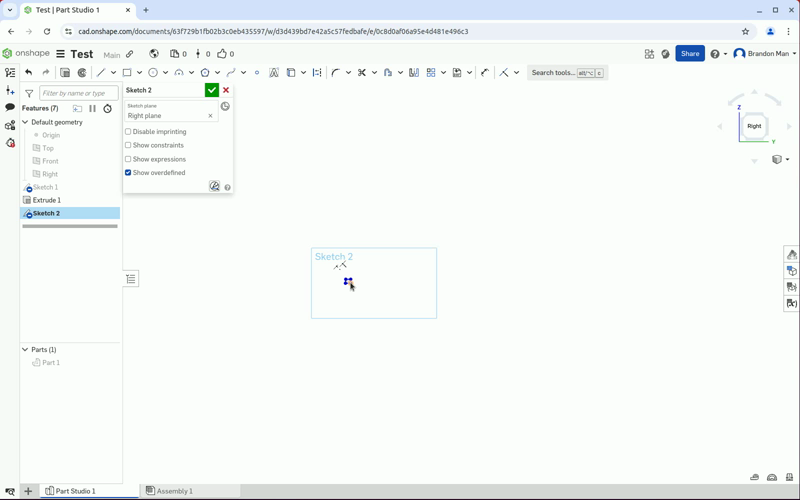
scroll(6)
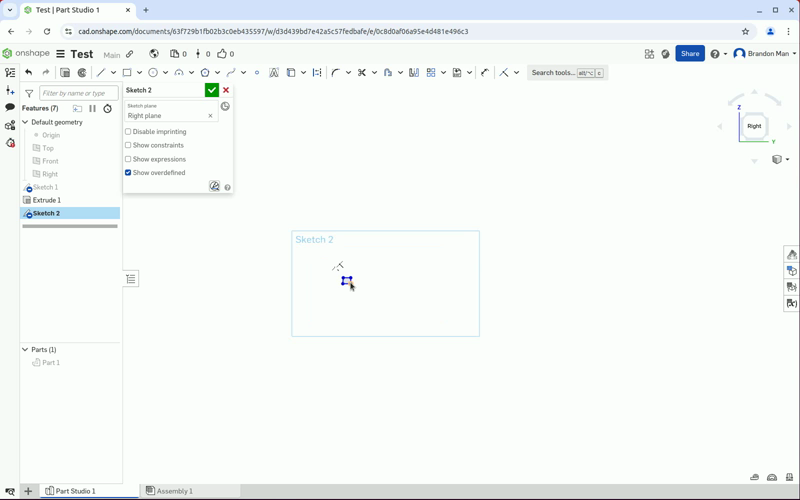
scroll(6)
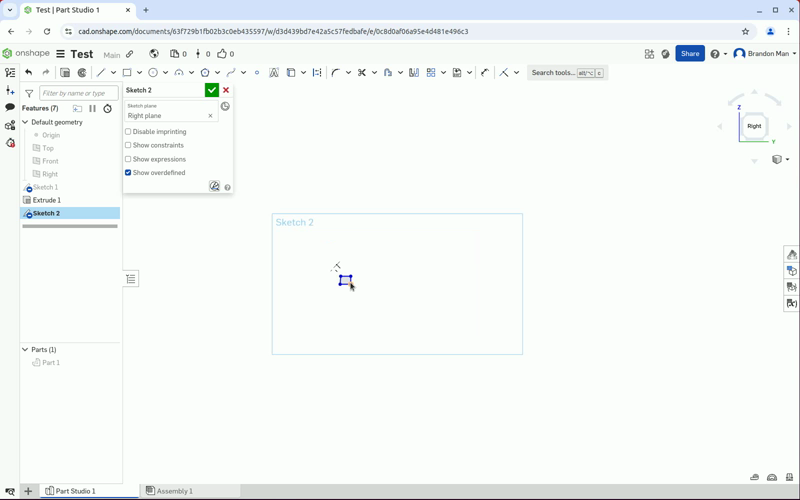
scroll(6)
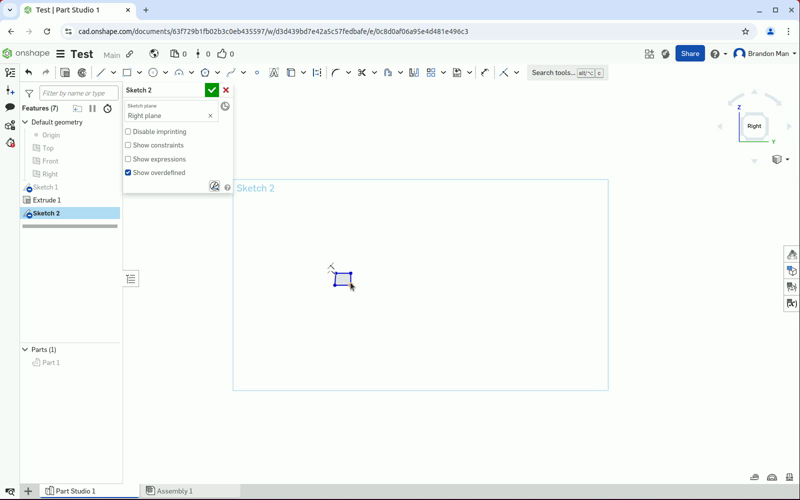
scroll(6)
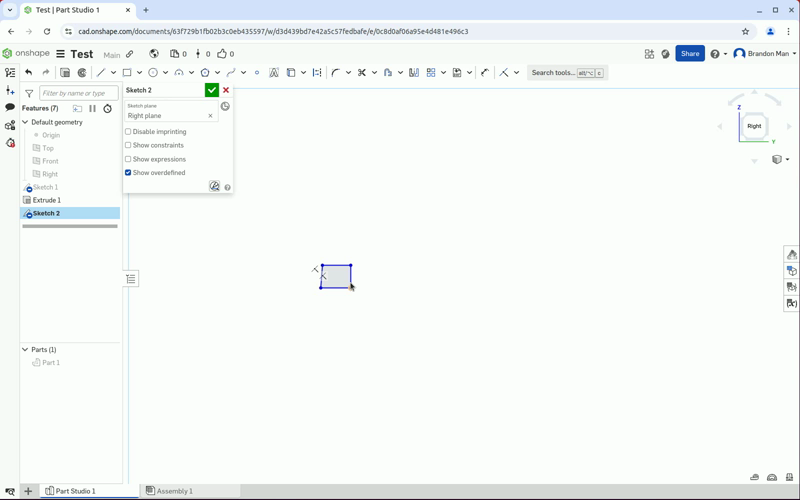
click(350, 282)
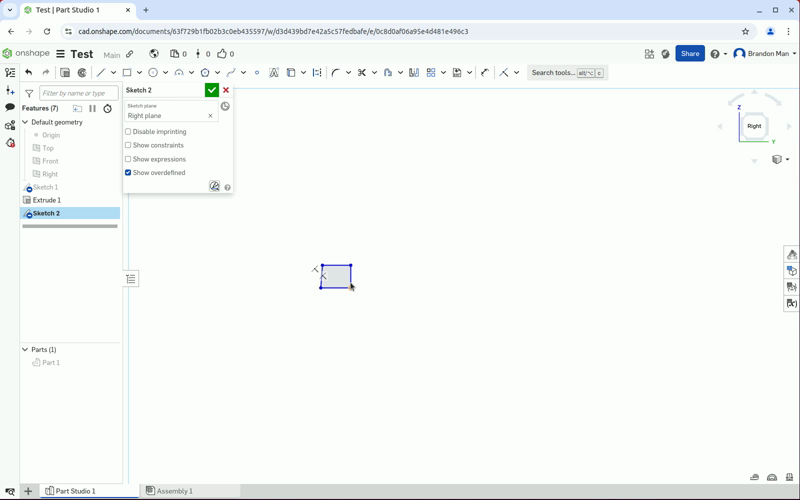
scroll(-6)
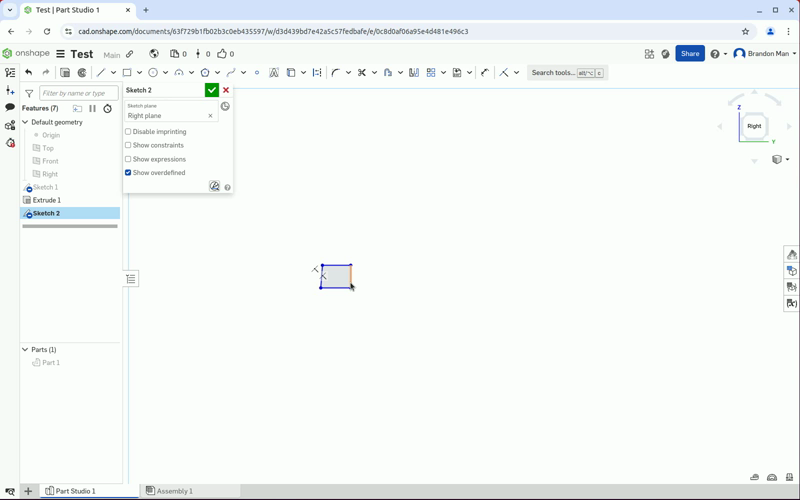
scroll(-6)
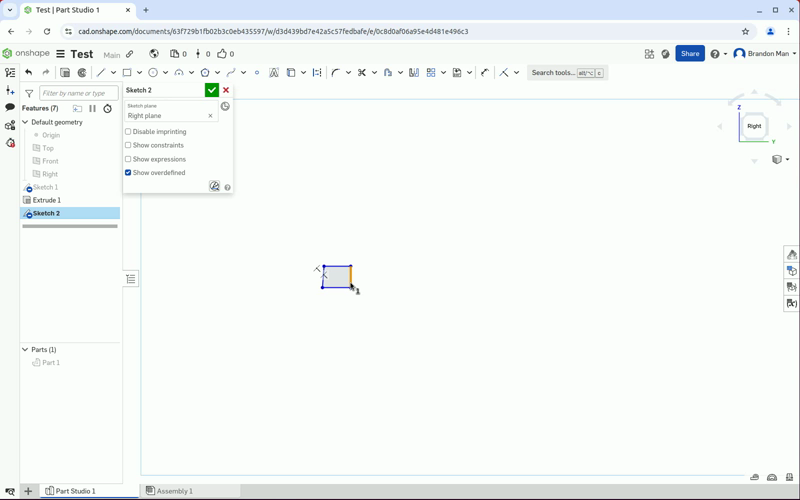
scroll(-6)
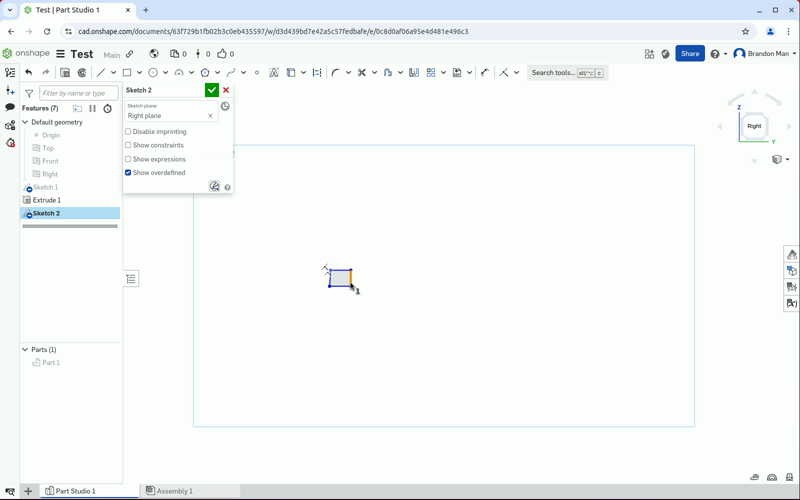
scroll(-6)
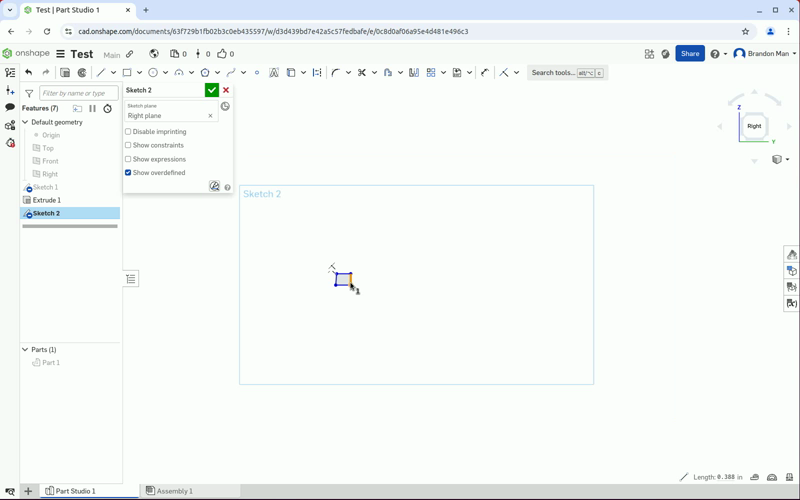
scroll(-6)
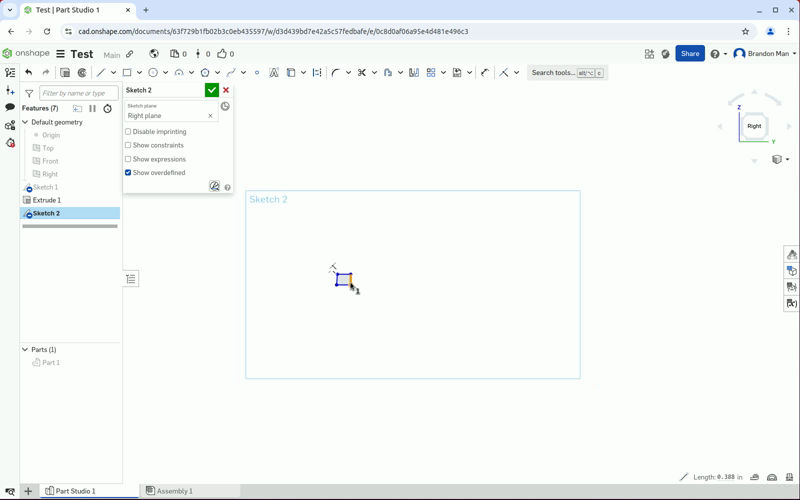
scroll(-6)
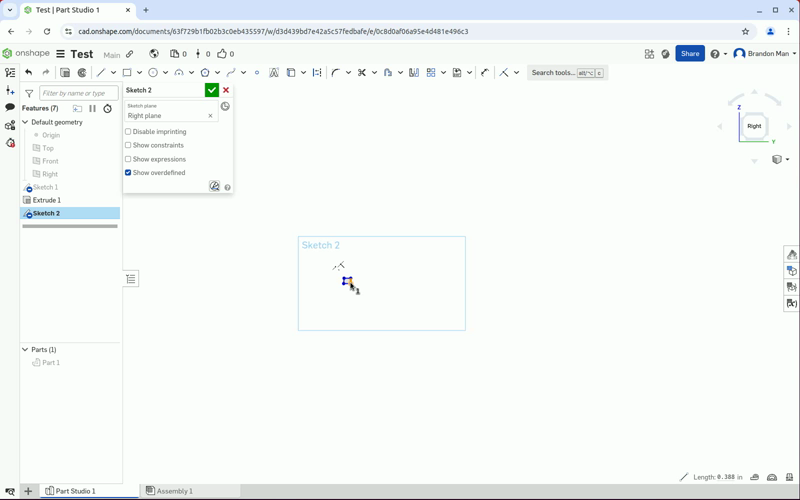
scroll(-6)
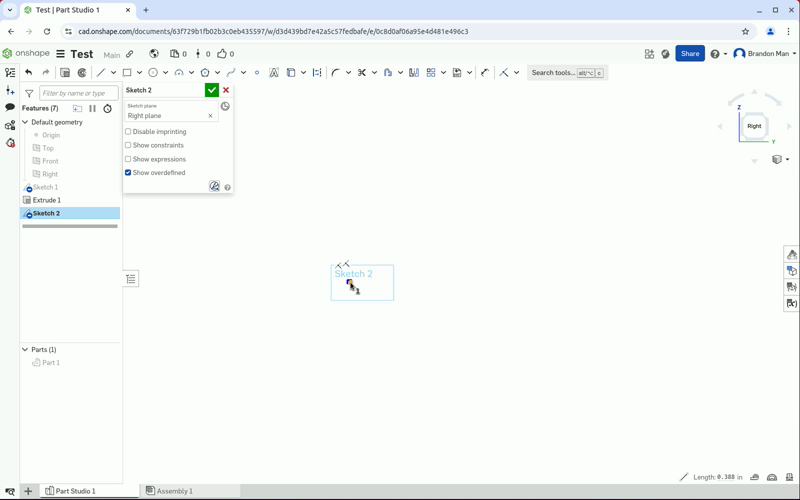
mouse_move(73, 352)
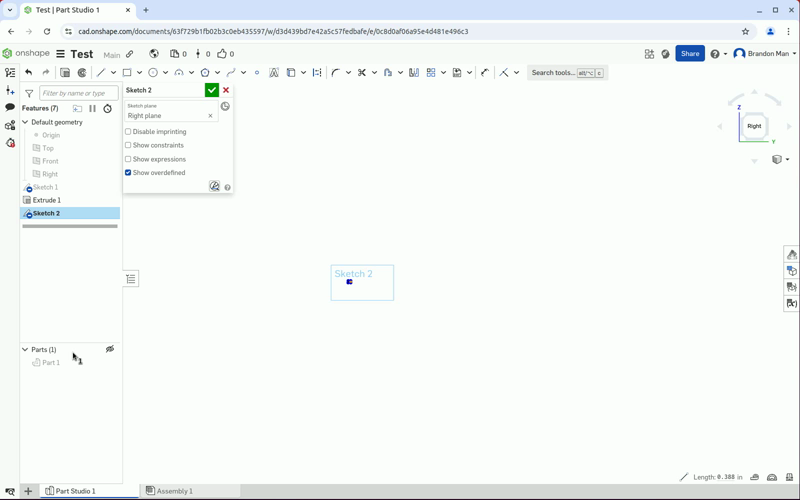
key(shift+y)
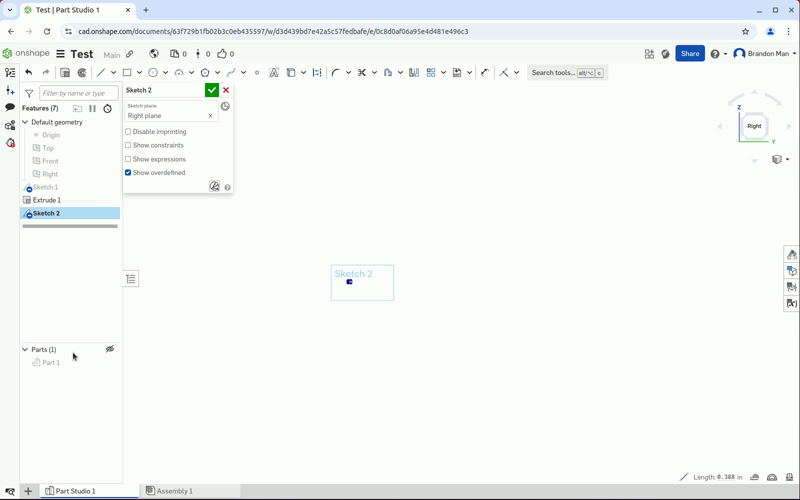
key(shift+e)
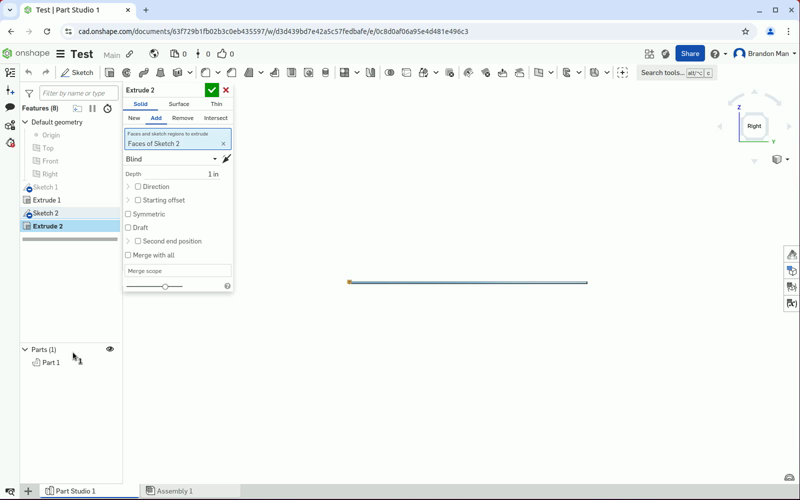
mouse_move(143, 106)
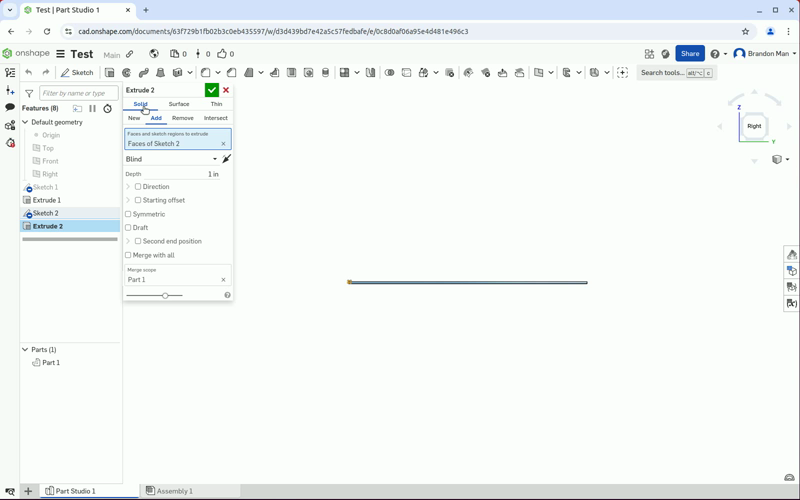
click(143, 106)
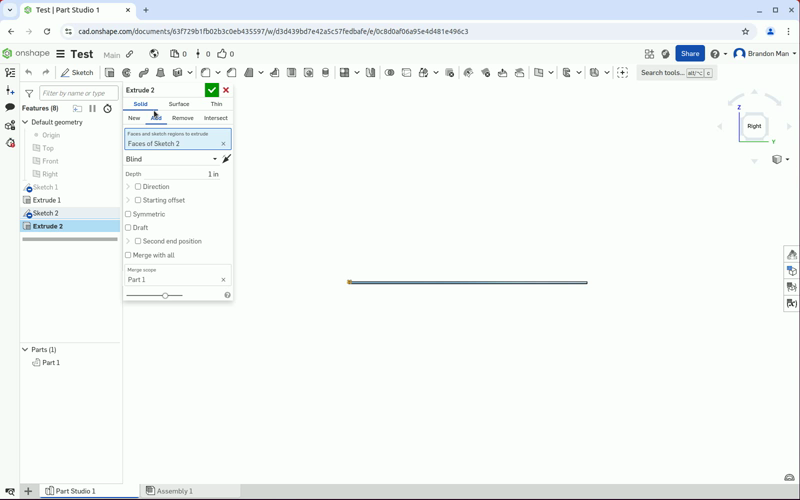
mouse_move(186, 120)
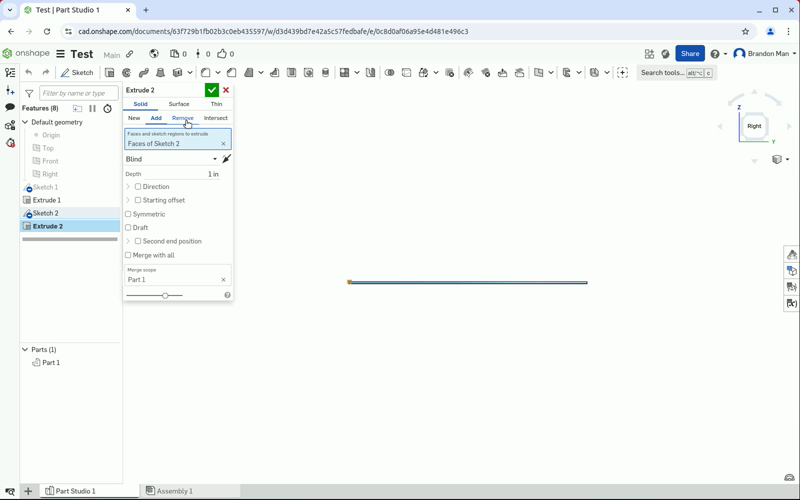
click(186, 120)
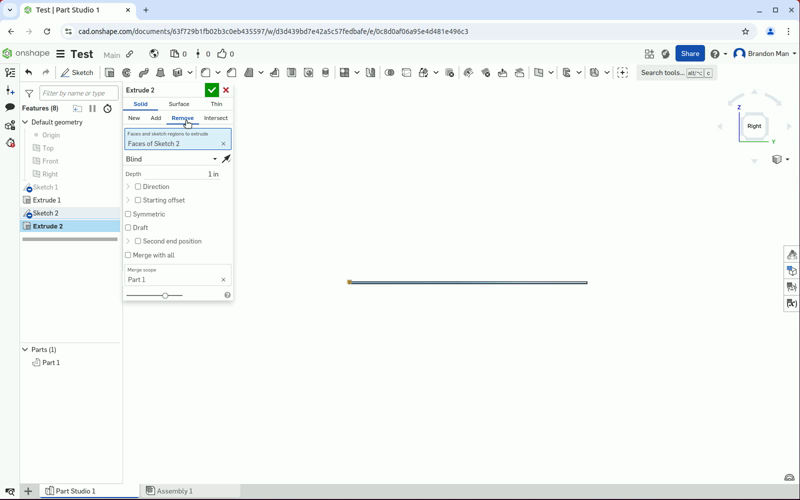
key(tab, 4)
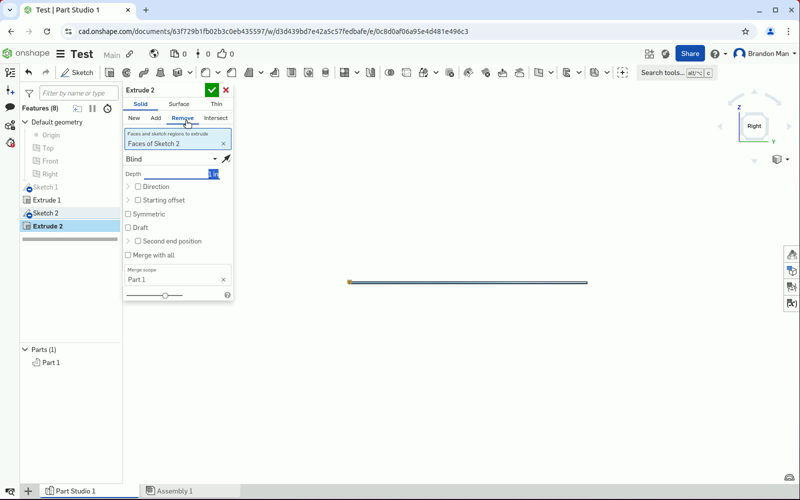
text(0.482)
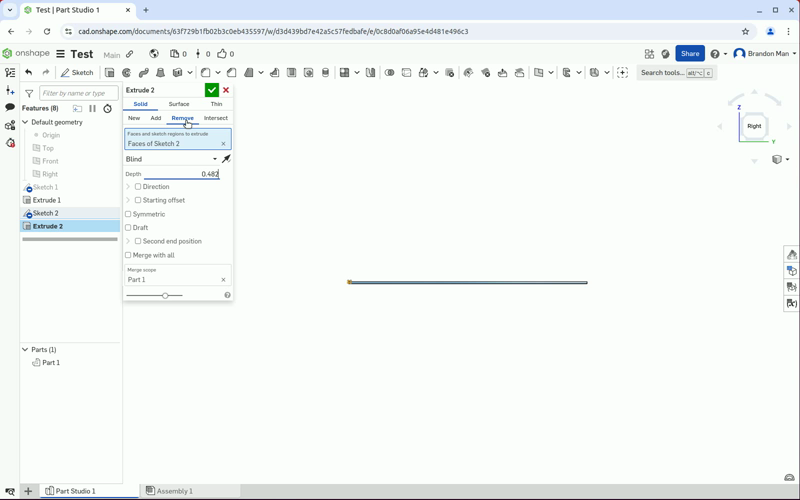
key(tab, 3)
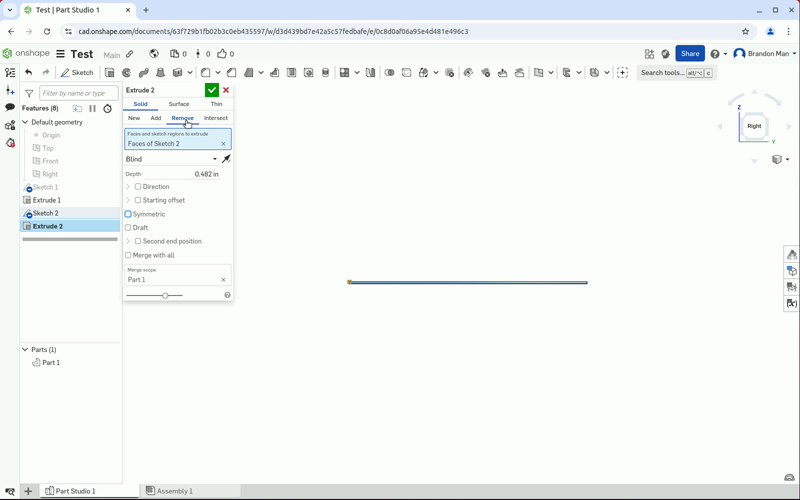
key(space)
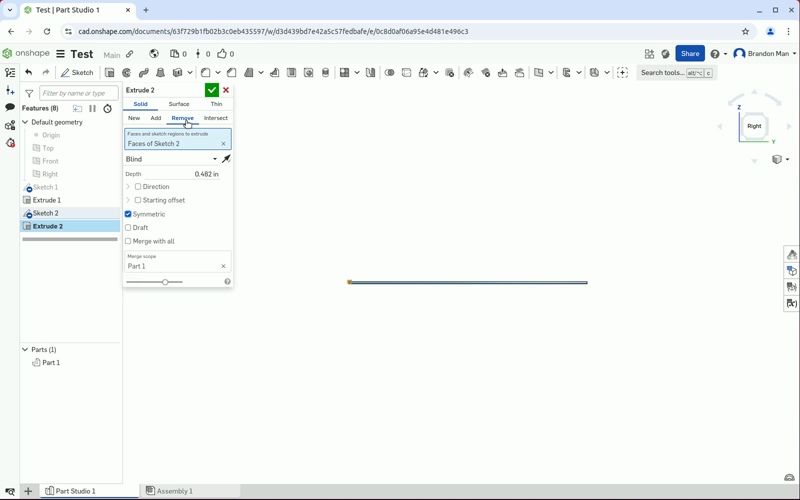
key(tab, 2)
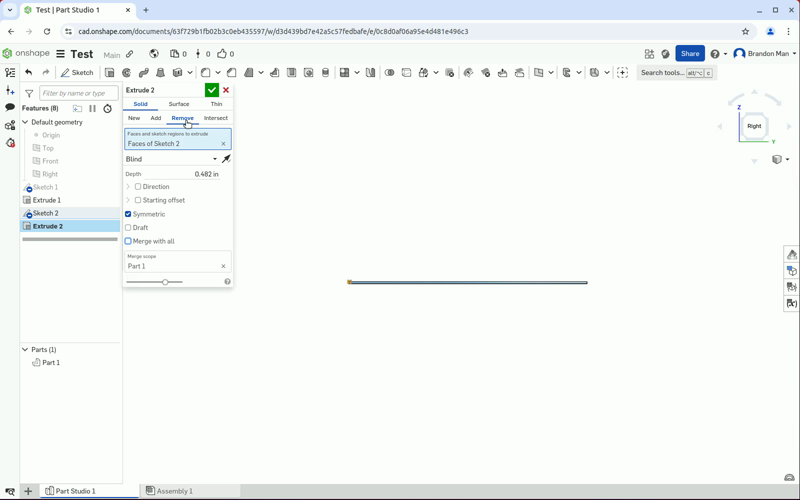
key(space)
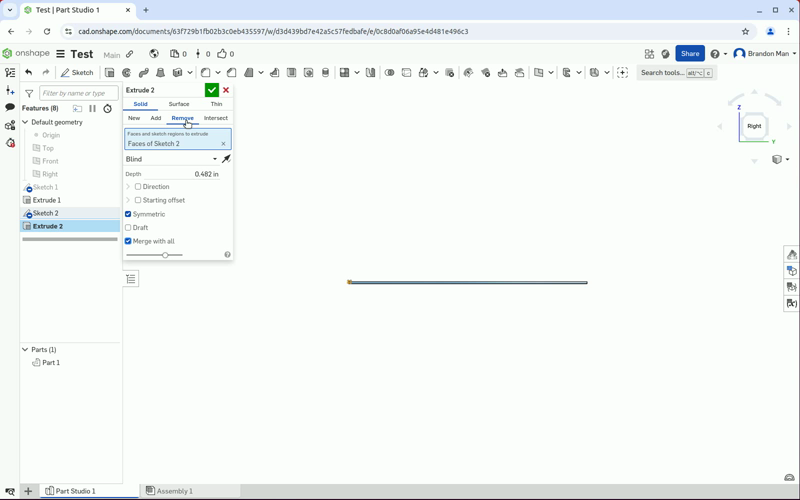
key(enter)
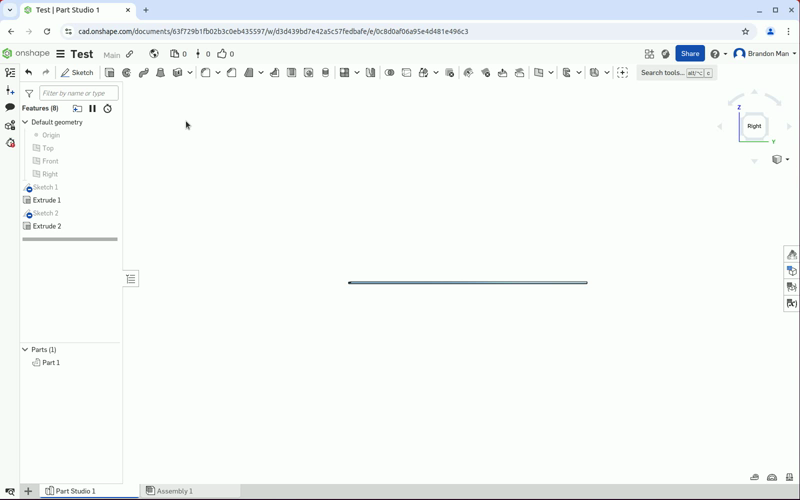
key(shift+h)
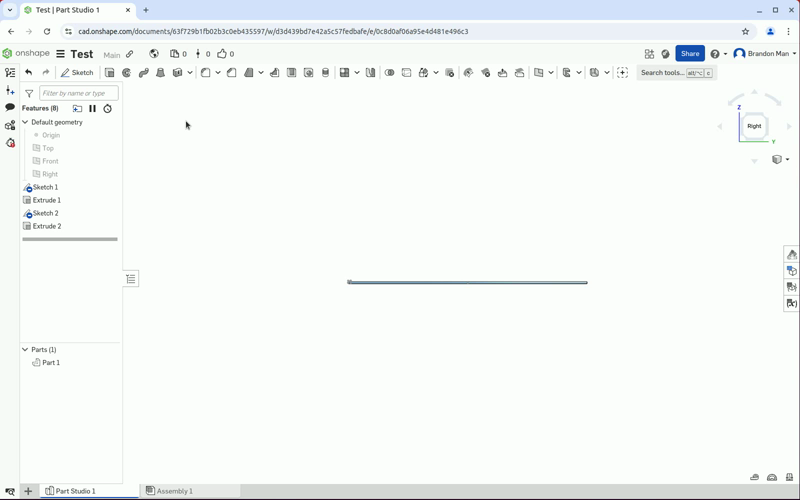
key(shift+h)
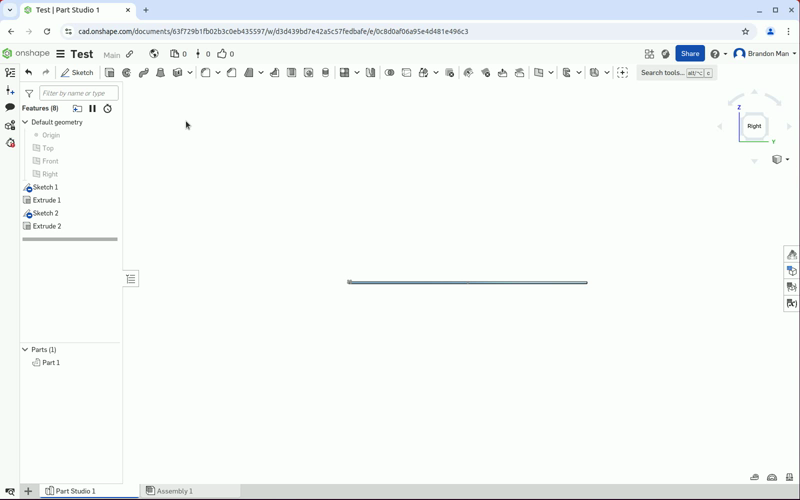
key(shift+7)
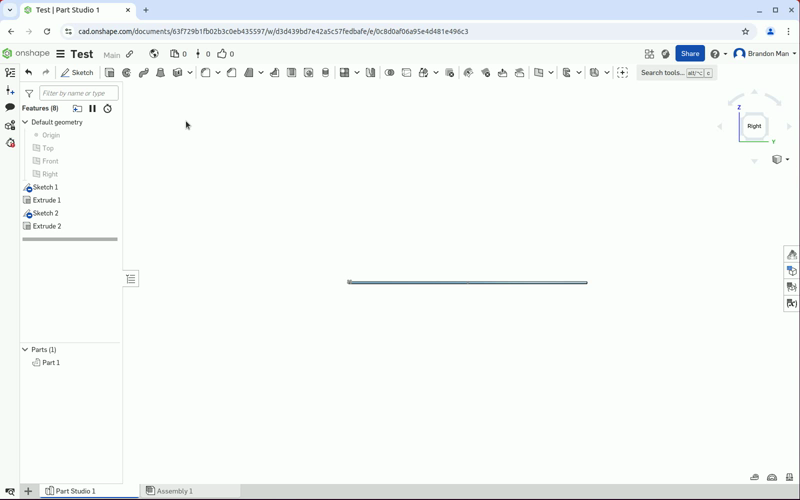
key(right, 2)
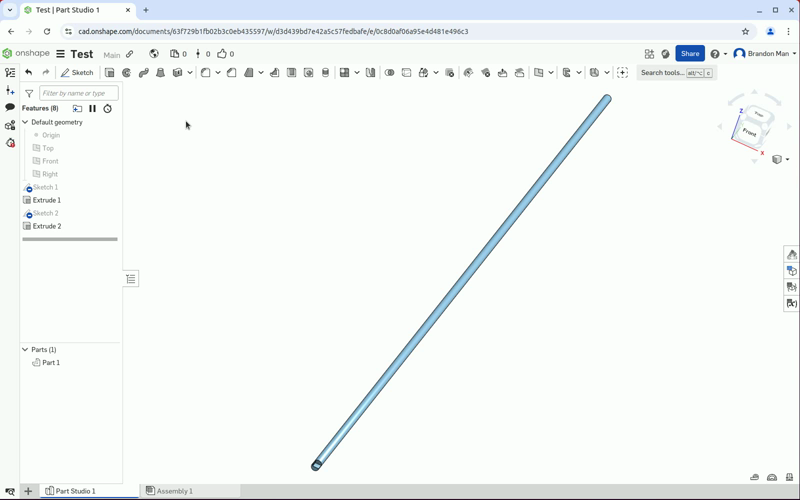
key(down, 2)
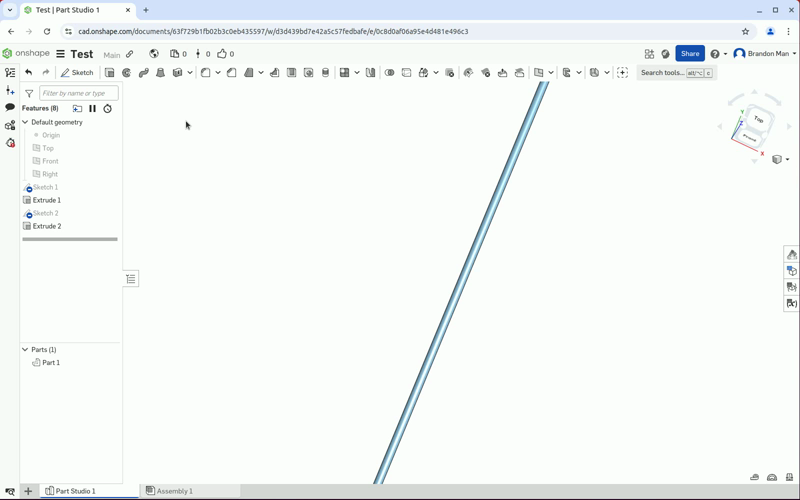
key(up, 2)
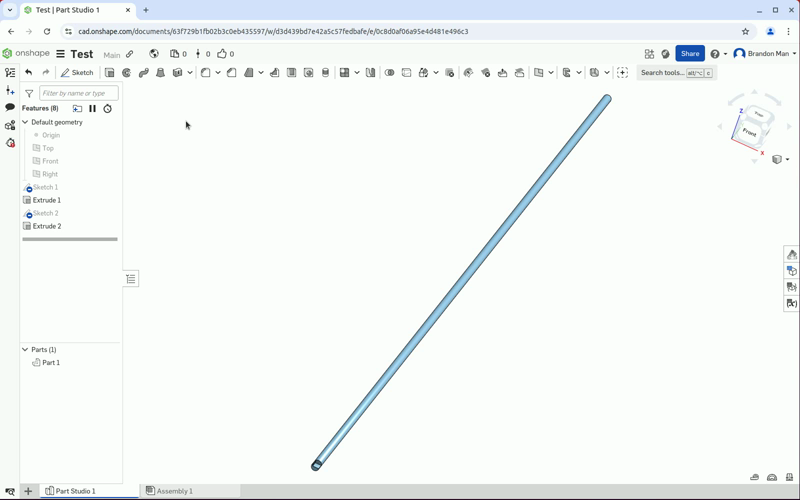
key(left, 2)
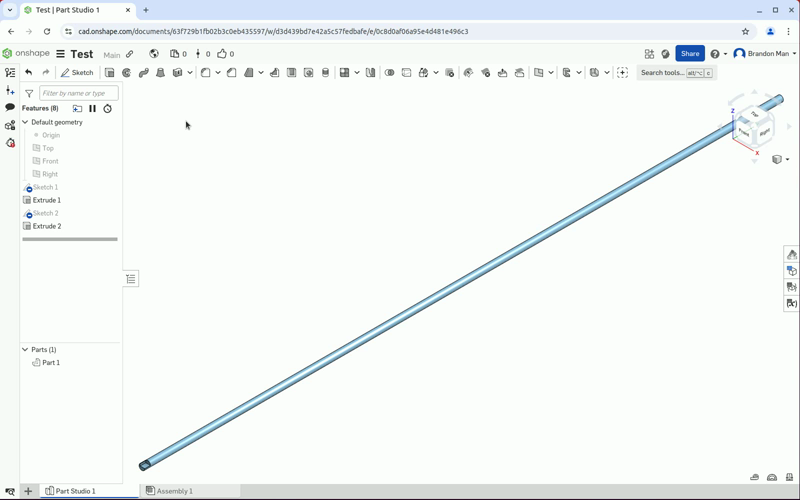
mouse_move(73, 189)
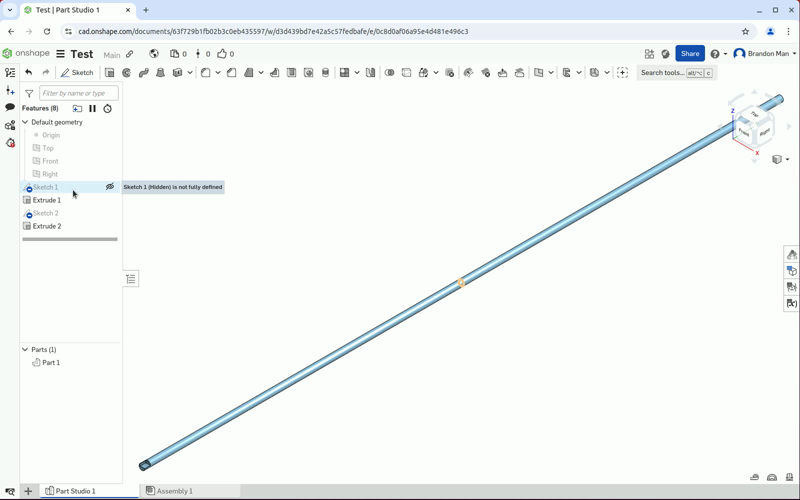
click(73, 189)